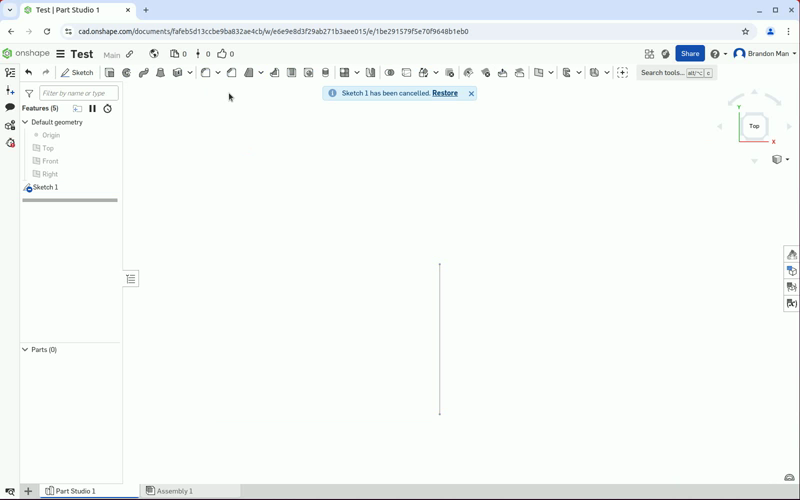
key(shift+h)
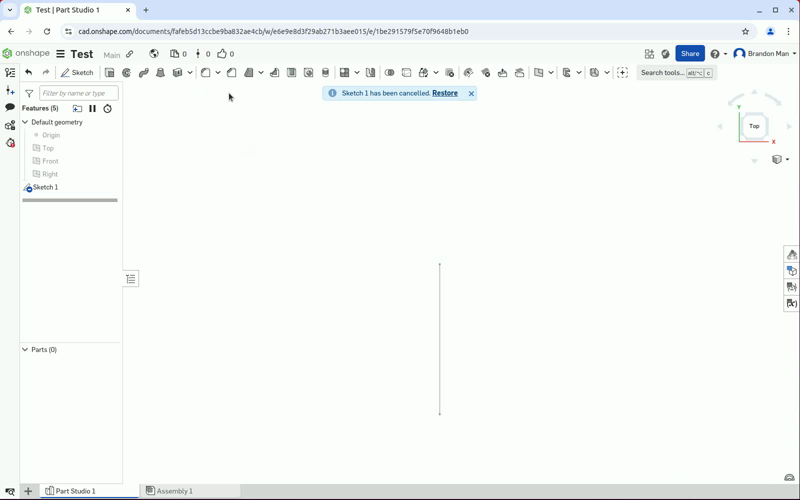
key(shift+s)
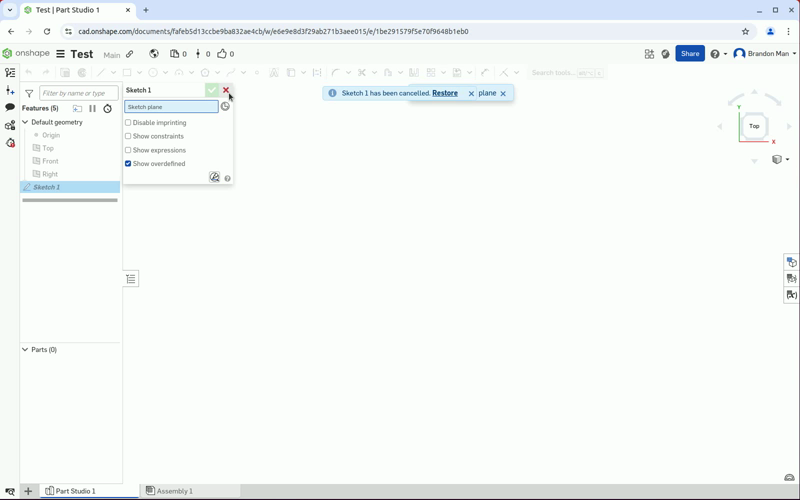
mouse_move(73, 150)
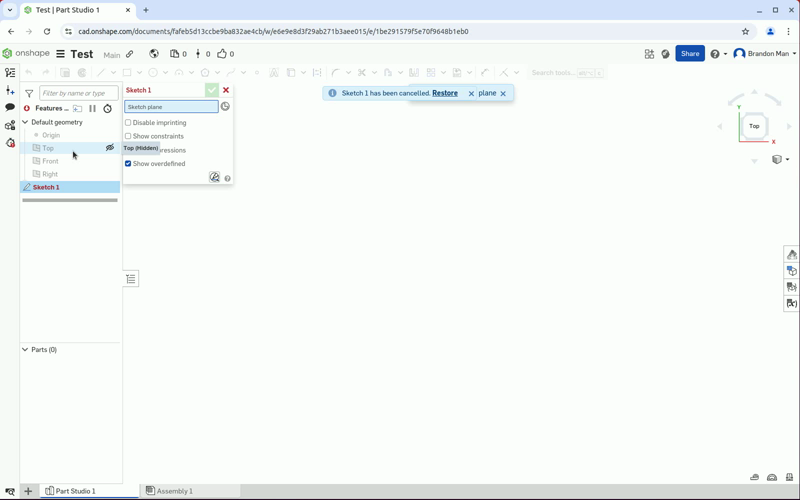
click(73, 150)
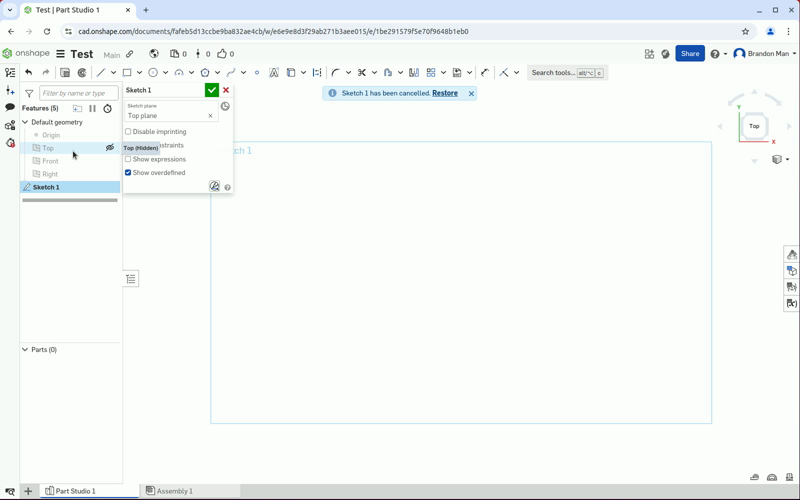
mouse_move(73, 352)
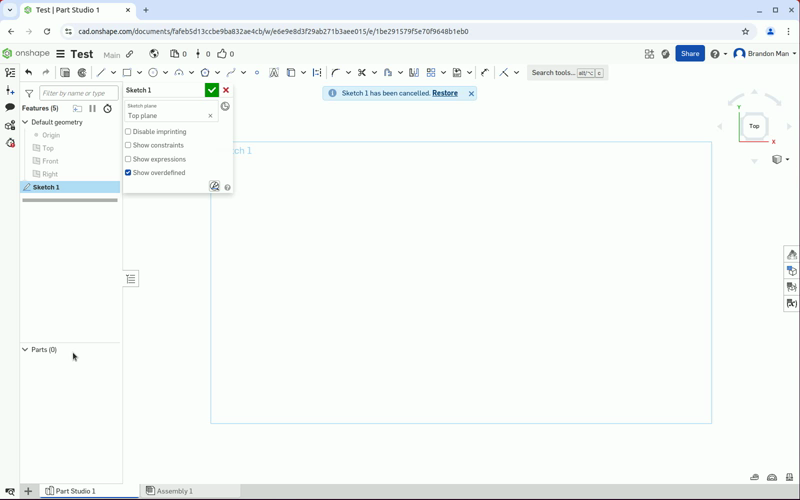
key(y)
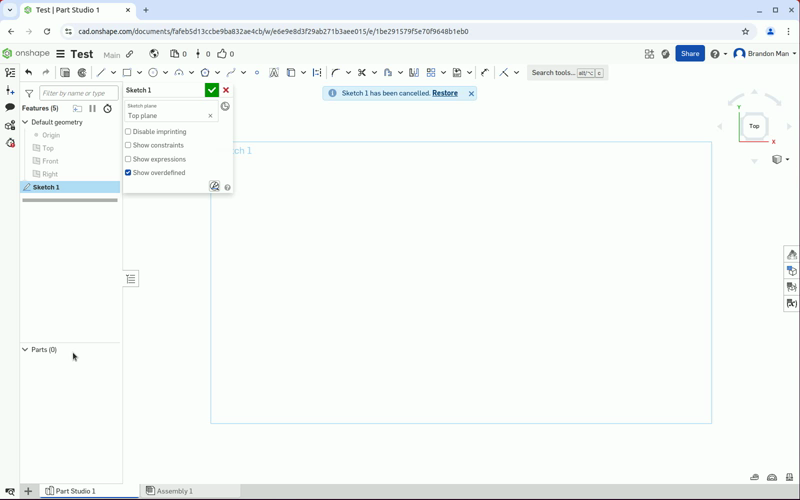
key(l)
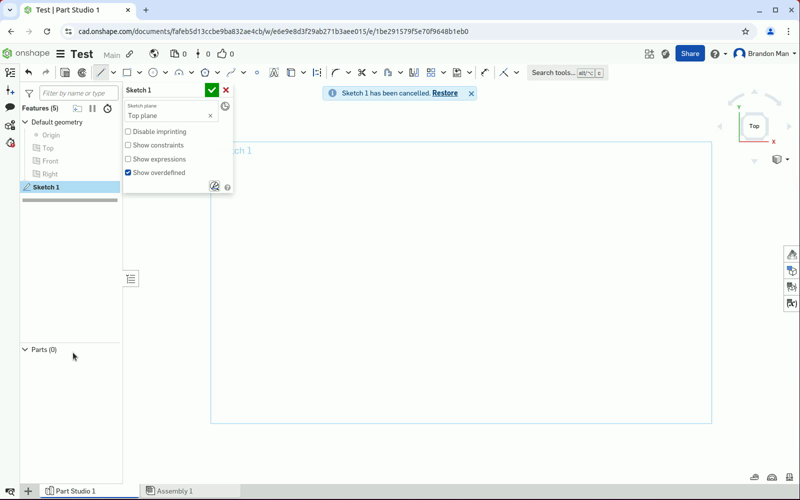
key_down(shift)
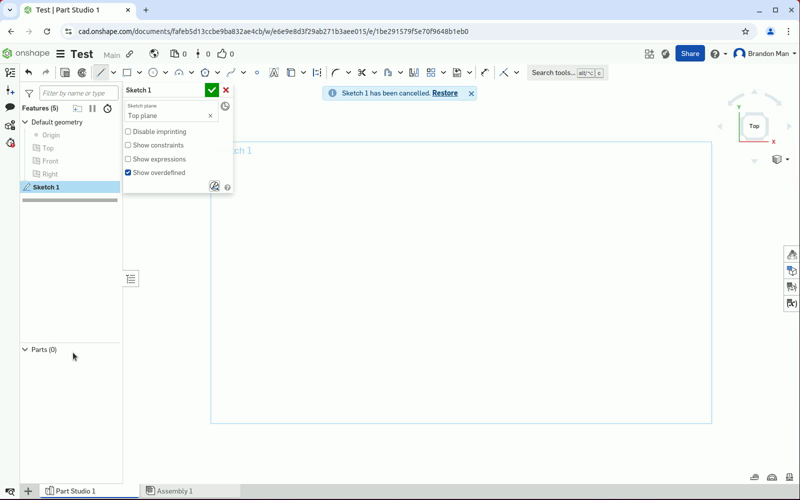
mouse_move(411, 325)
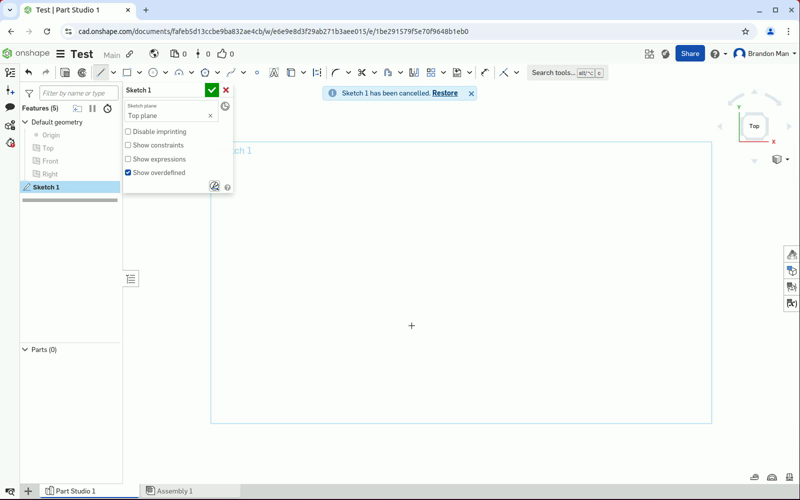
click(411, 325)
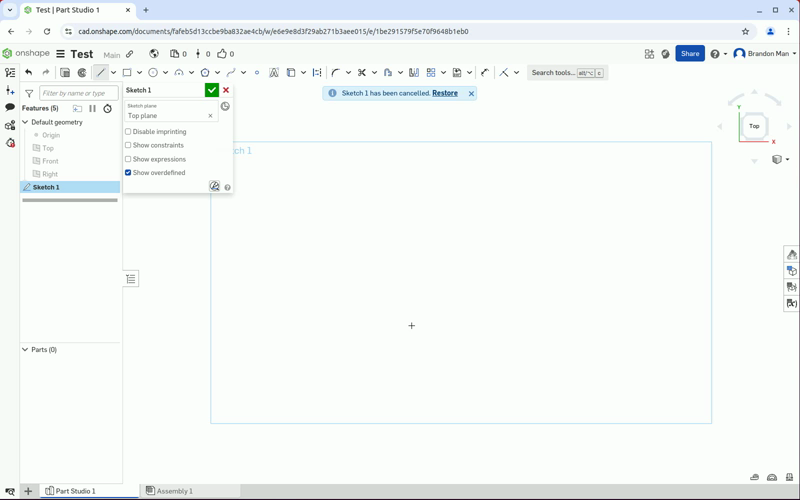
key_up(shift)
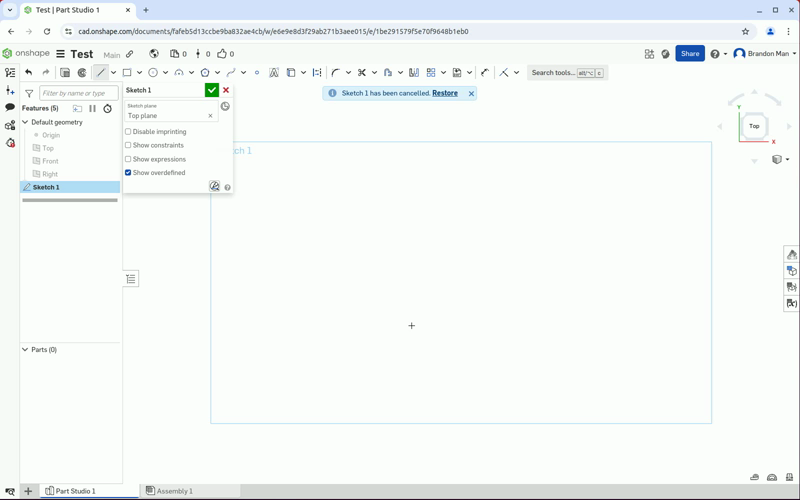
key_down(shift)
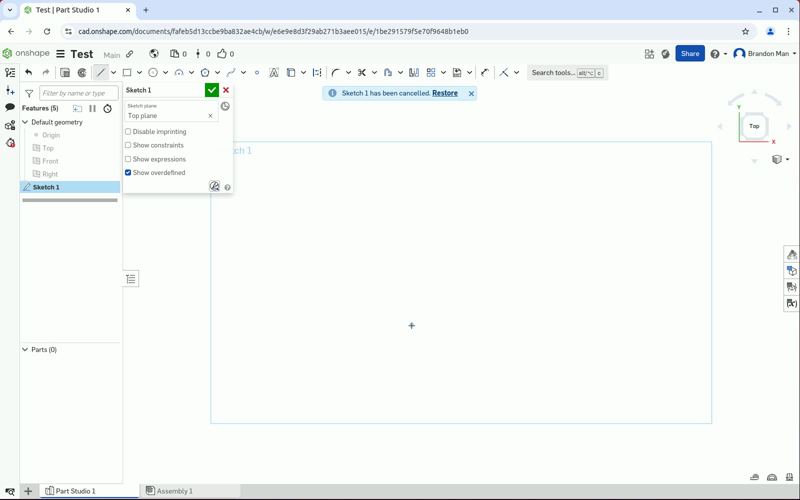
mouse_move(441, 325)
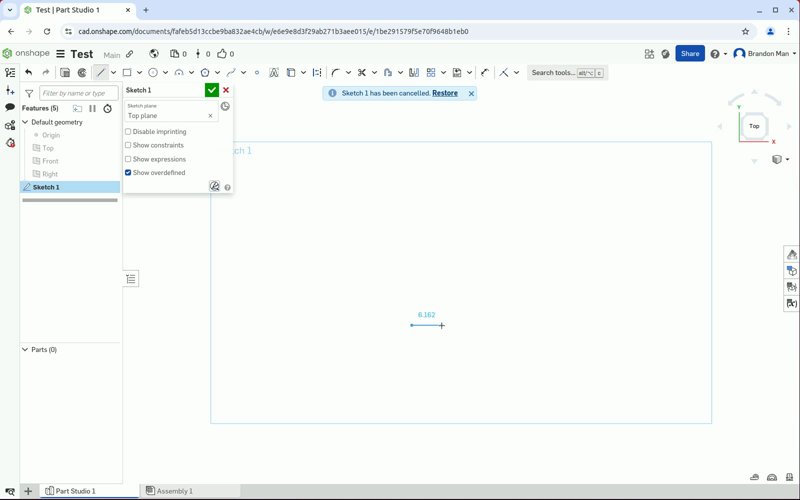
mouse_move(454, 325)
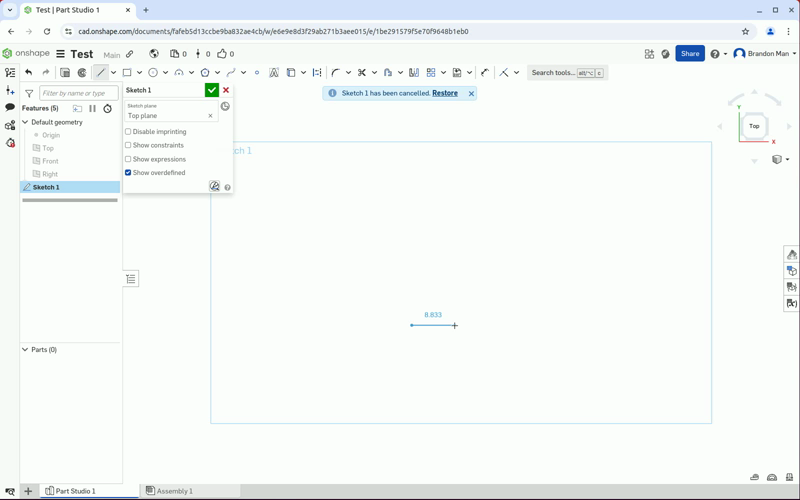
click(454, 325)
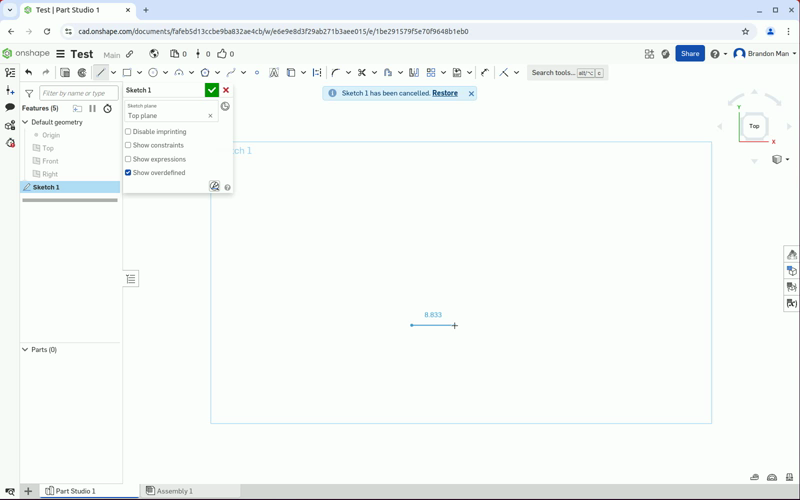
key_up(shift)
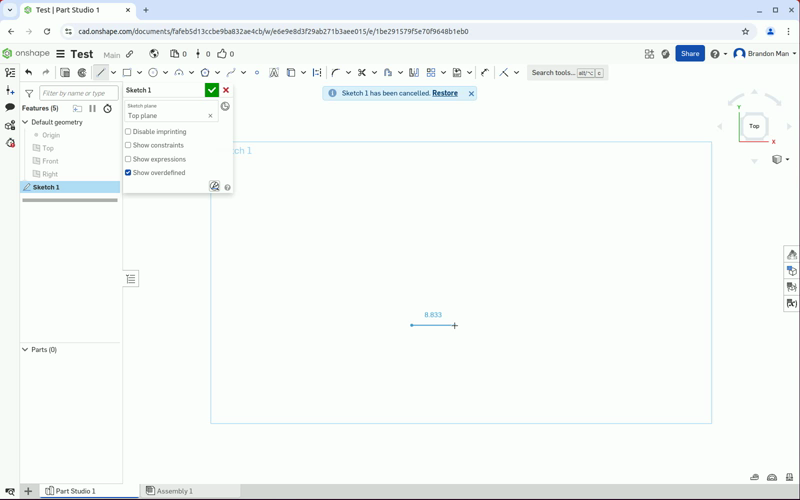
key_down(shift)
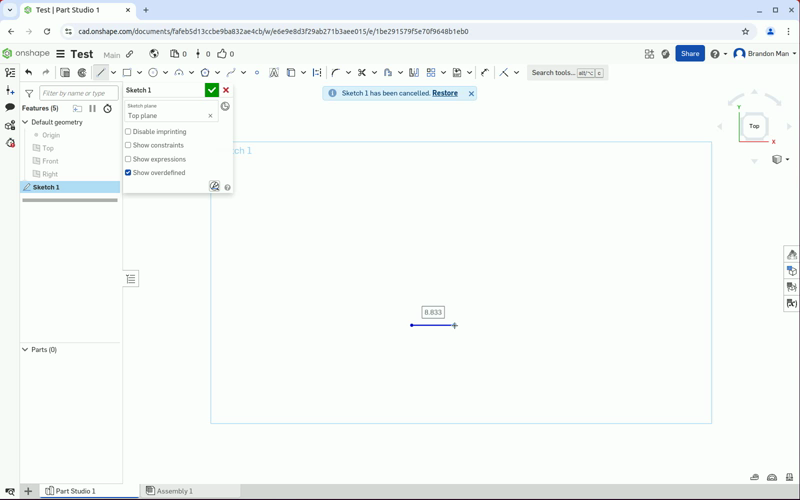
mouse_move(484, 325)
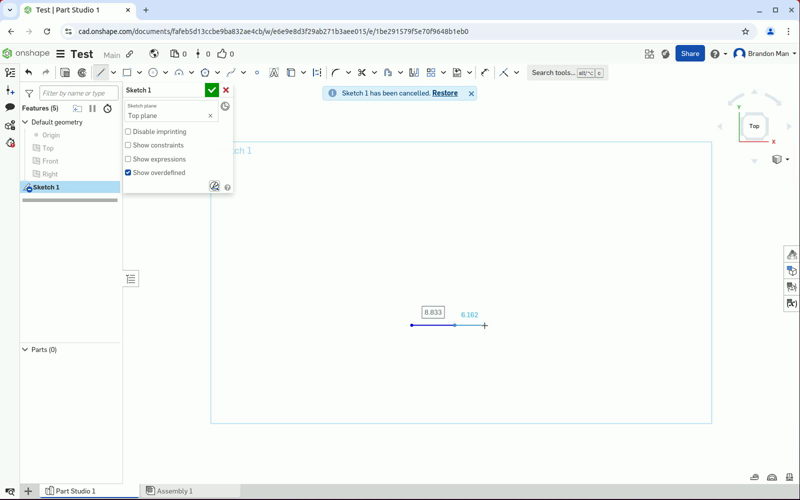
mouse_move(454, 289)
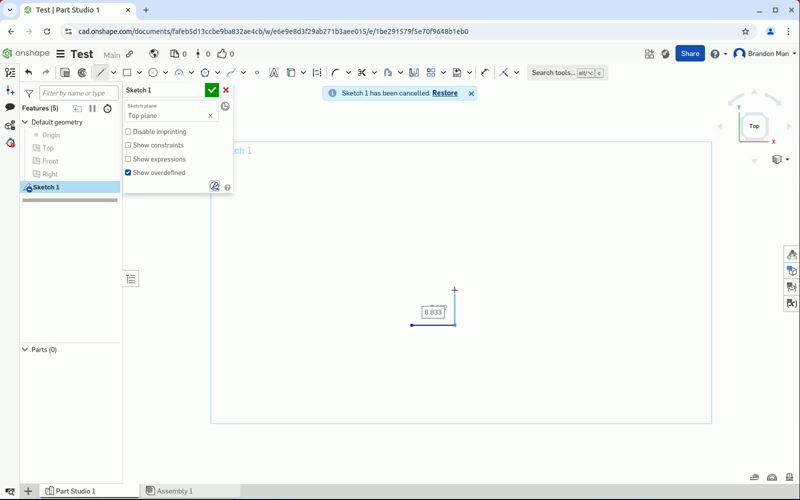
click(454, 289)
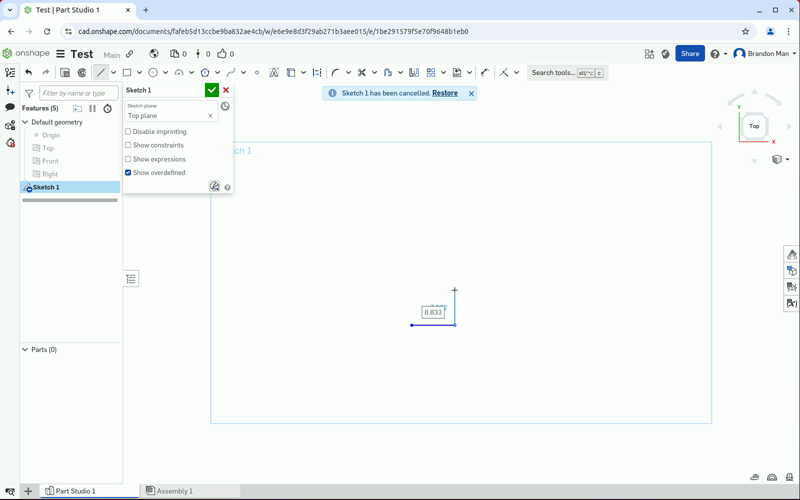
key_up(shift)
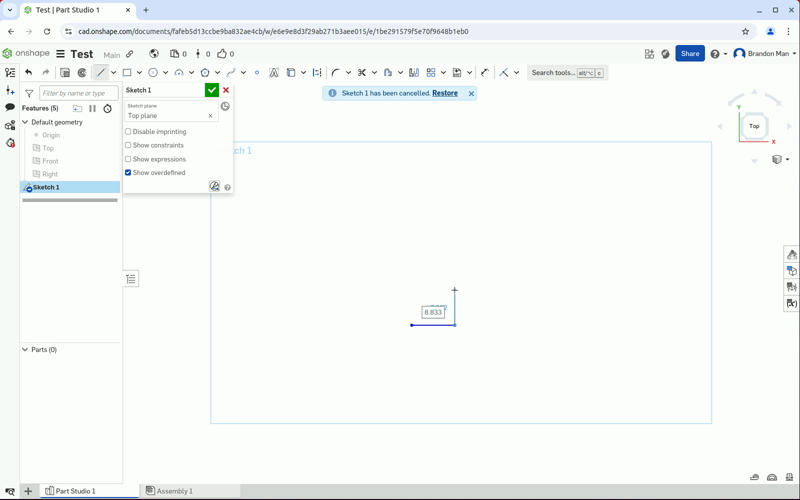
key_down(shift)
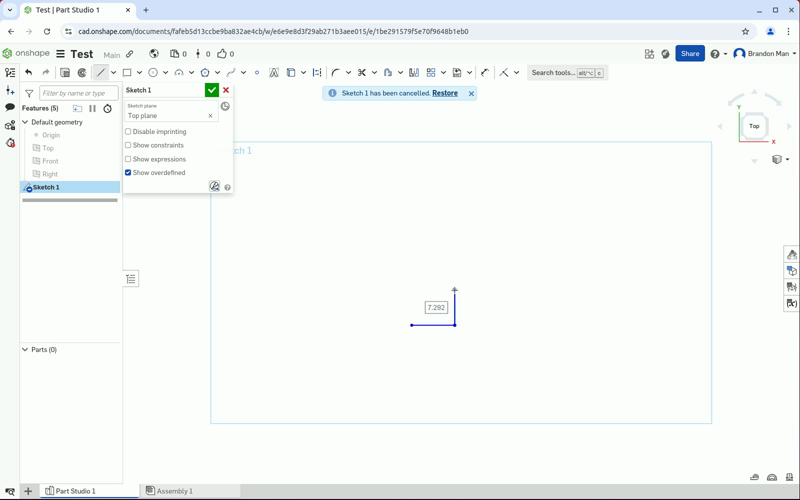
mouse_move(484, 289)
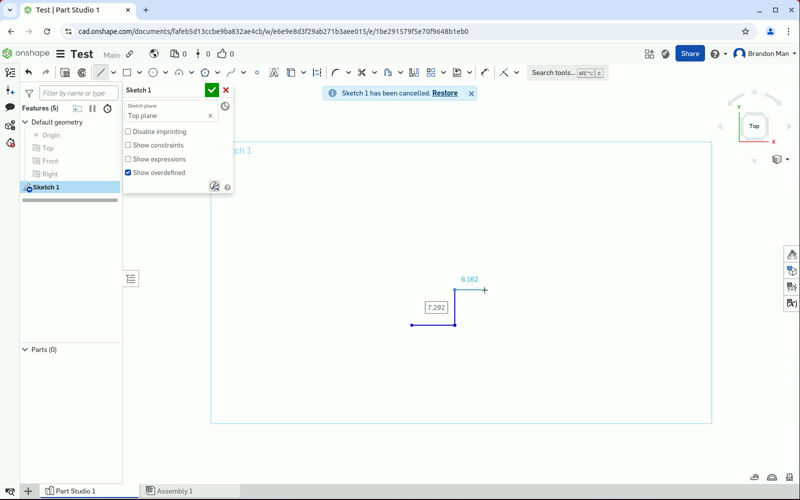
mouse_move(454, 282)
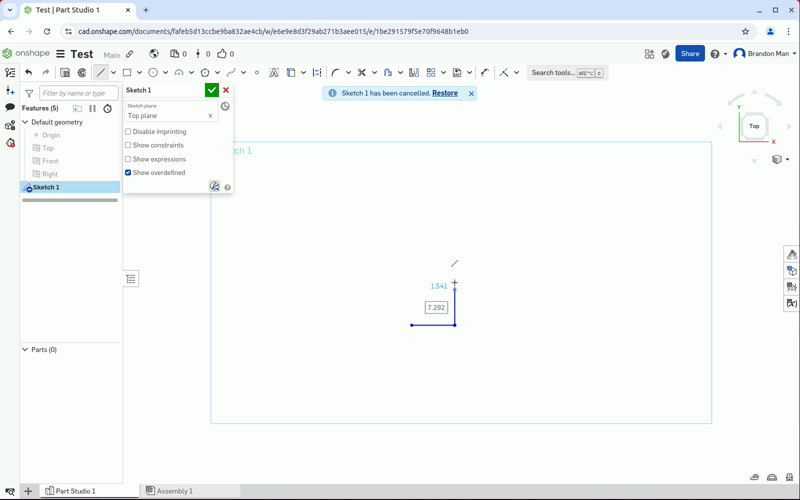
click(454, 282)
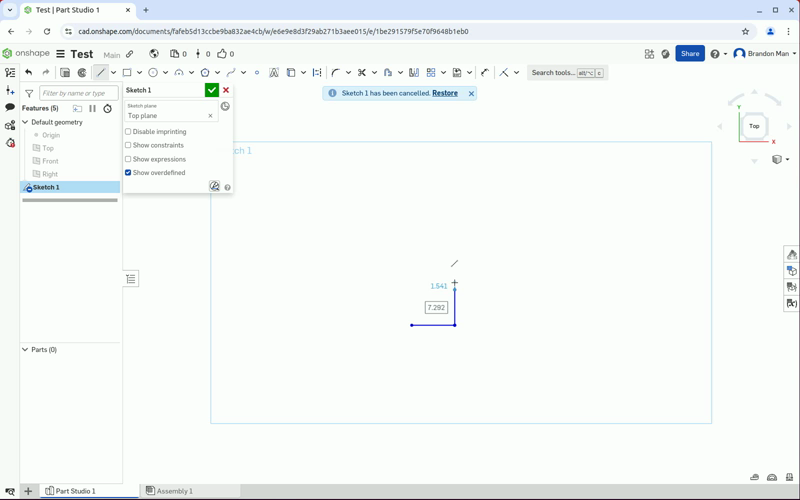
key_up(shift)
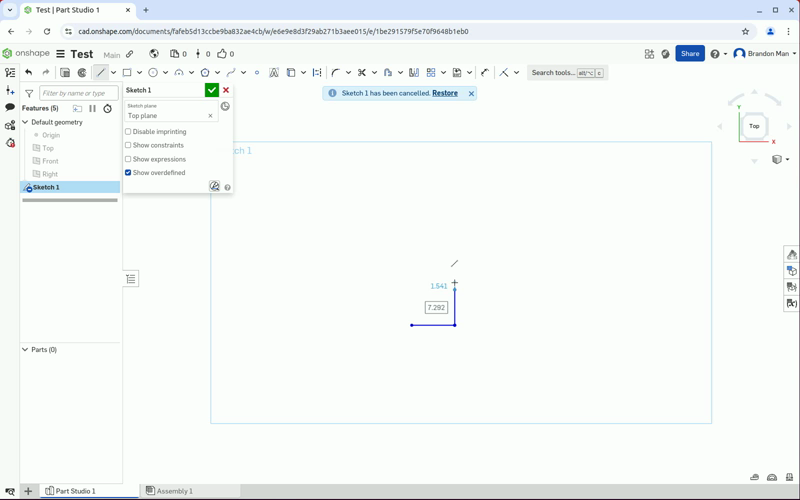
key_down(shift)
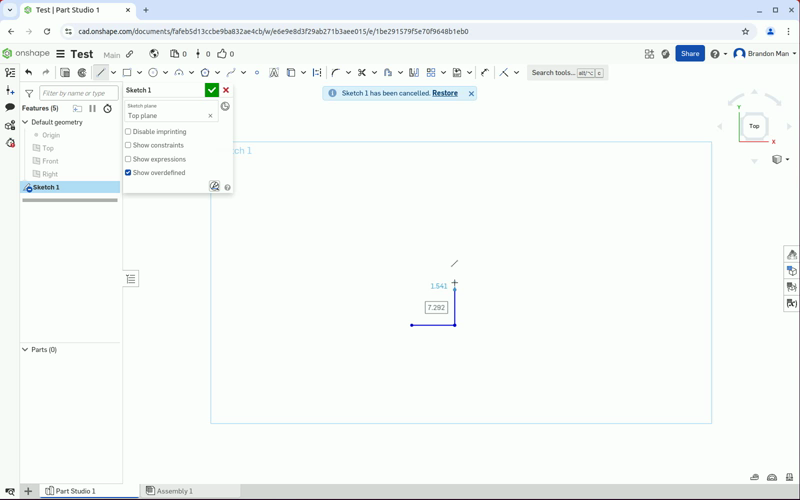
mouse_move(484, 282)
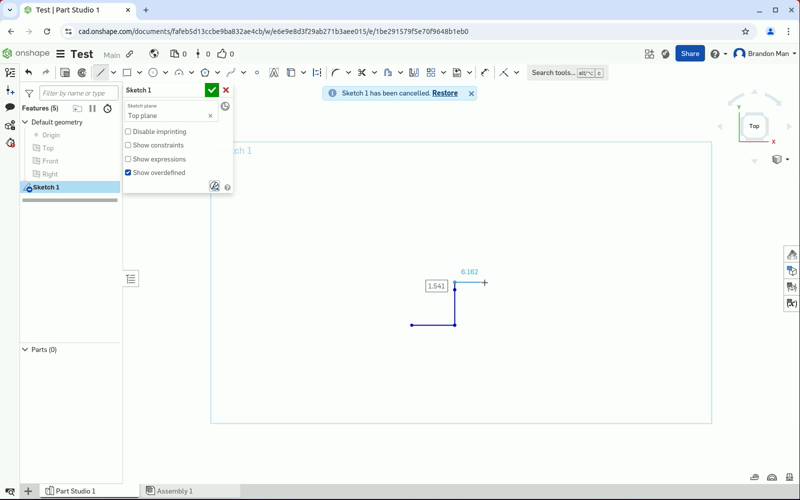
mouse_move(411, 282)
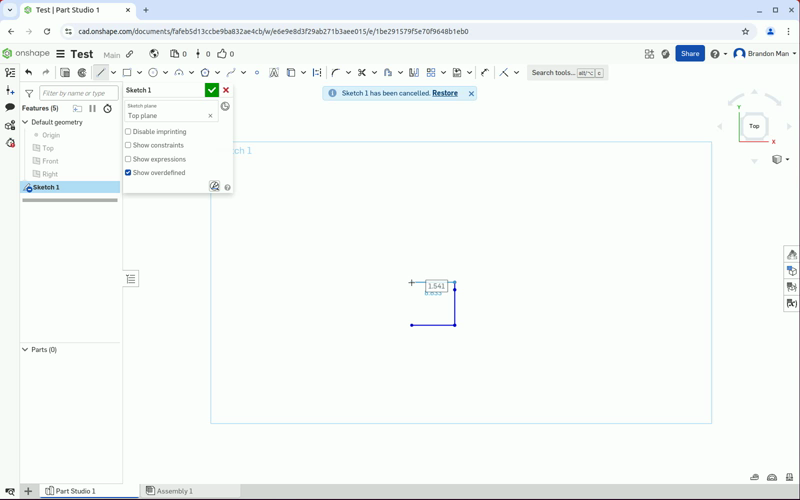
click(411, 282)
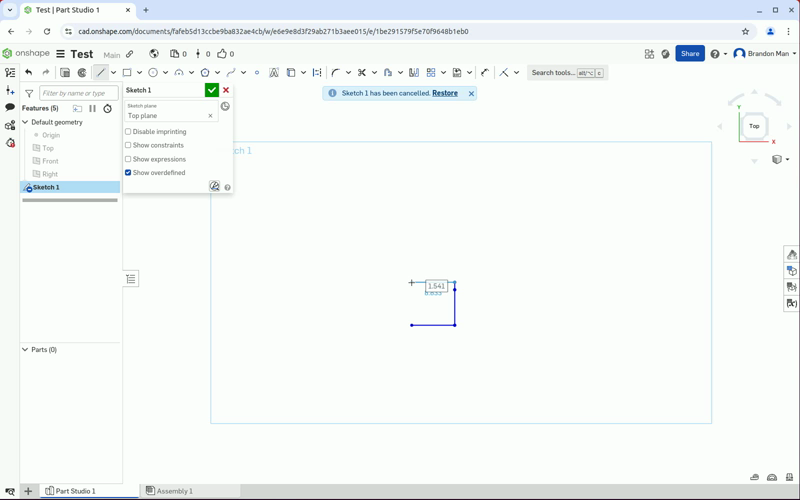
key_up(shift)
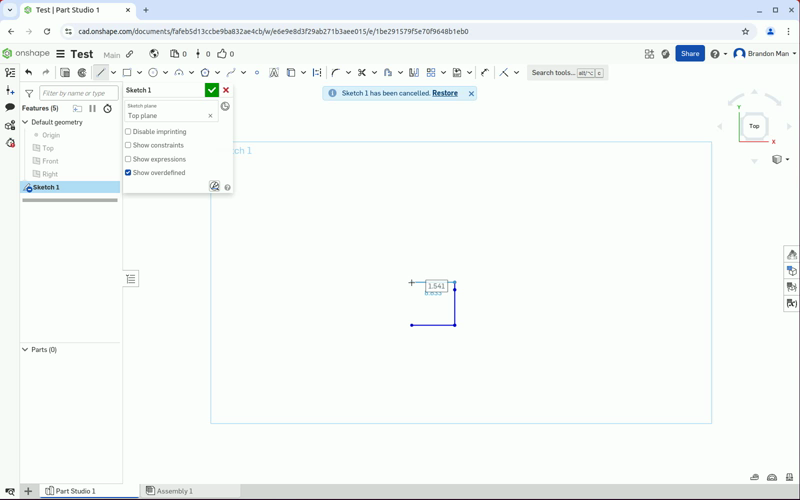
mouse_move(441, 282)
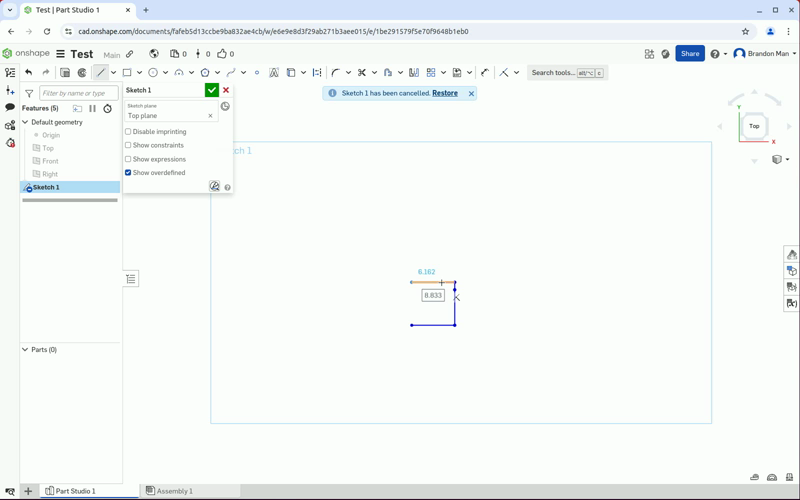
key_down(shift)
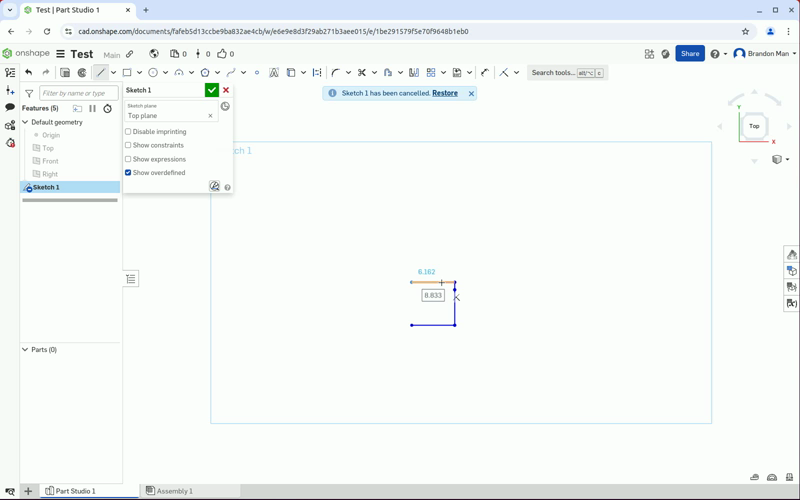
mouse_move(411, 325)
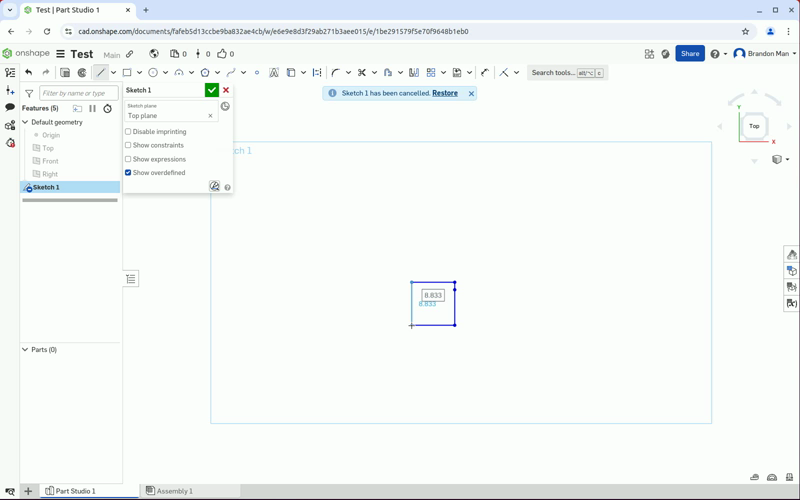
key_up(shift)
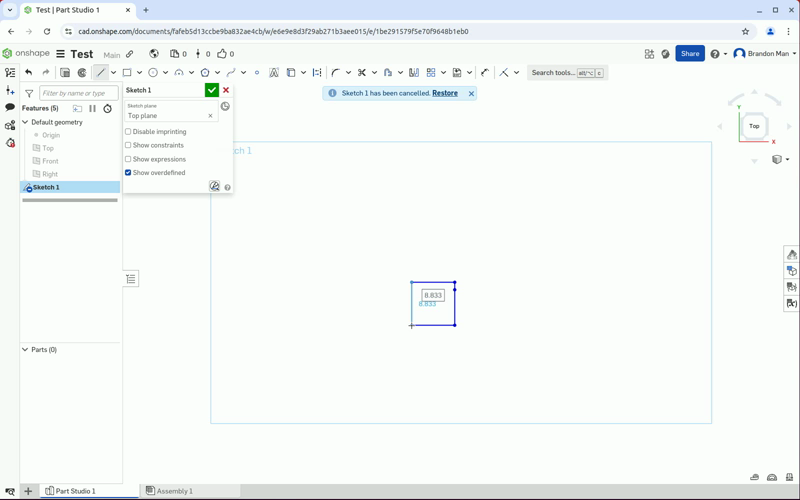
click(411, 325)
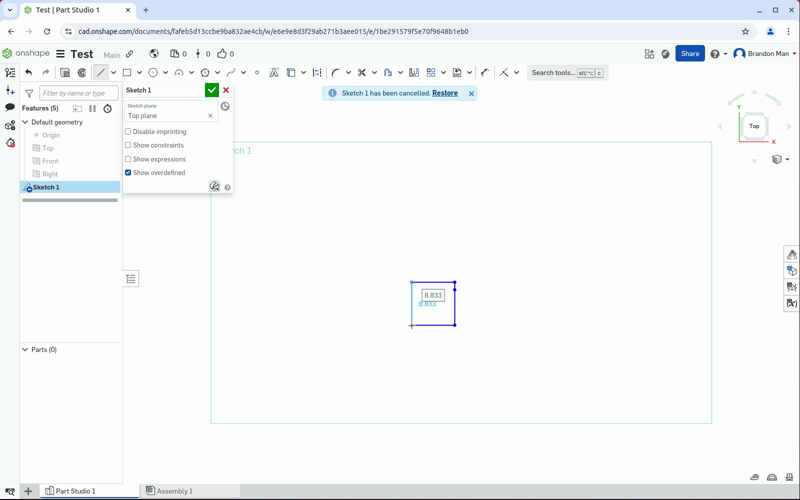
key(esc)
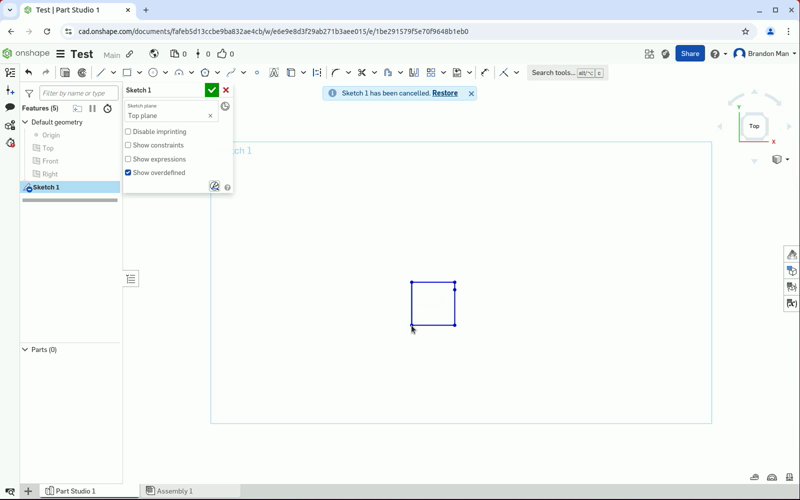
mouse_move(419, 287)
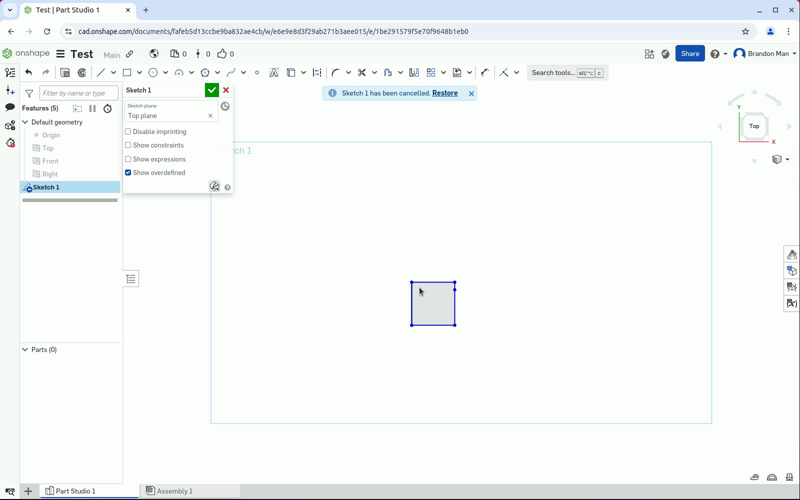
click(419, 287)
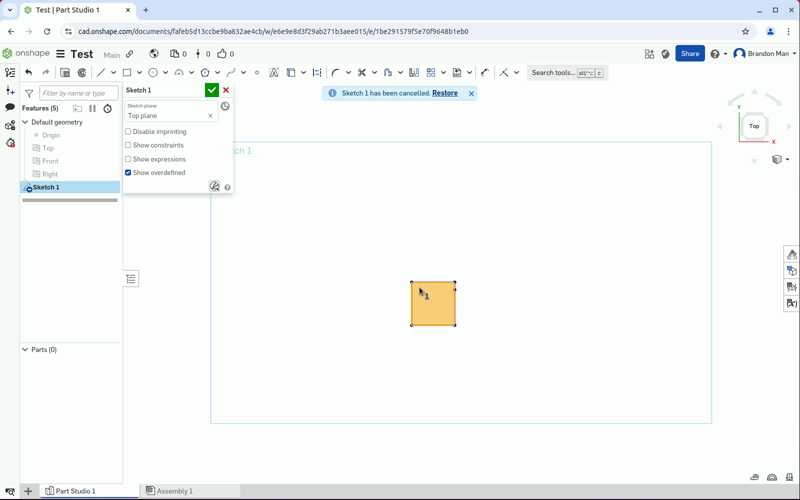
mouse_move(73, 352)
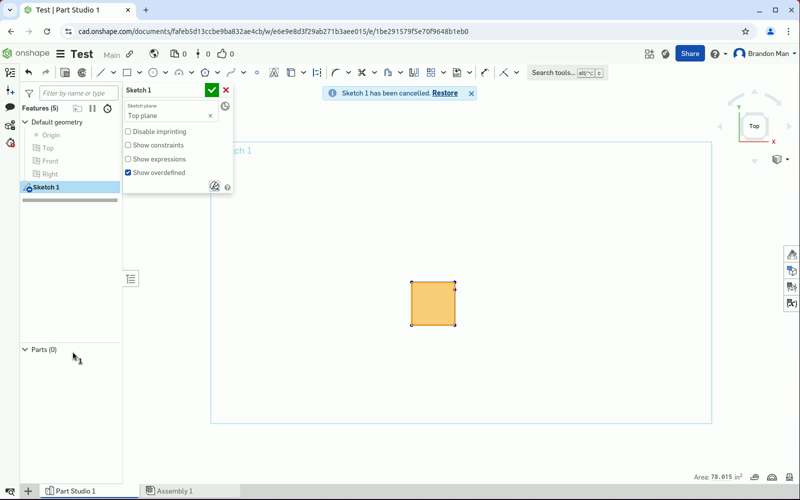
key(shift+y)
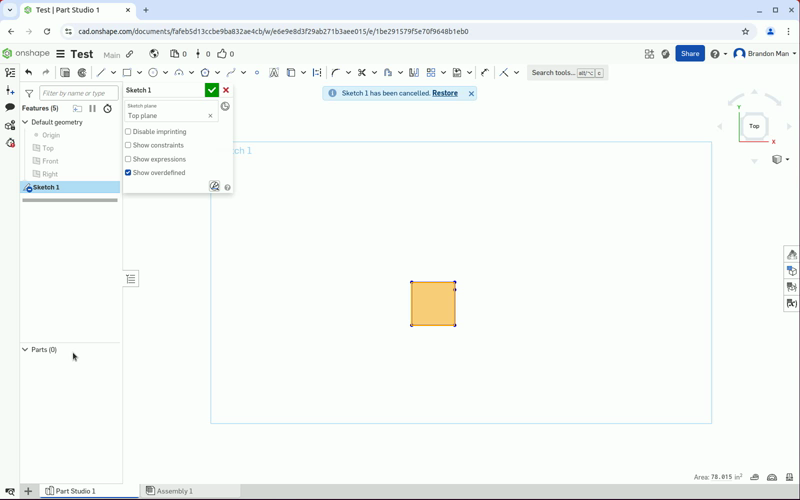
key(shift+e)
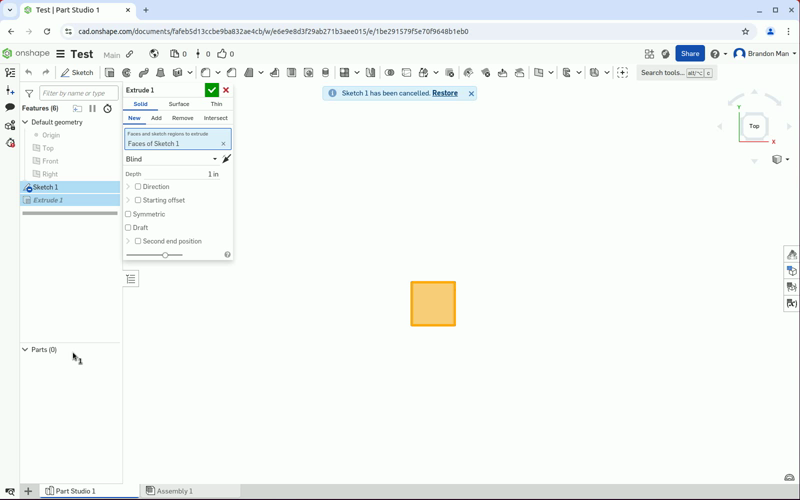
mouse_move(143, 106)
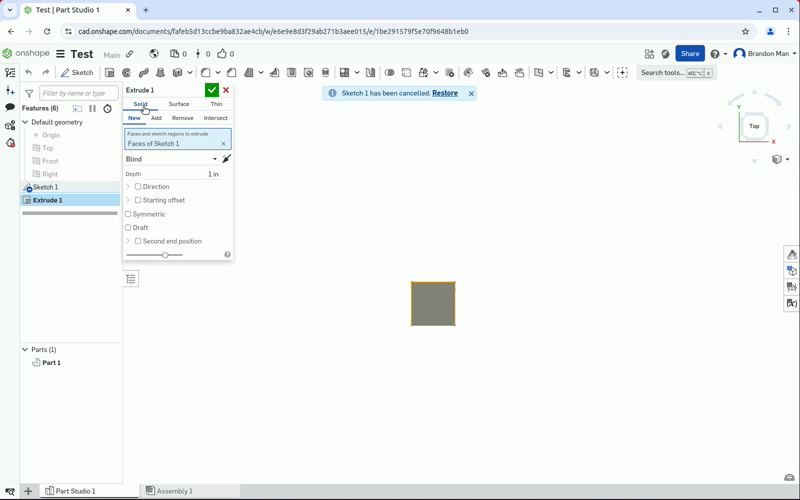
click(143, 106)
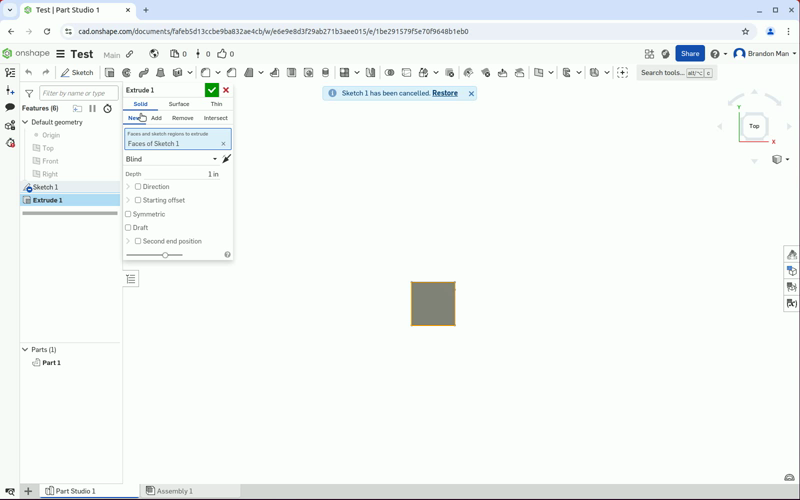
mouse_move(137, 120)
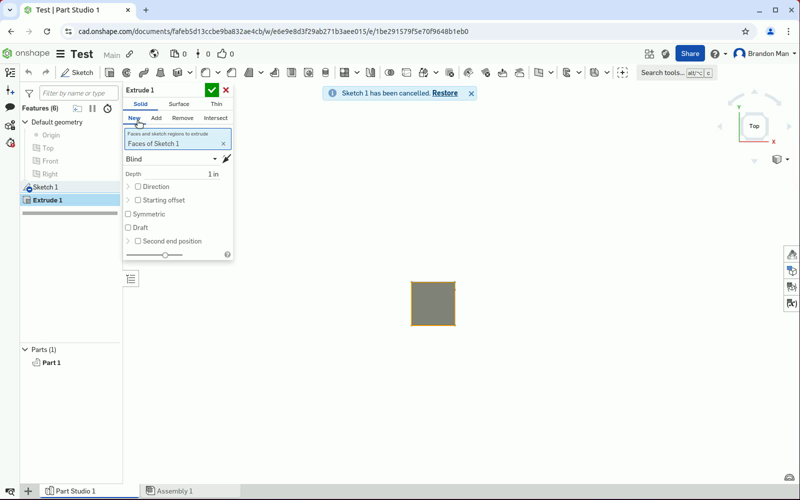
click(137, 120)
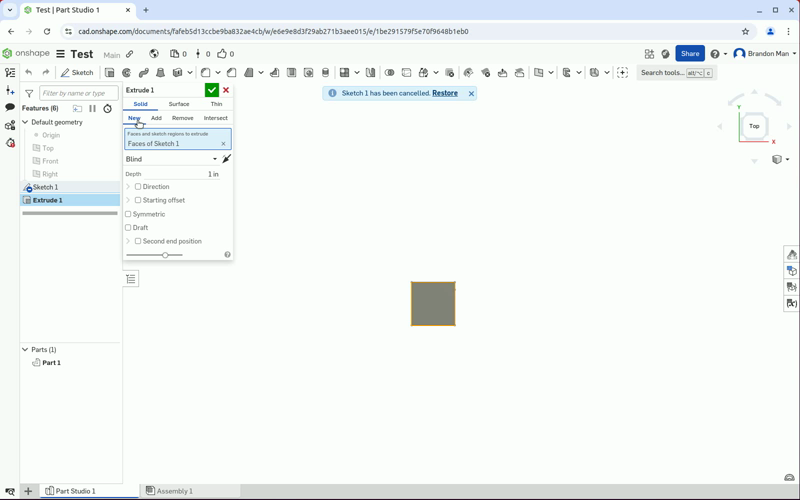
key(tab, 4)
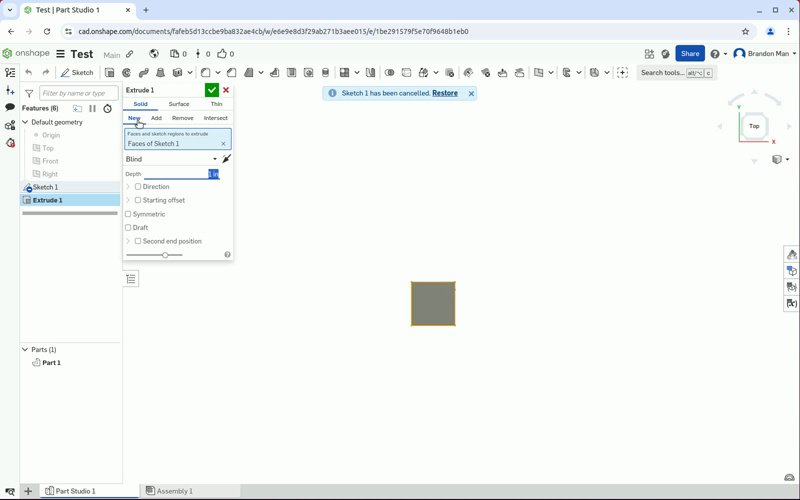
text(2.889)
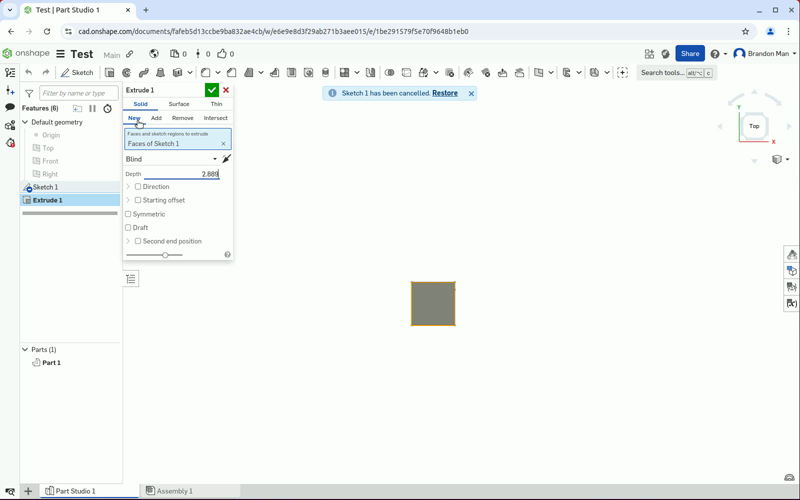
key(enter)
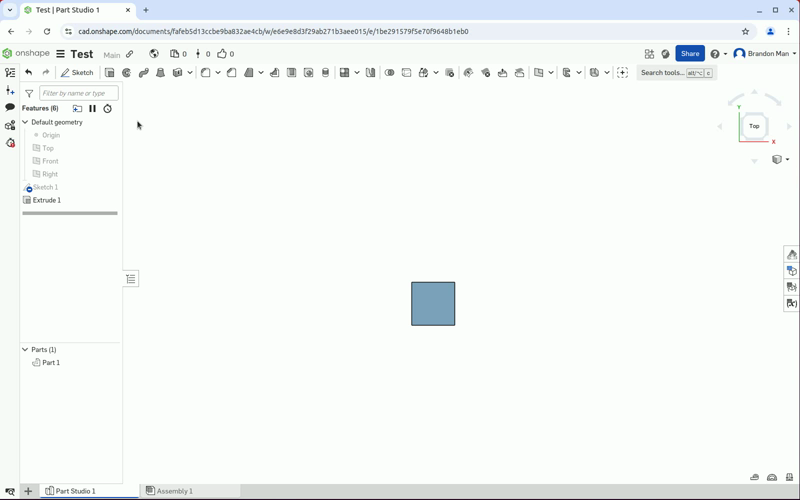
key(shift+h)
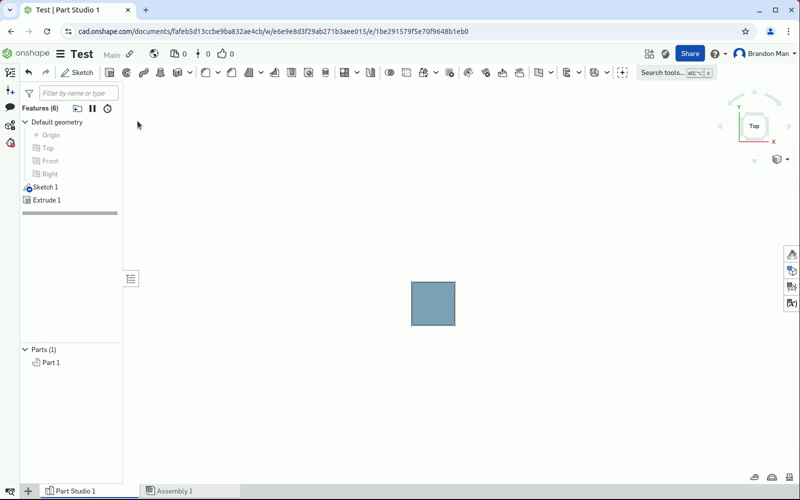
key(shift+h)
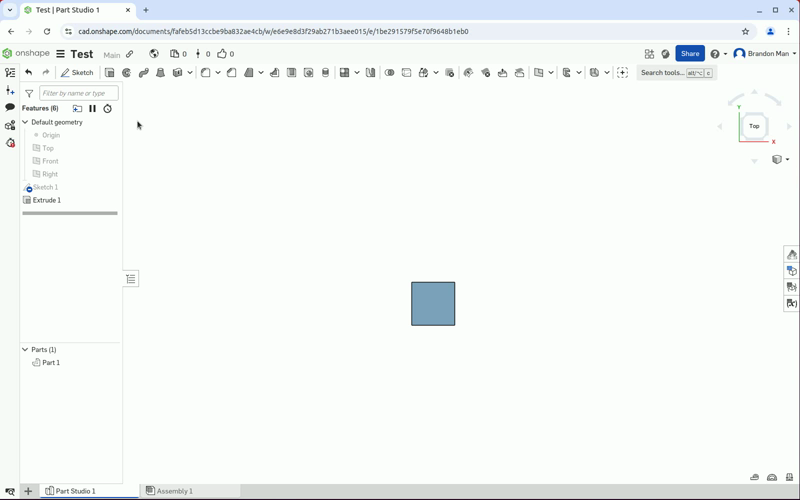
mouse_move(73, 189)
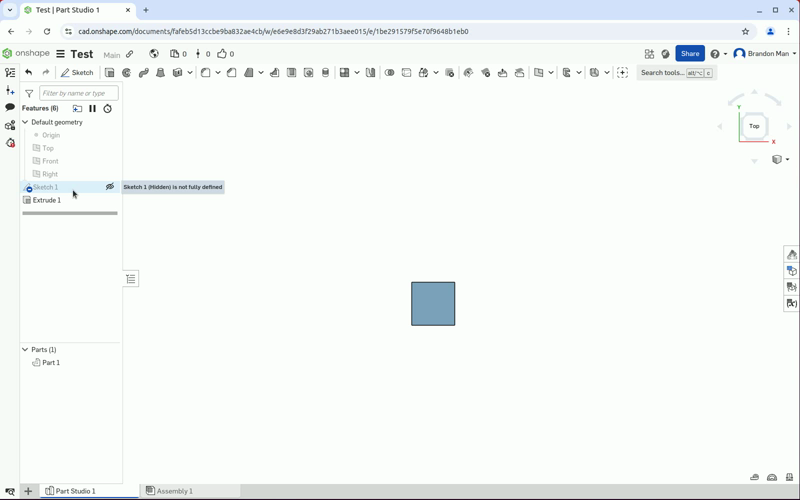
click(73, 189)
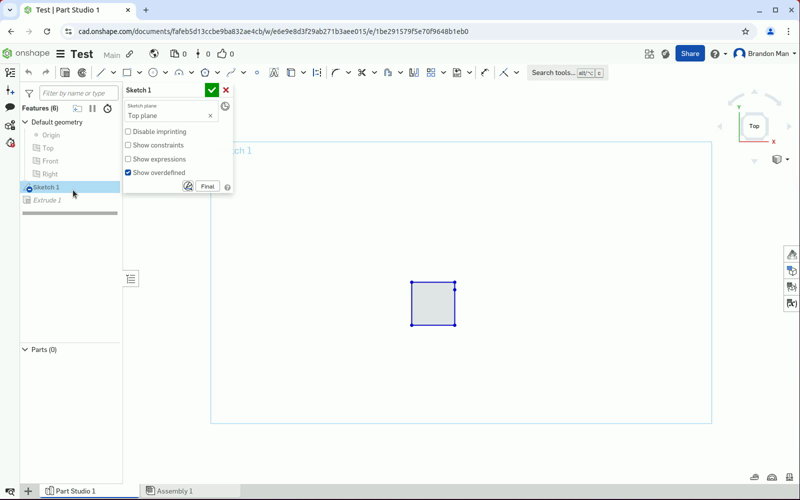
mouse_move(229, 92)
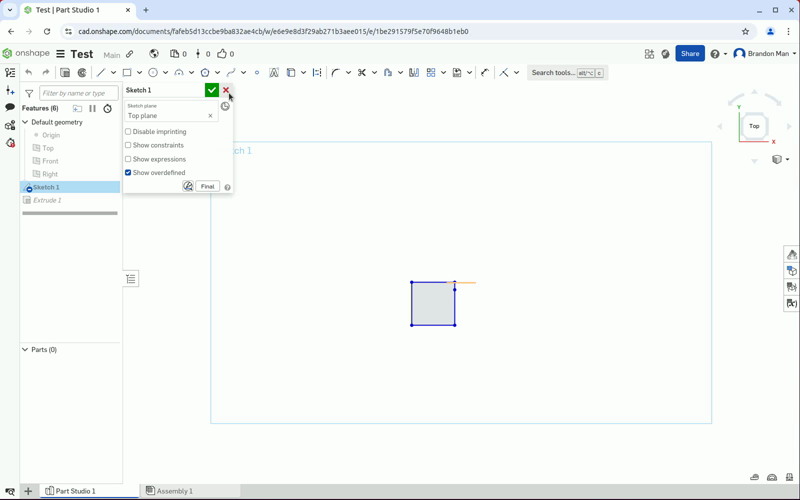
click(229, 92)
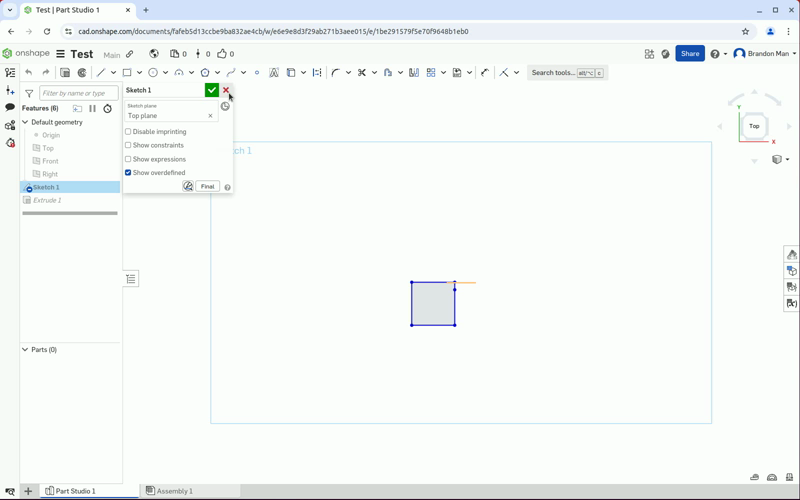
key(shift+s)
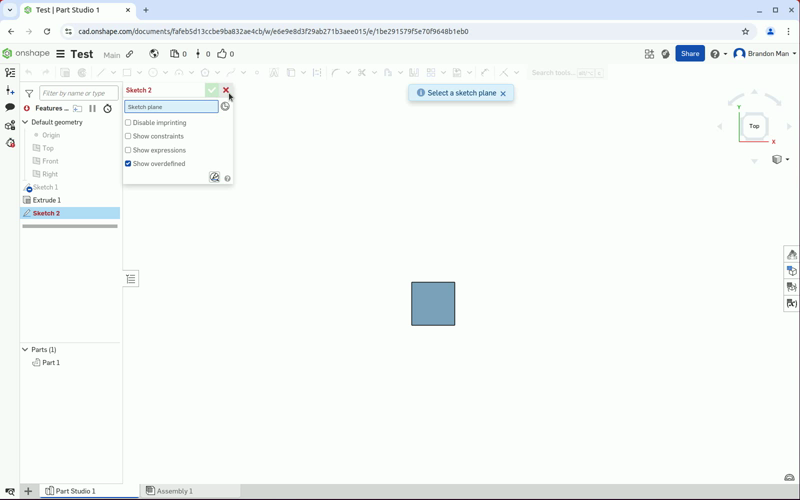
mouse_move(73, 150)
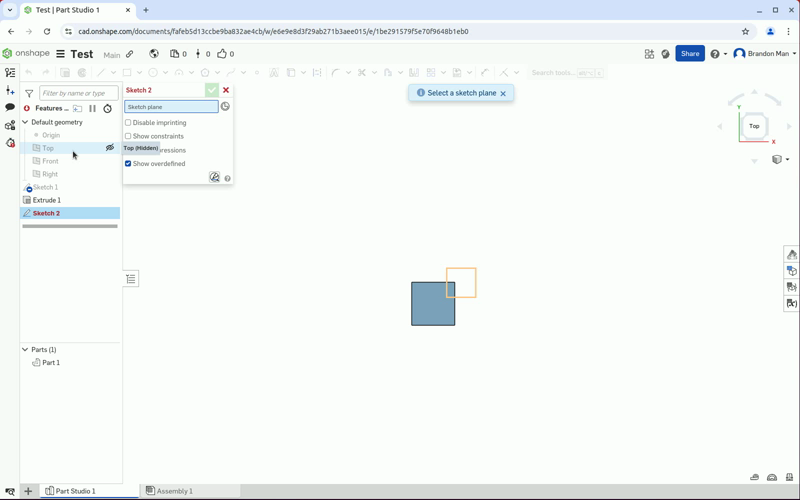
click(73, 150)
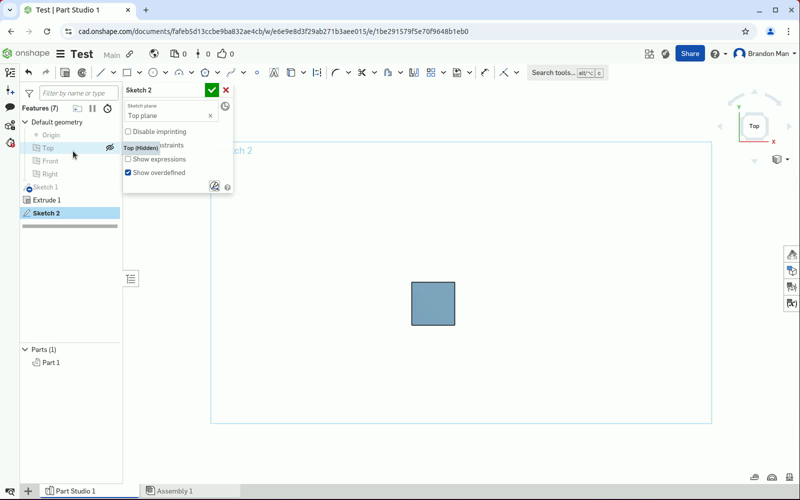
mouse_move(73, 352)
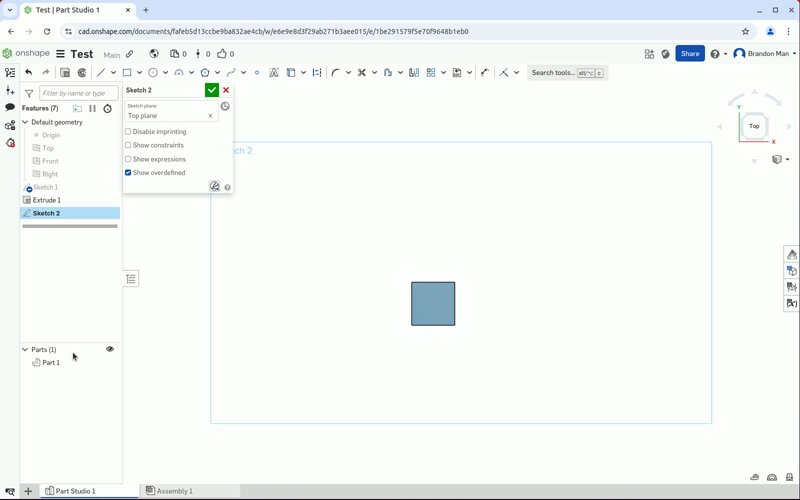
key(y)
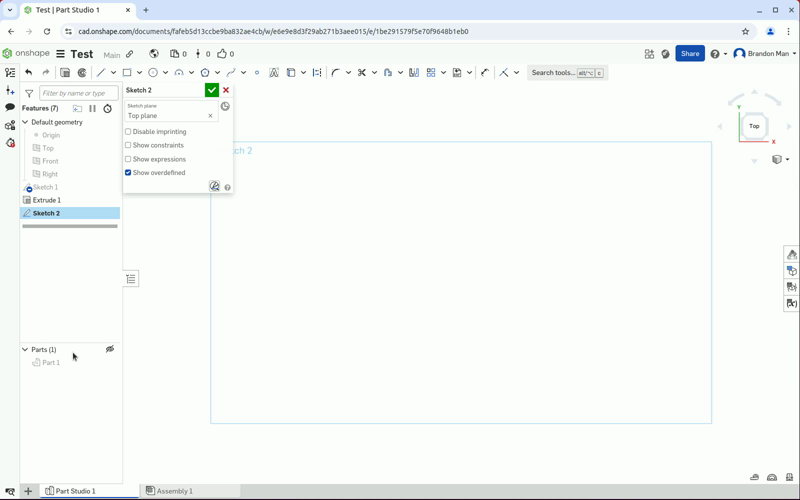
key(l)
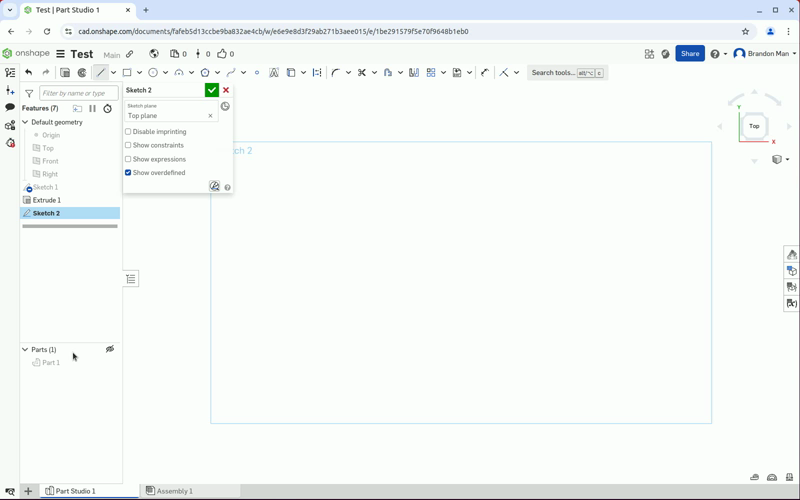
key_down(shift)
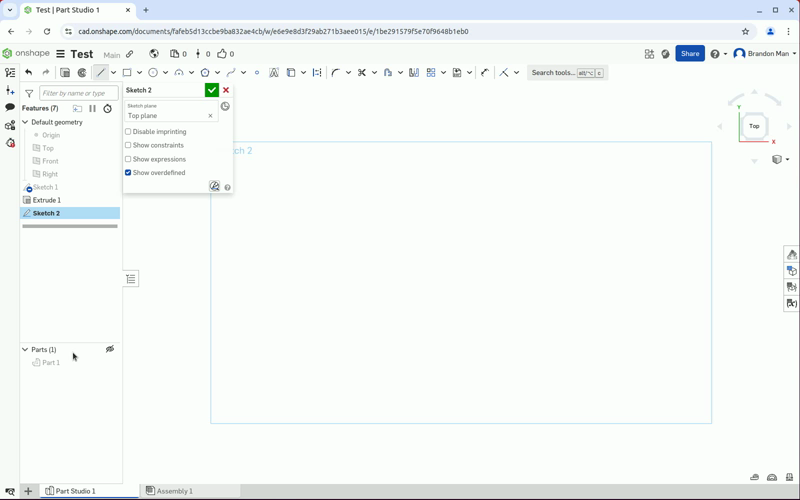
mouse_move(467, 325)
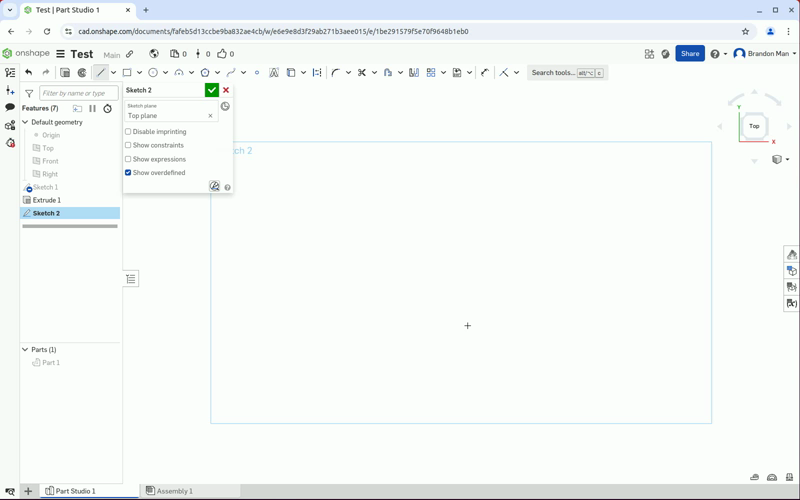
click(467, 325)
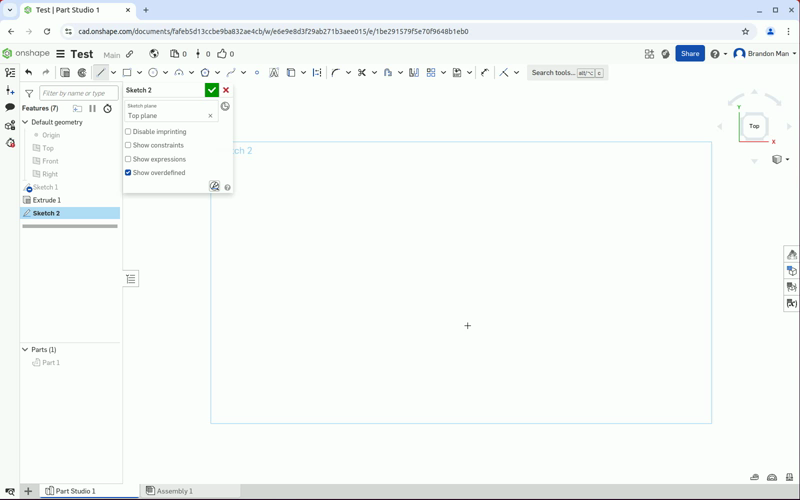
key_up(shift)
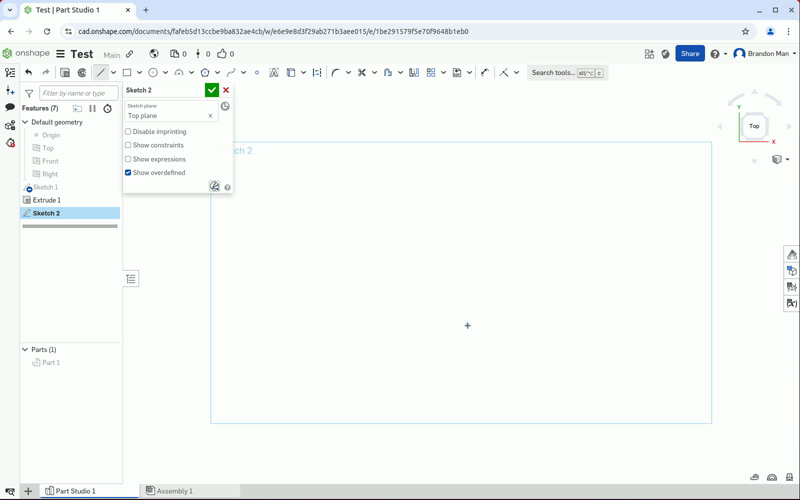
key_down(shift)
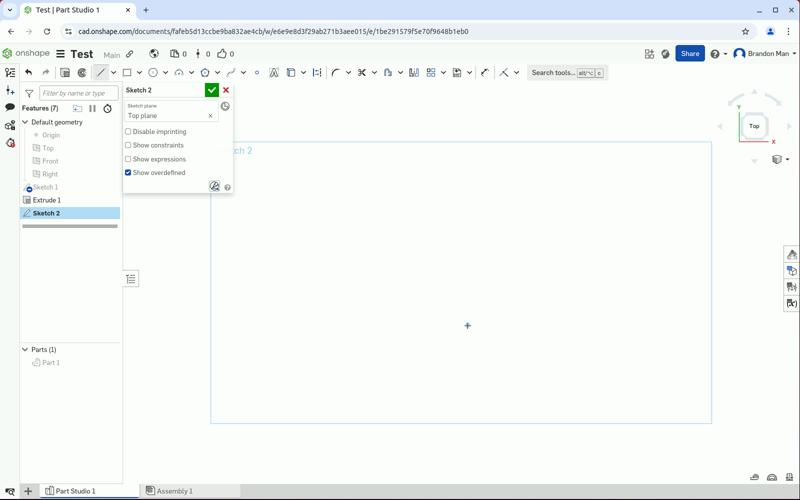
mouse_move(497, 325)
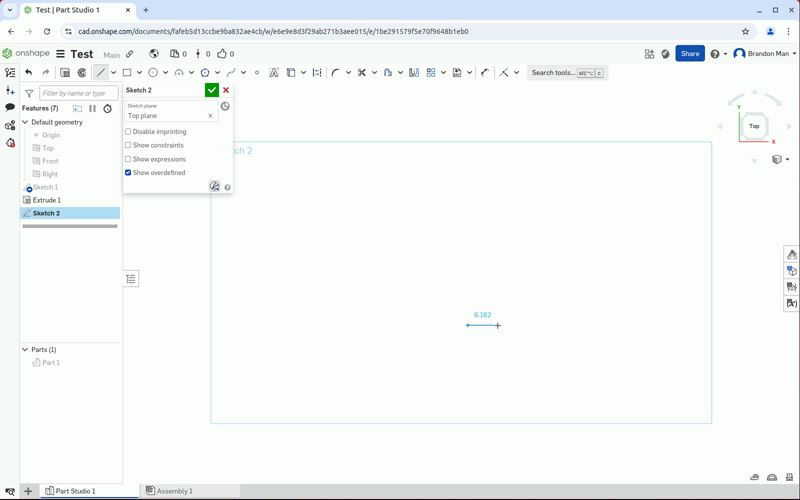
mouse_move(510, 325)
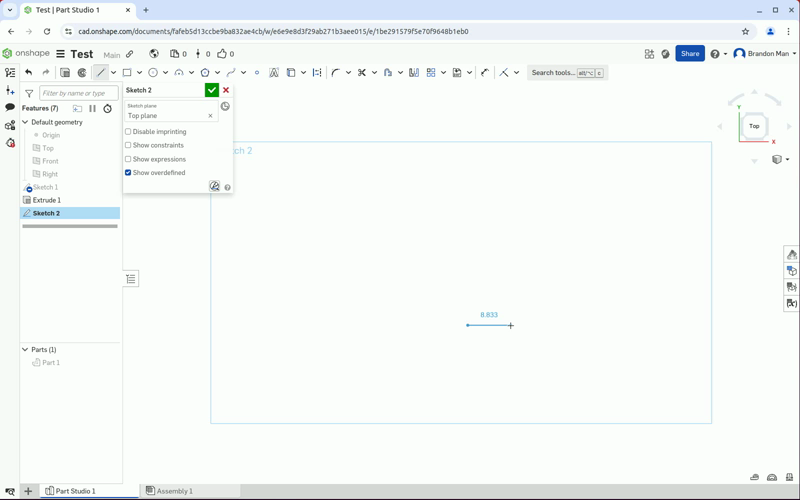
click(510, 325)
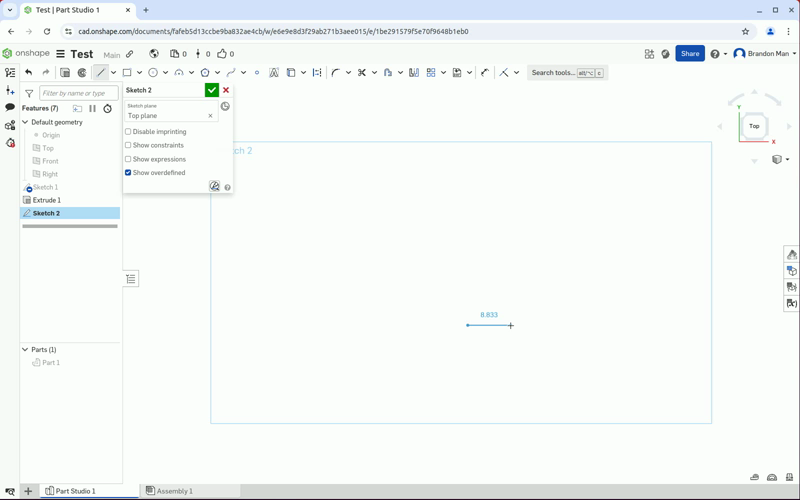
key_up(shift)
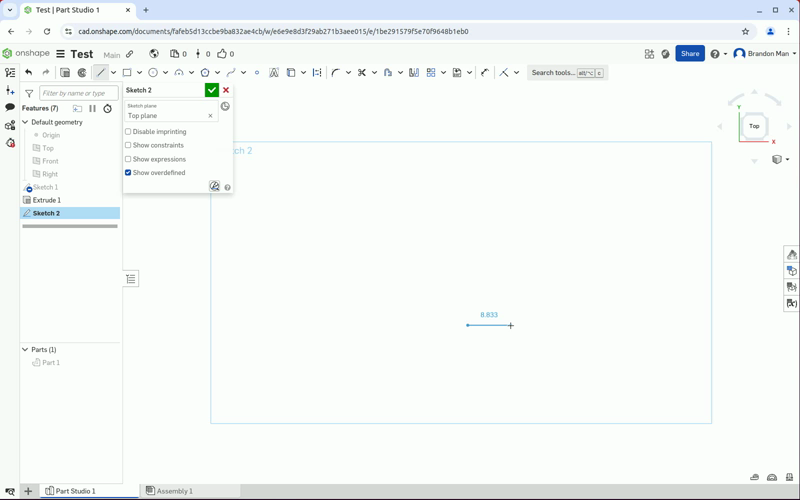
key_down(shift)
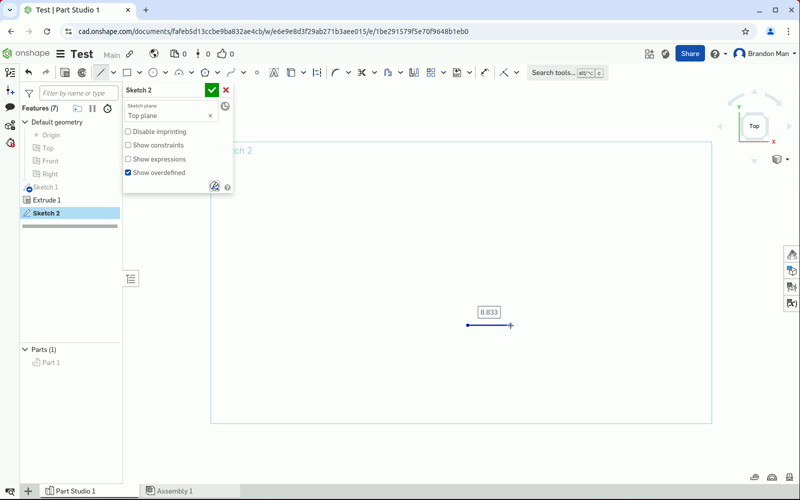
mouse_move(540, 325)
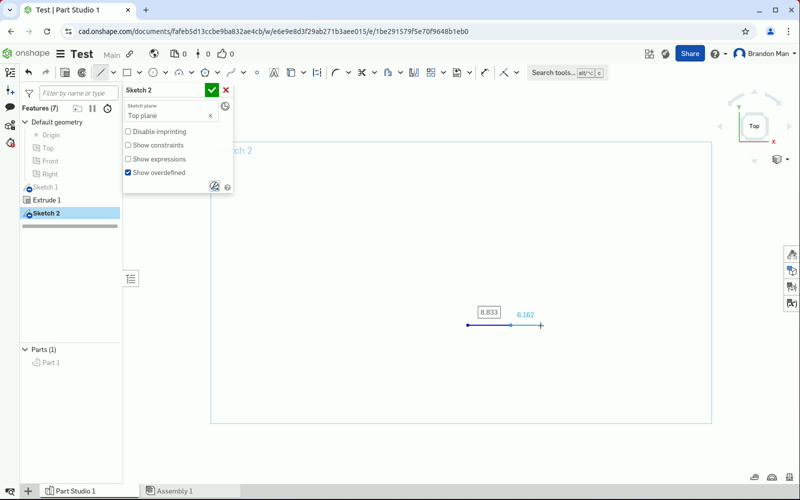
mouse_move(510, 282)
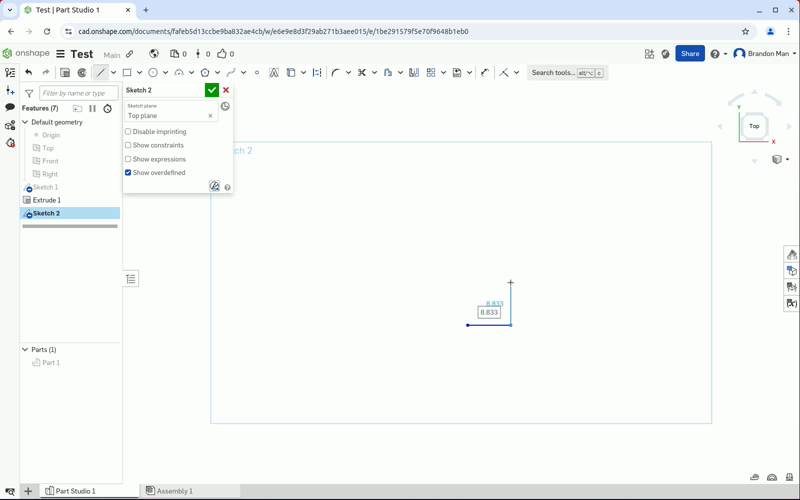
click(510, 282)
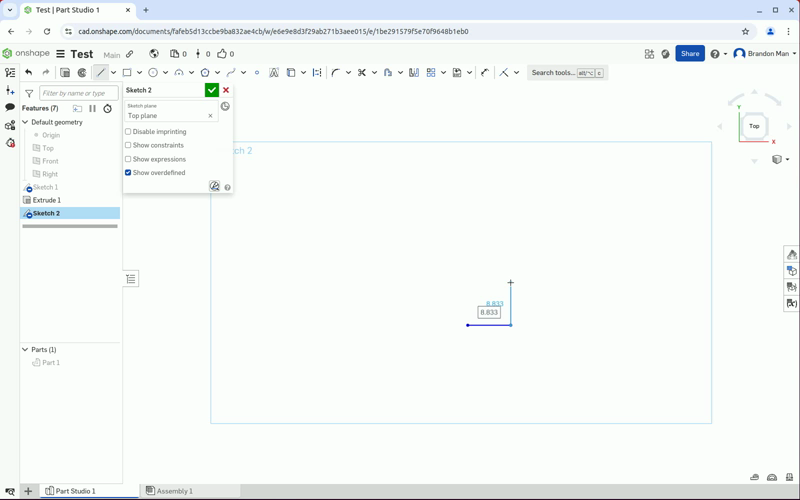
key_up(shift)
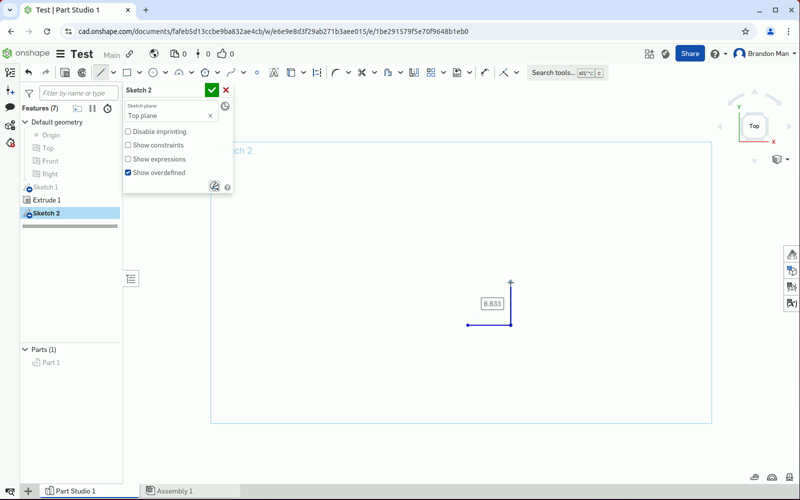
key_down(shift)
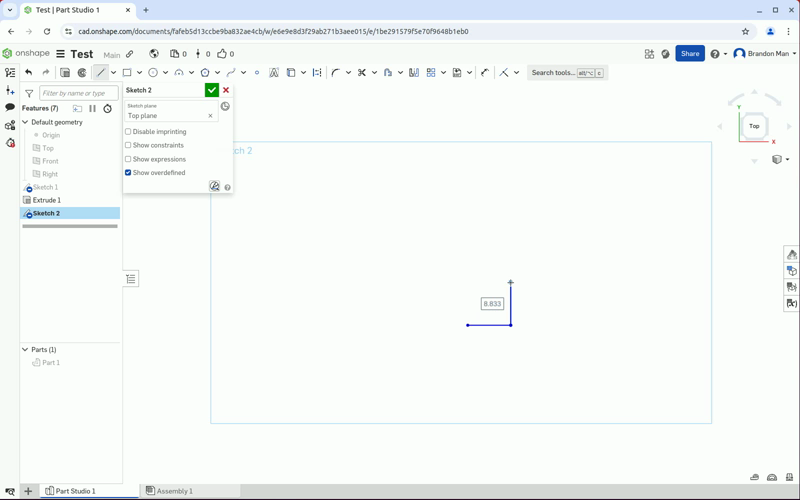
mouse_move(540, 282)
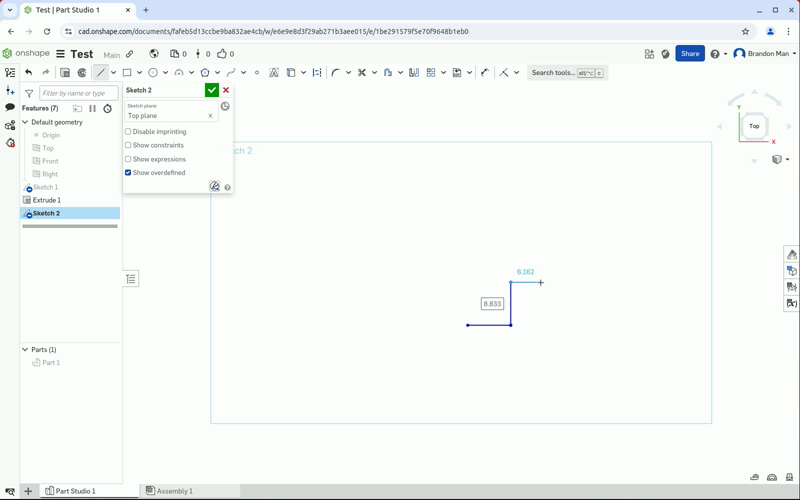
mouse_move(467, 282)
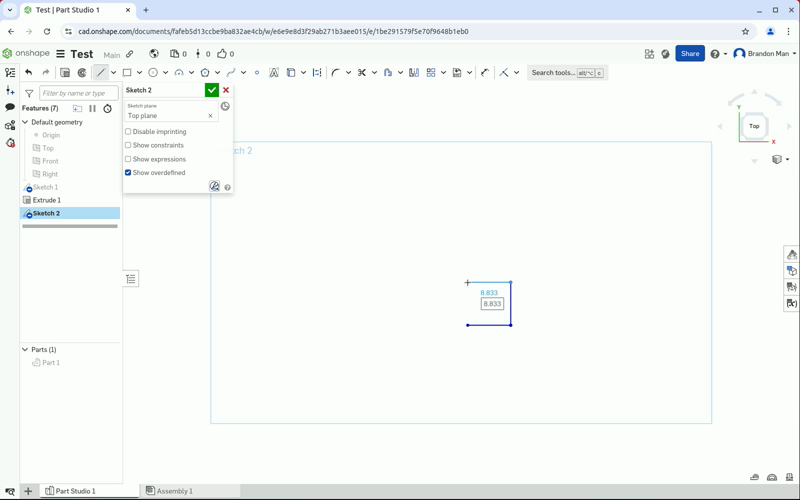
click(467, 282)
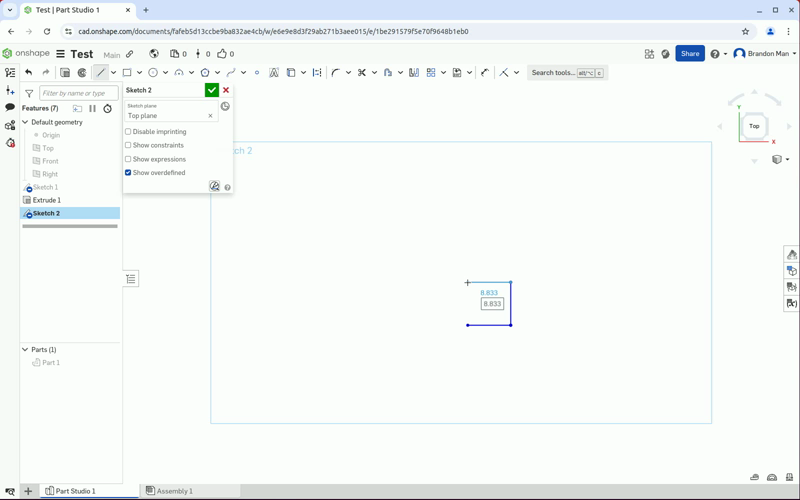
key_up(shift)
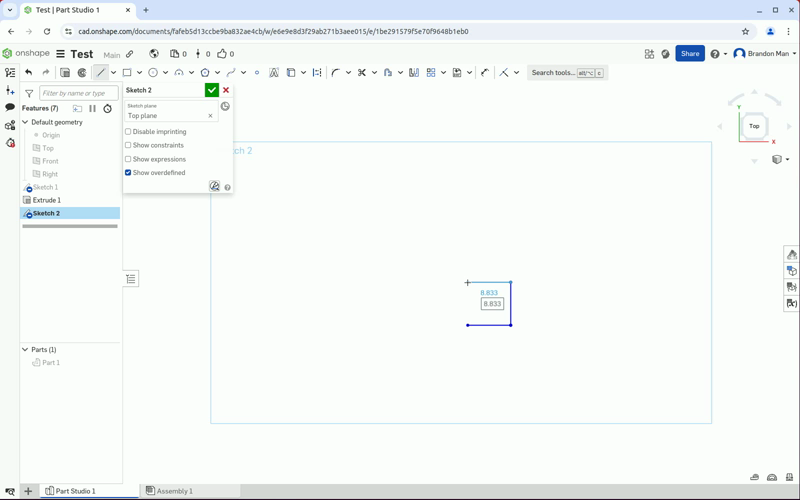
key_down(shift)
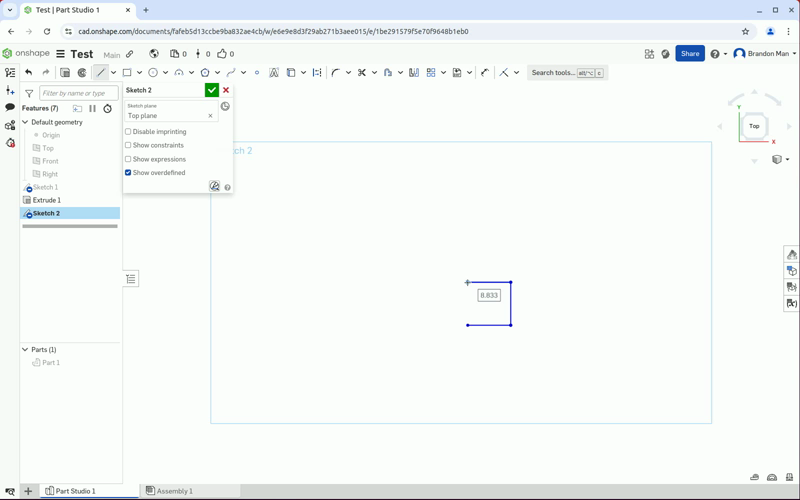
mouse_move(497, 282)
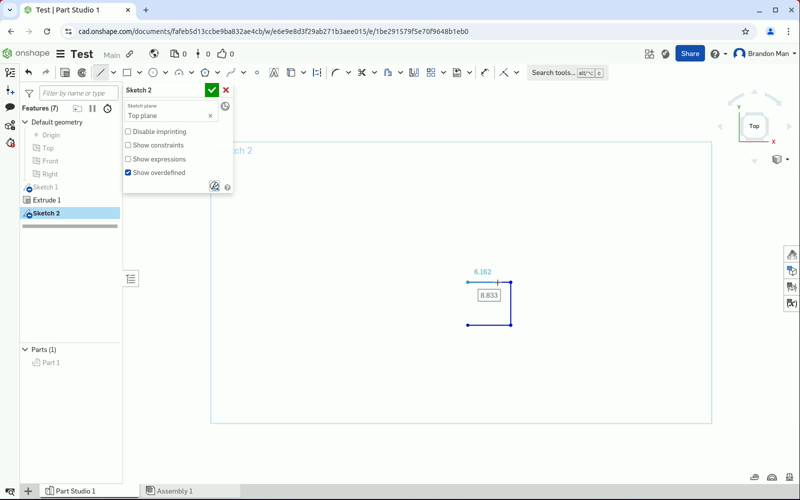
mouse_move(467, 289)
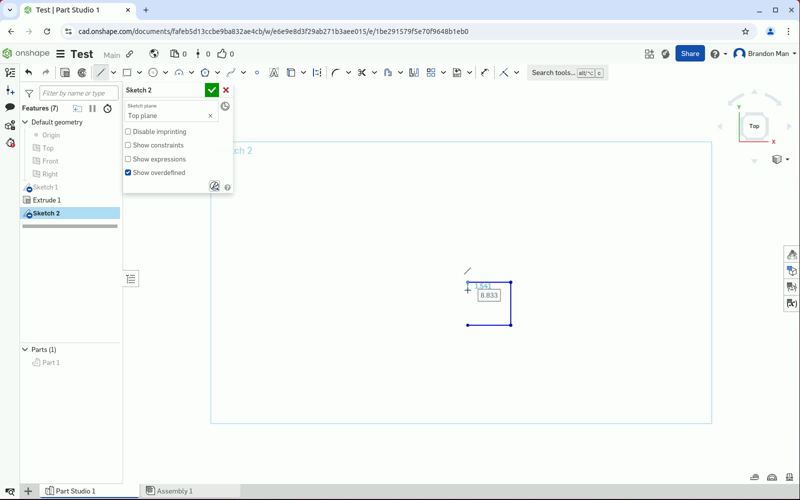
click(467, 289)
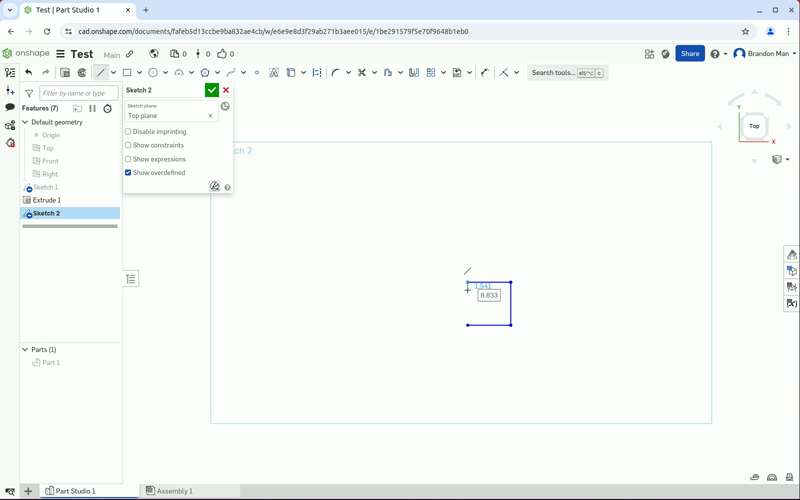
key_up(shift)
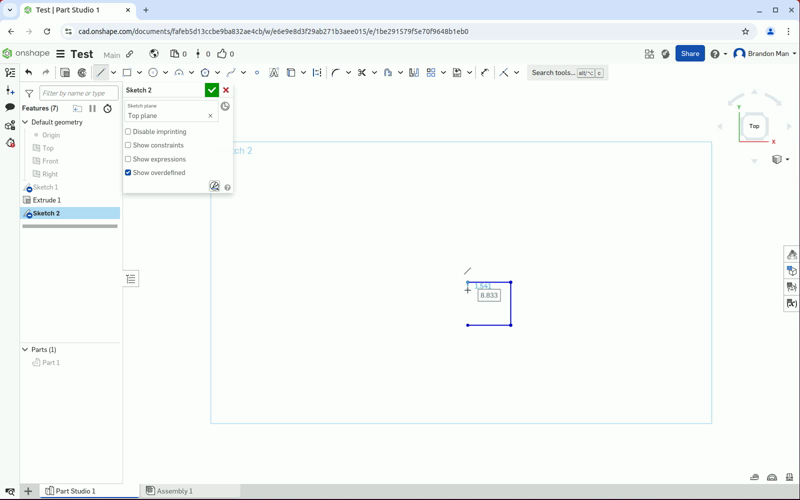
mouse_move(497, 289)
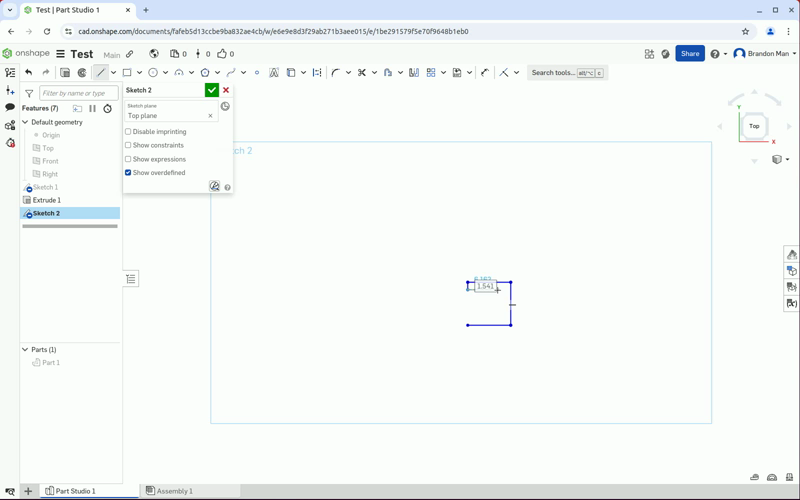
key_down(shift)
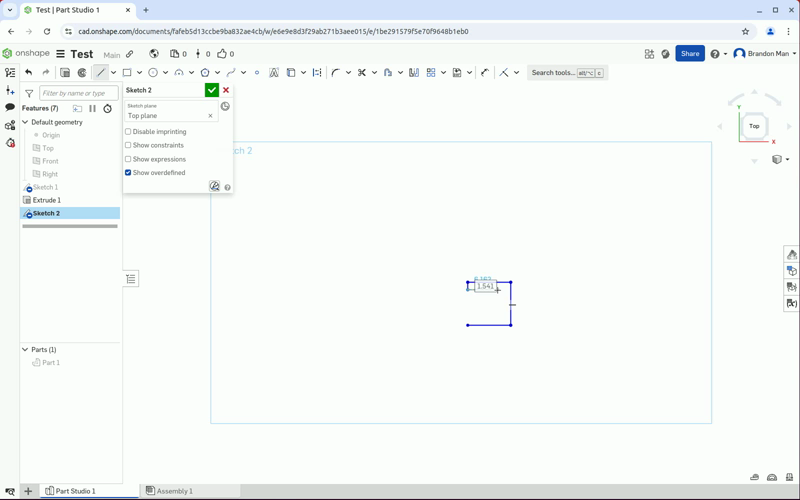
mouse_move(467, 325)
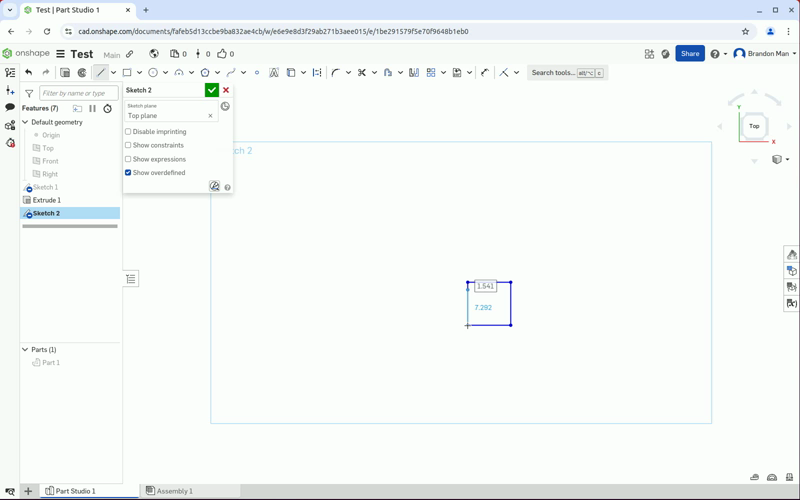
key_up(shift)
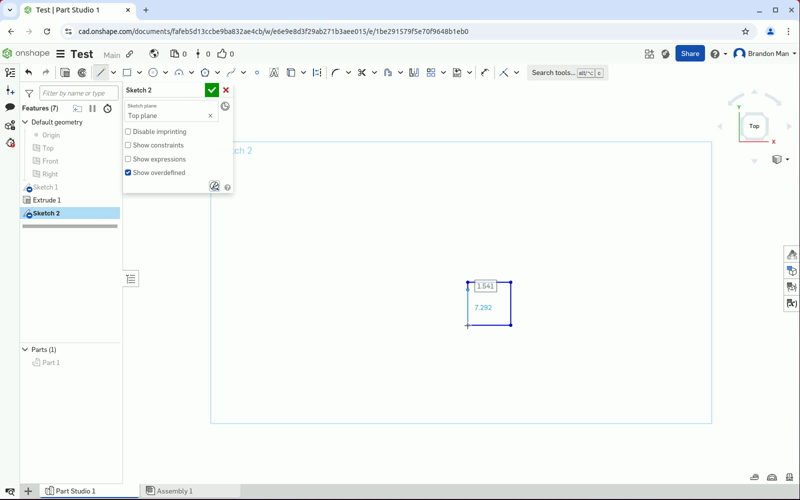
click(467, 325)
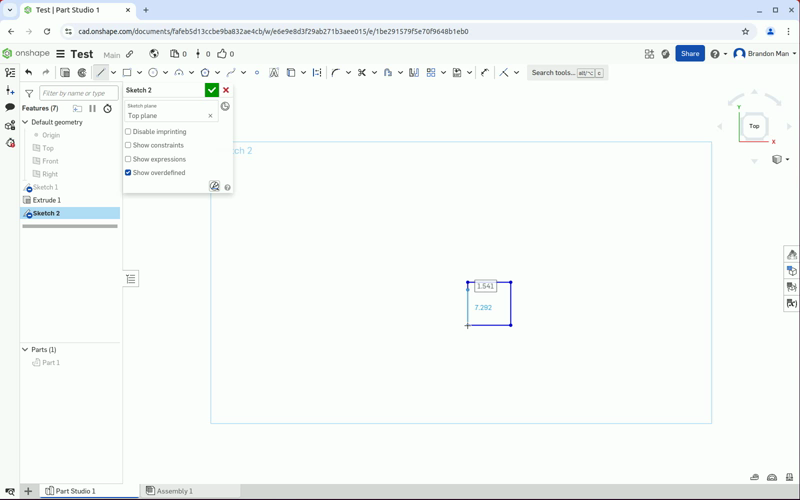
key(esc)
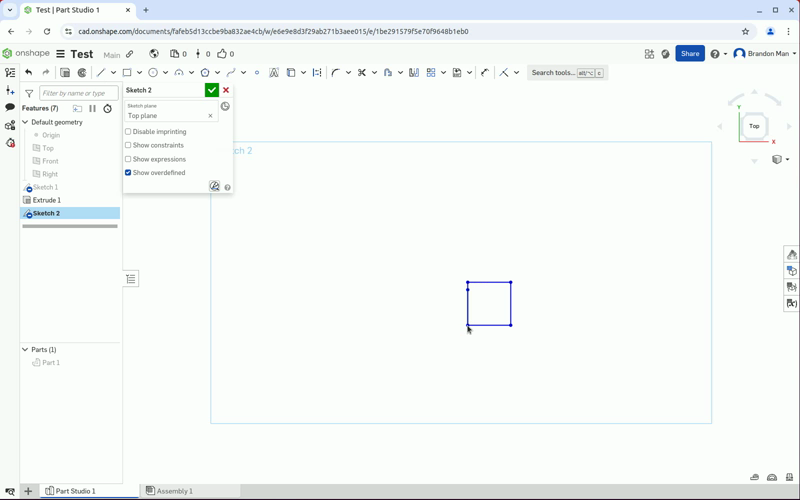
mouse_move(481, 319)
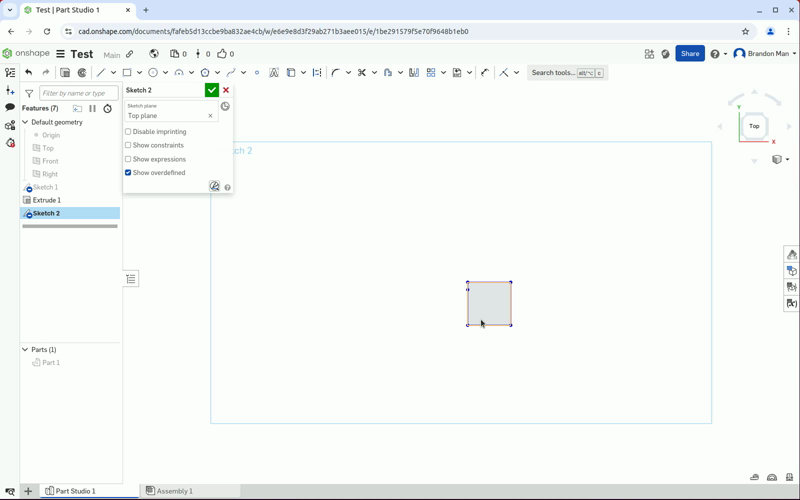
click(481, 319)
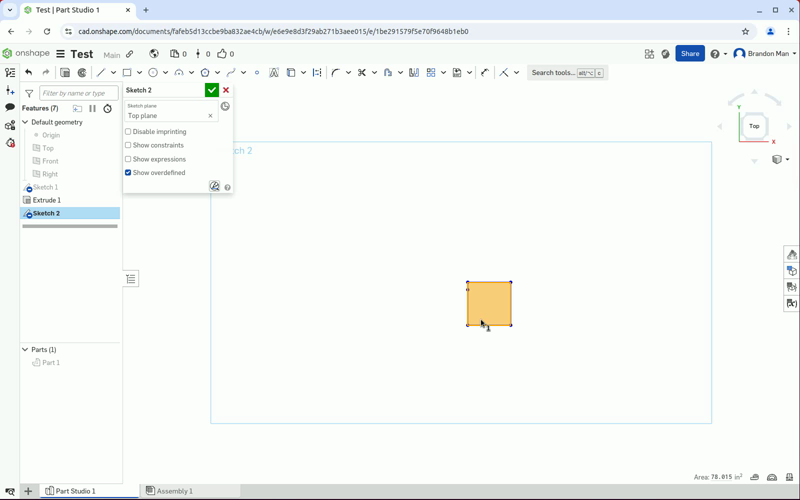
mouse_move(73, 352)
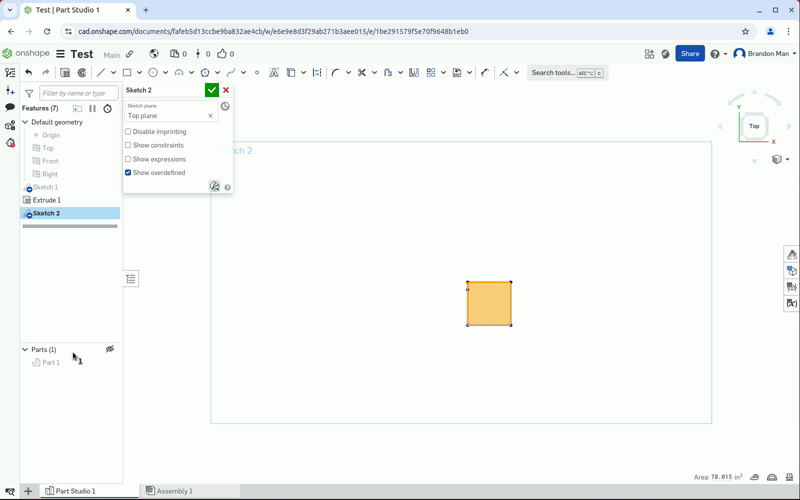
key(shift+y)
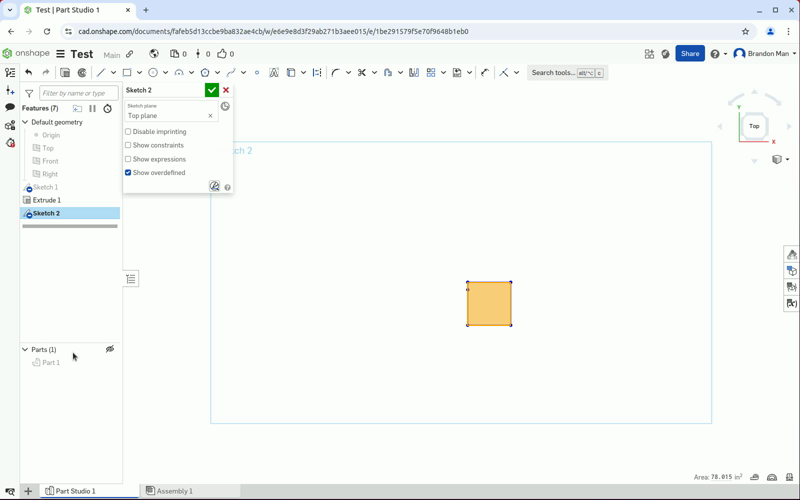
key(shift+e)
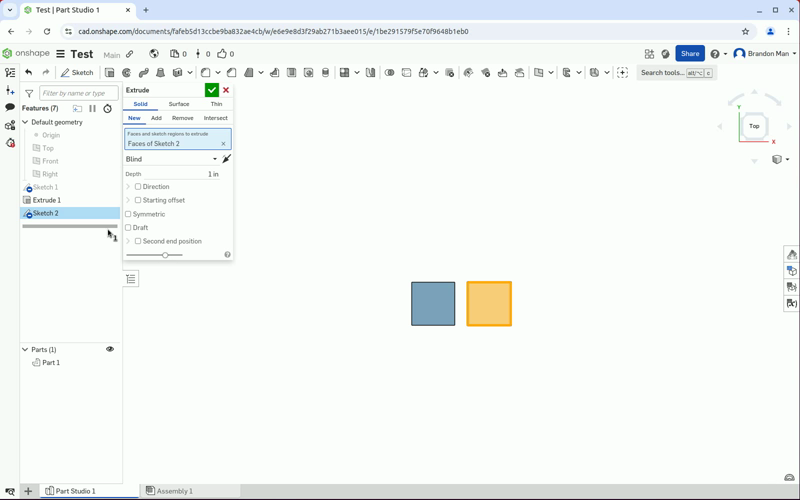
mouse_move(143, 106)
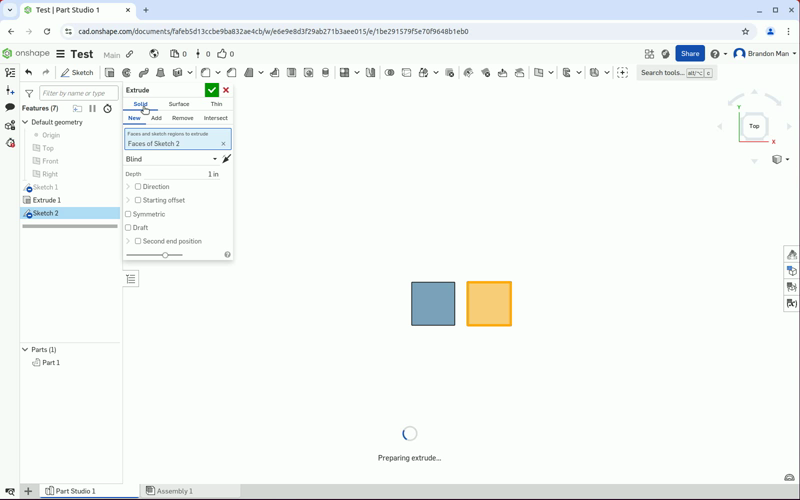
click(143, 106)
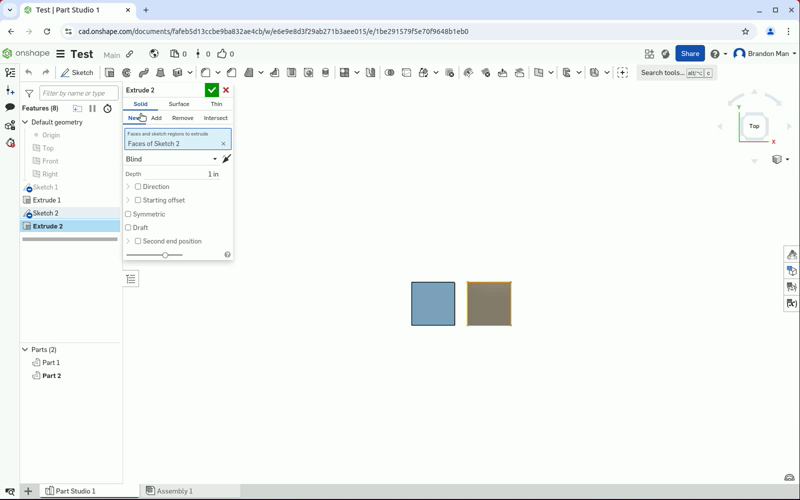
mouse_move(137, 120)
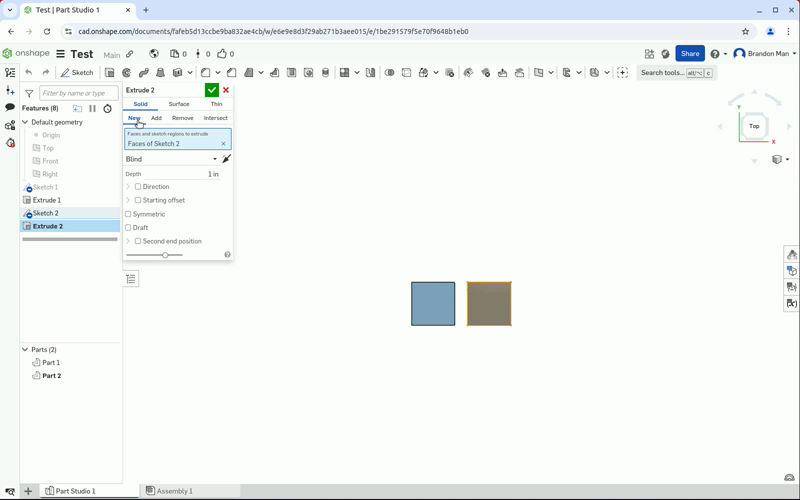
click(137, 120)
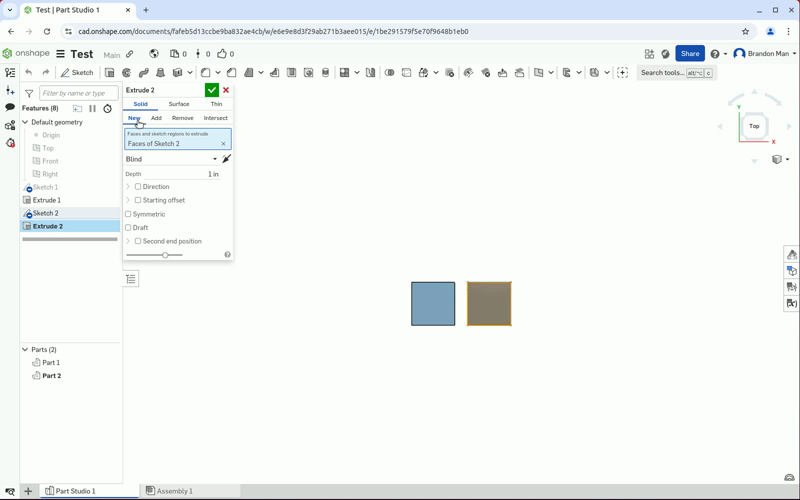
key(tab, 4)
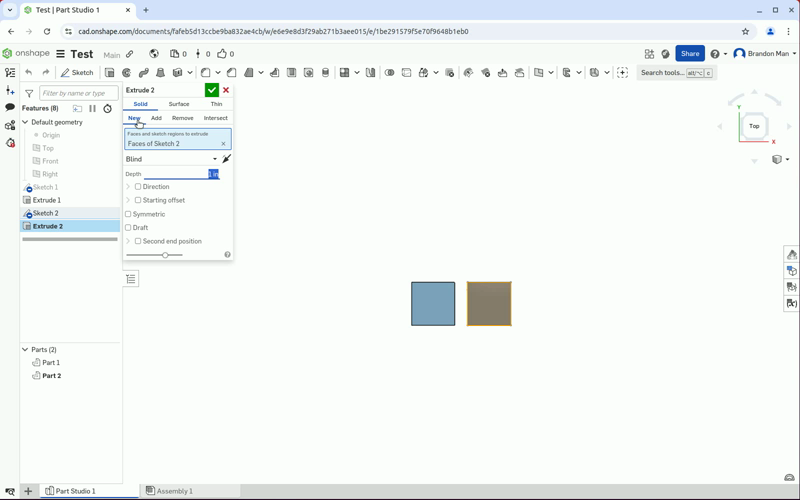
text(2.889)
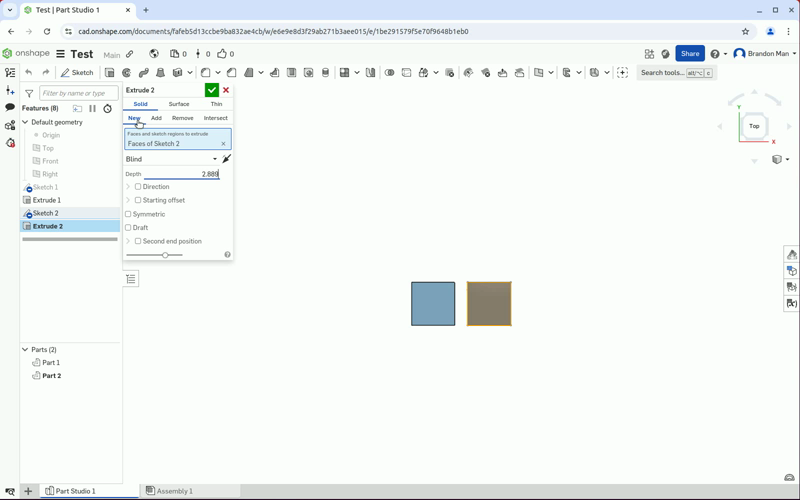
key(enter)
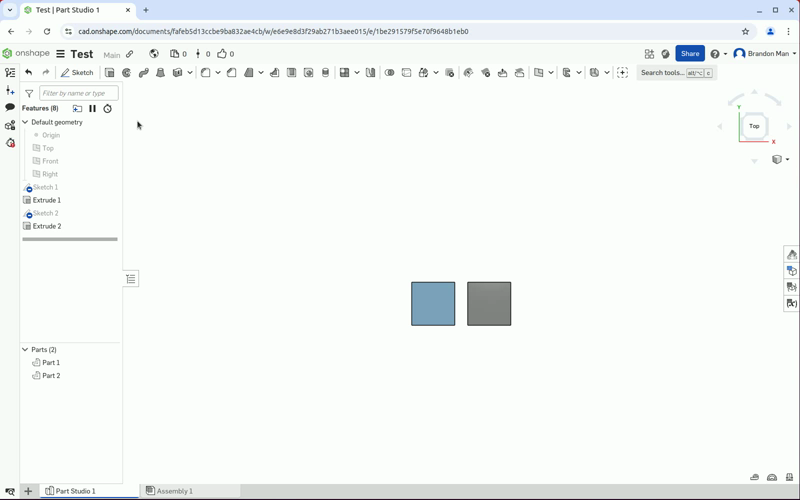
key(shift+h)
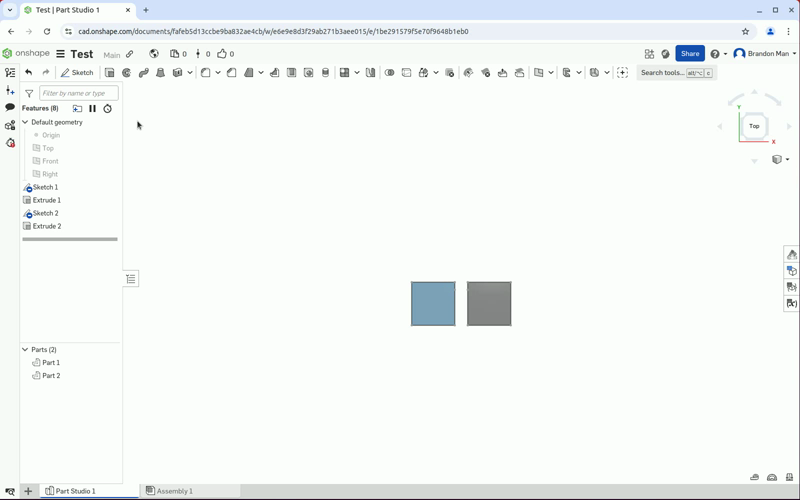
key(shift+h)
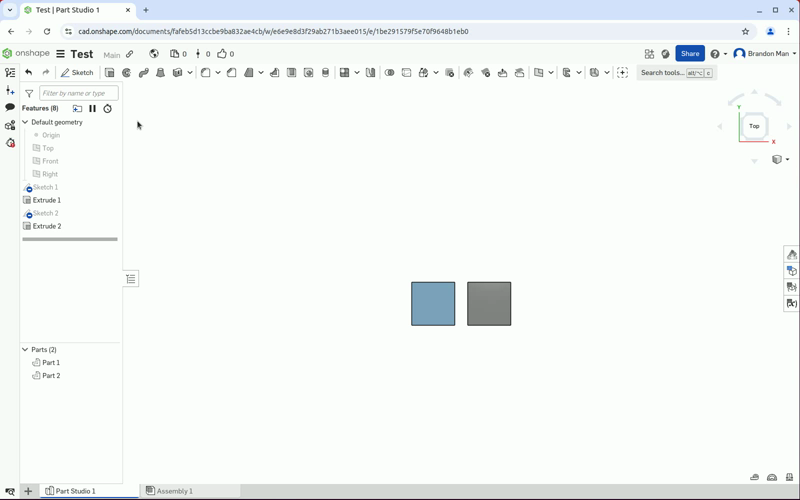
mouse_move(73, 189)
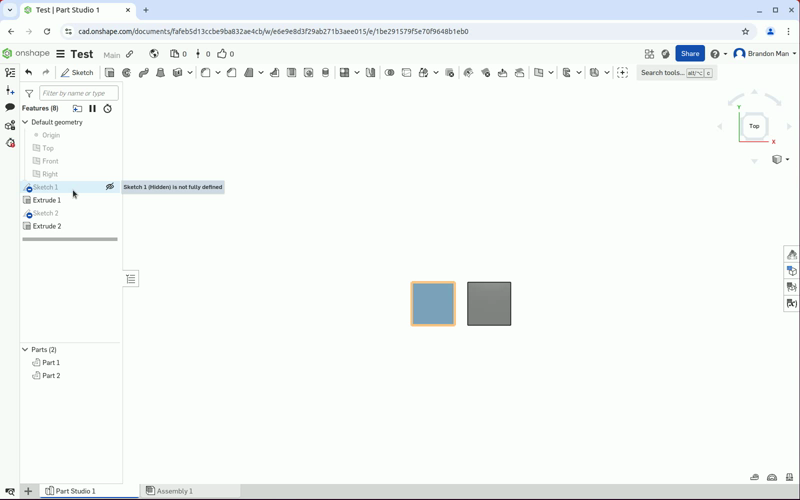
click(73, 189)
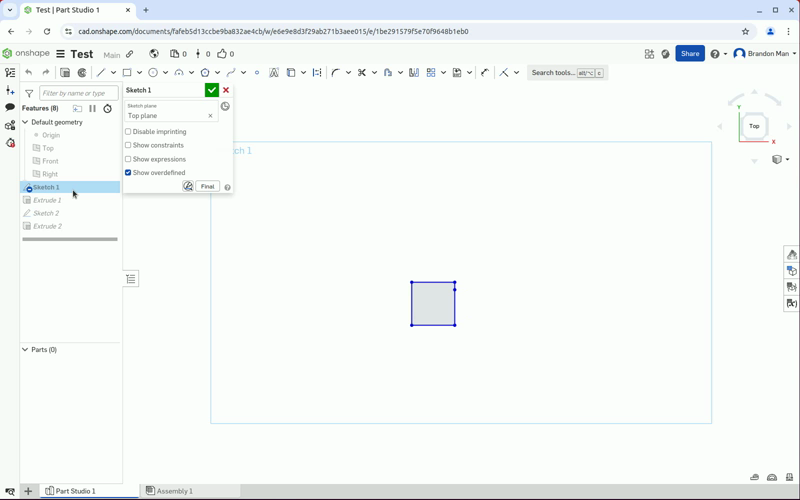
mouse_move(229, 92)
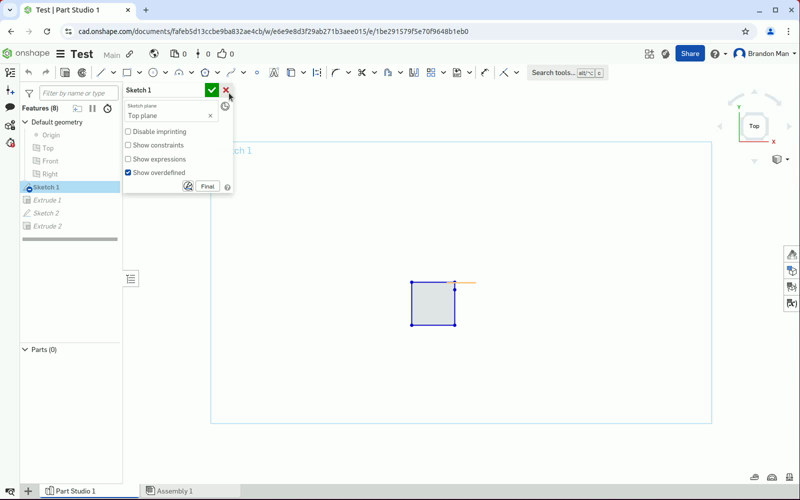
click(229, 92)
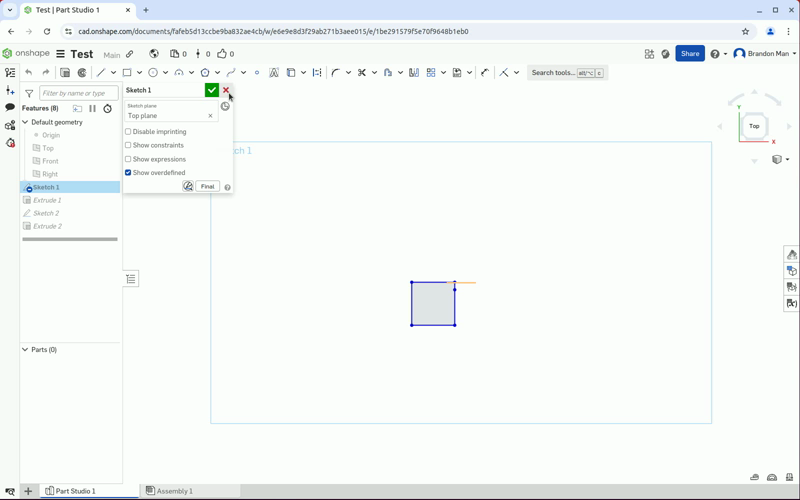
key(shift+s)
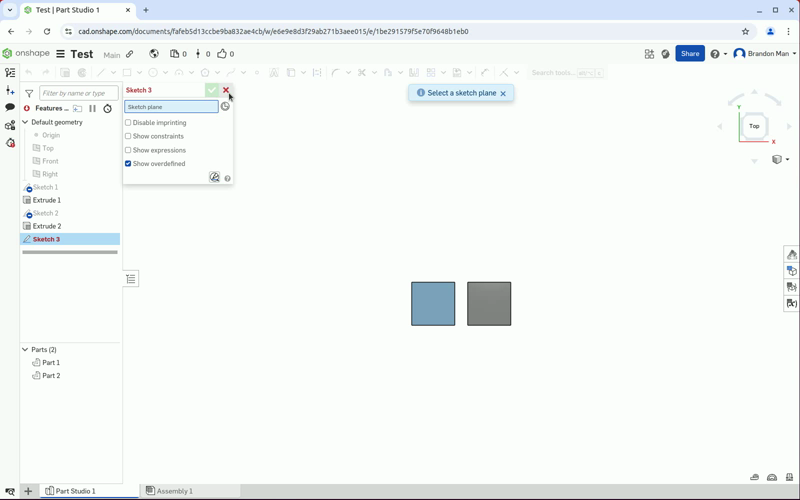
mouse_move(73, 150)
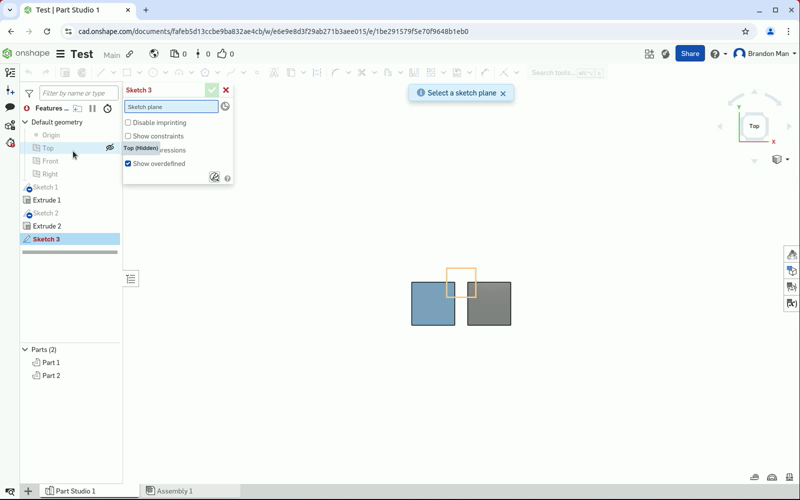
click(73, 150)
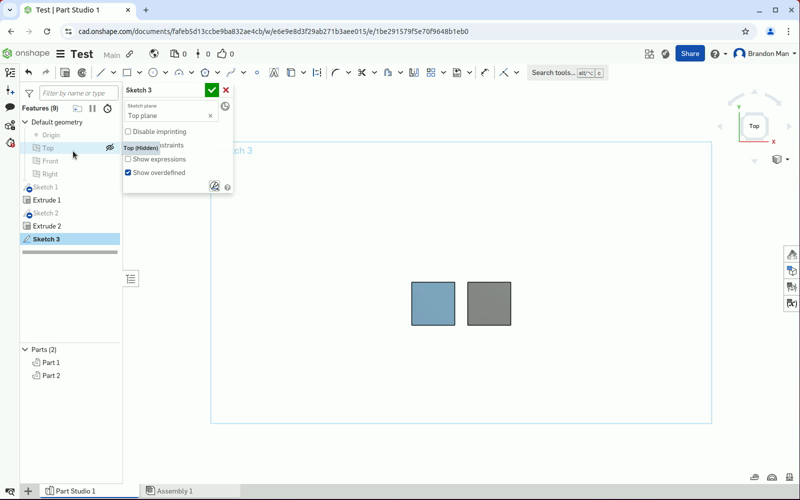
mouse_move(73, 352)
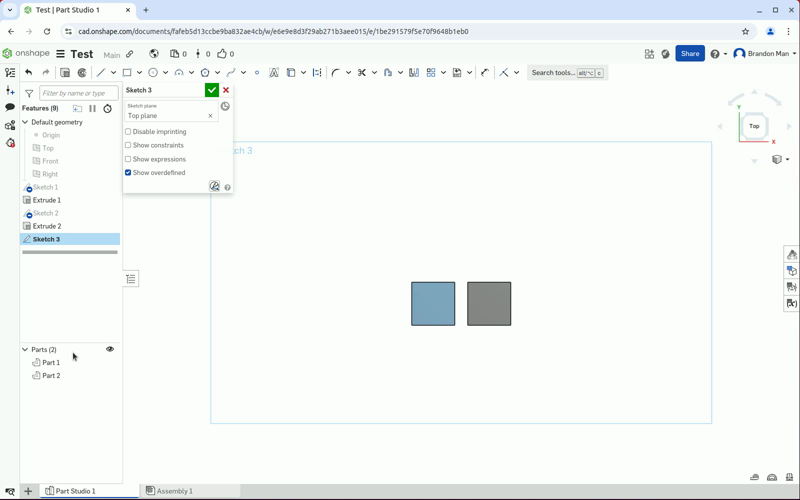
key(y)
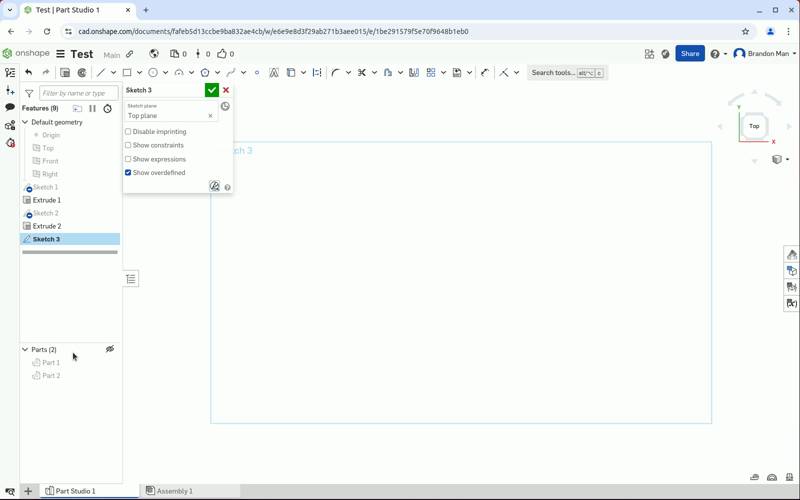
key(l)
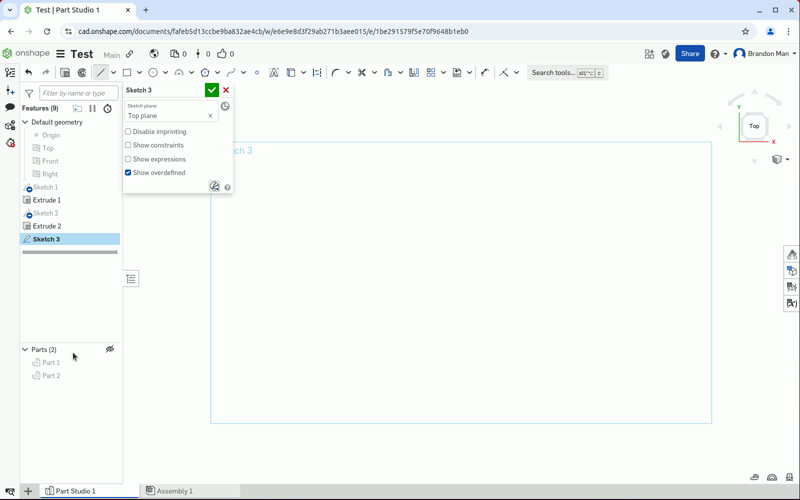
key_down(shift)
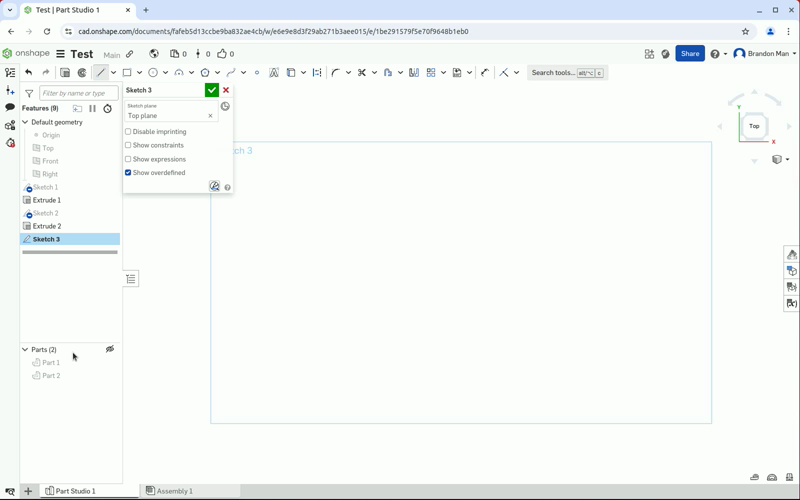
mouse_move(439, 275)
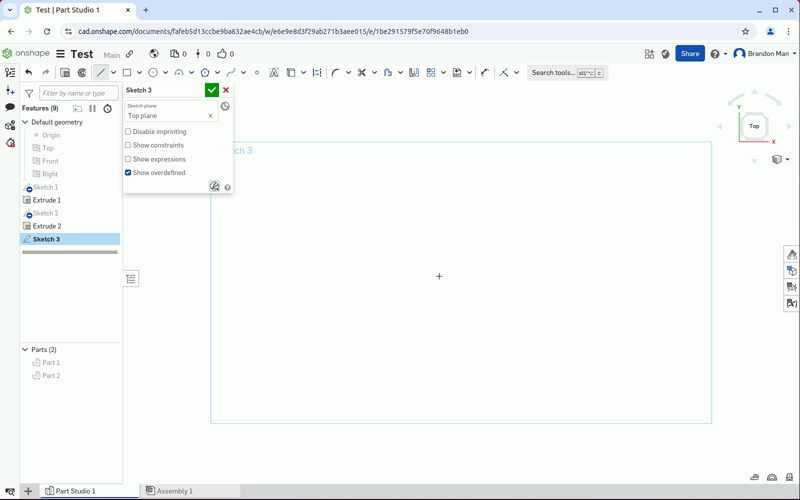
click(439, 275)
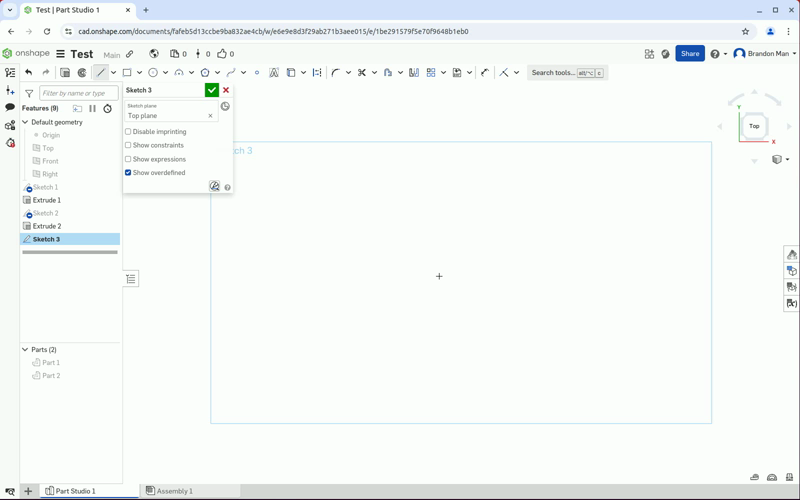
key_up(shift)
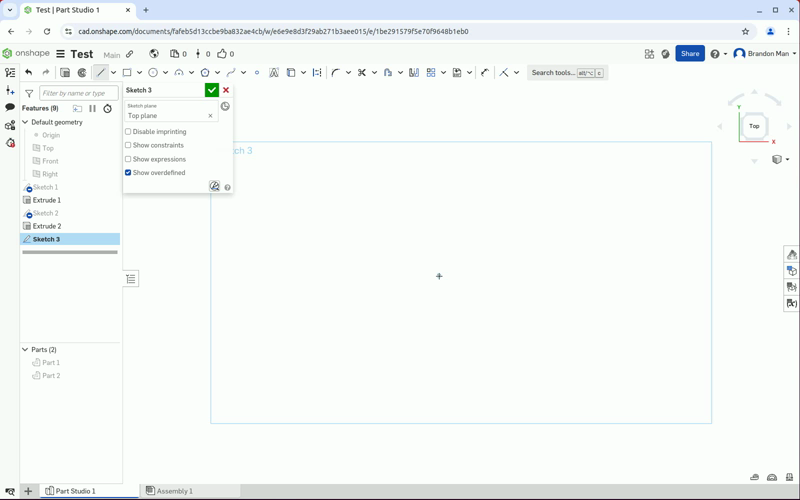
key_down(shift)
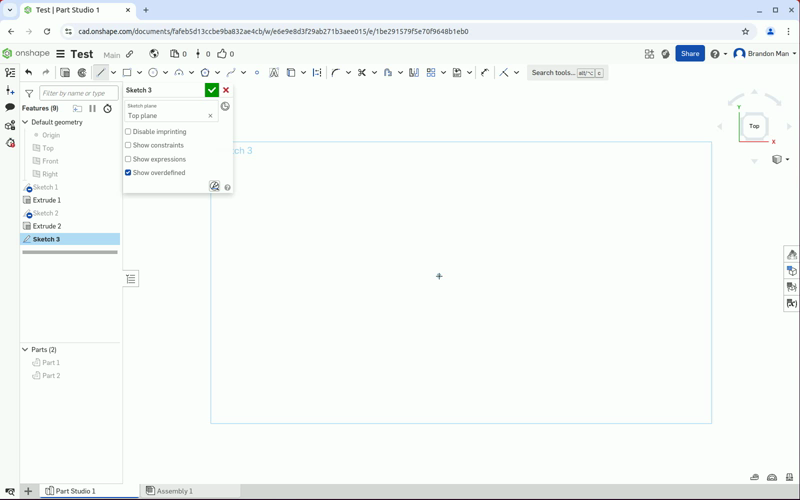
mouse_move(469, 275)
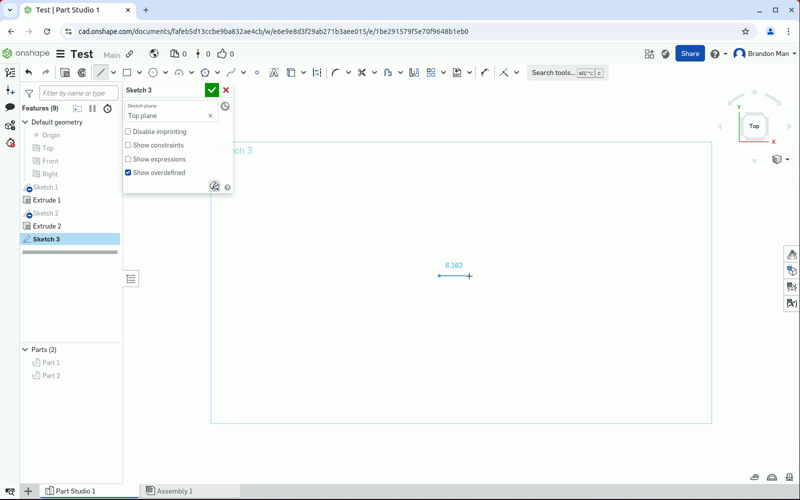
mouse_move(454, 275)
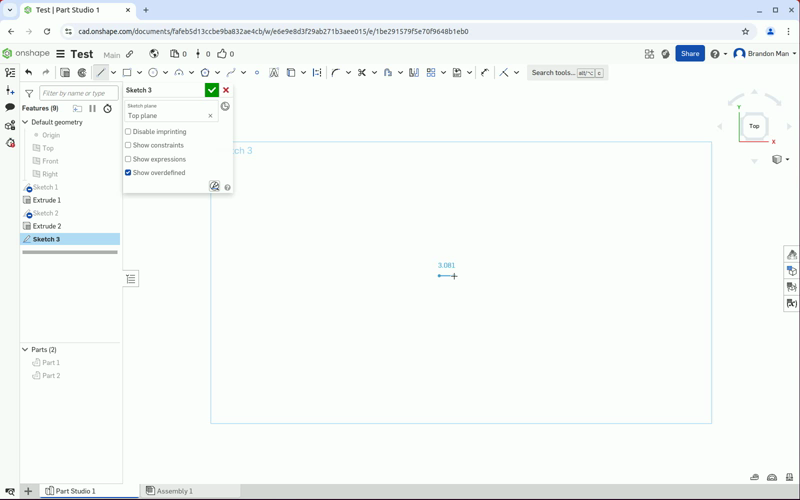
click(454, 275)
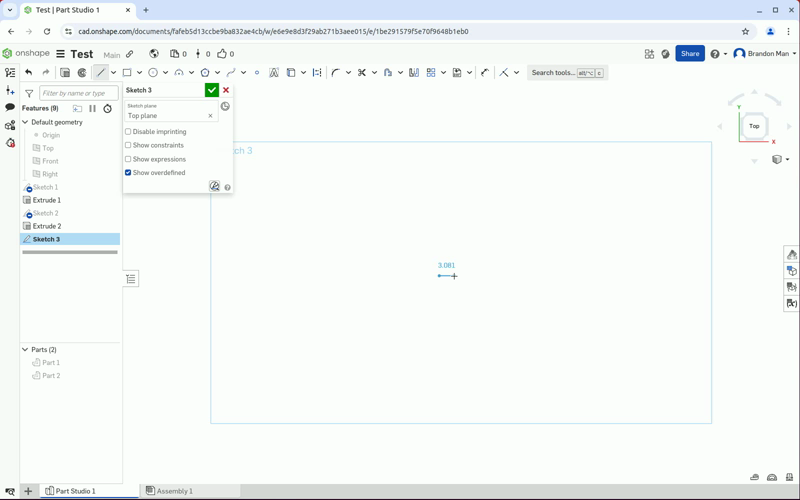
key_up(shift)
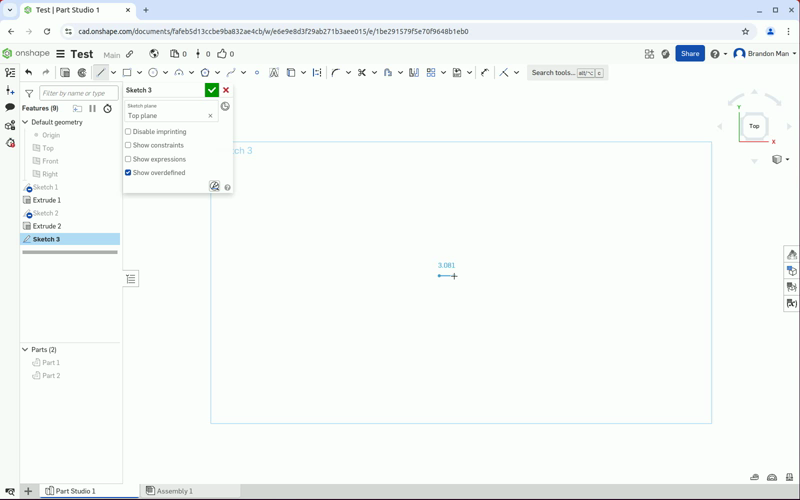
key_down(shift)
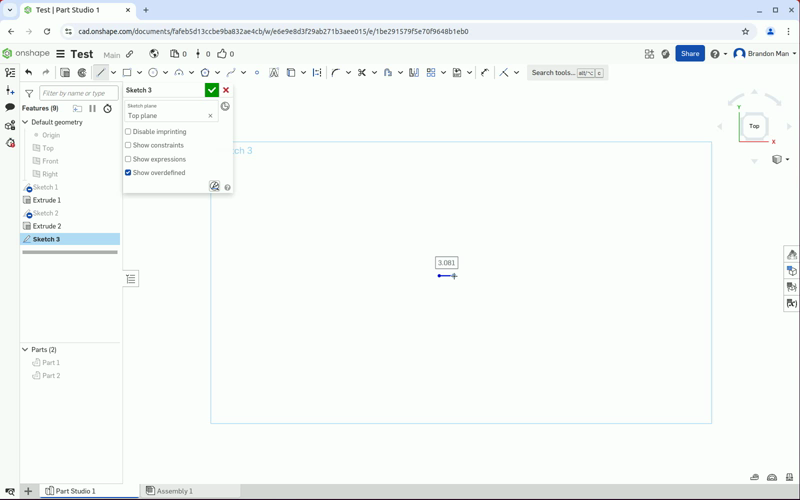
mouse_move(484, 275)
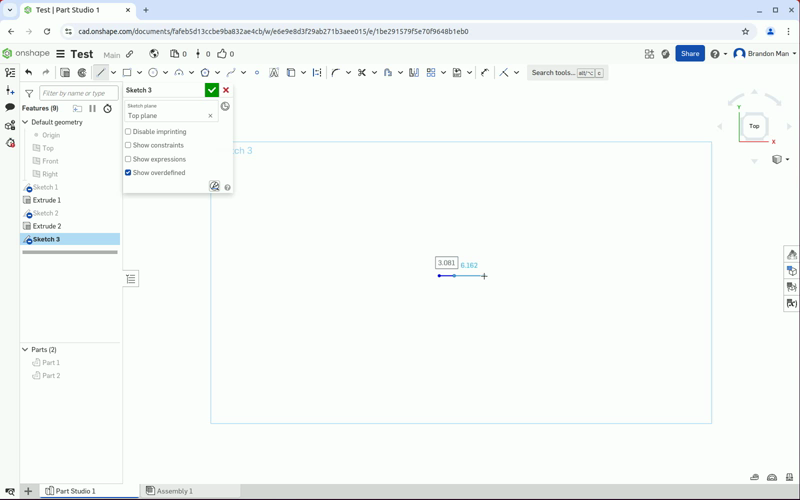
mouse_move(461, 275)
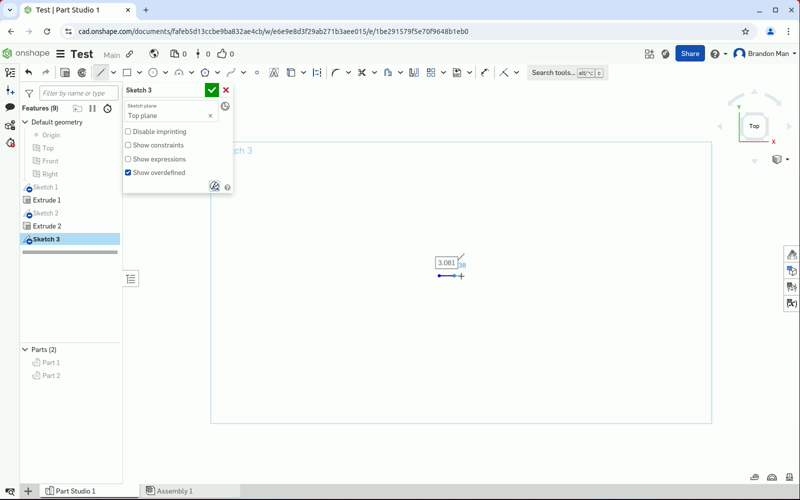
scroll(6)
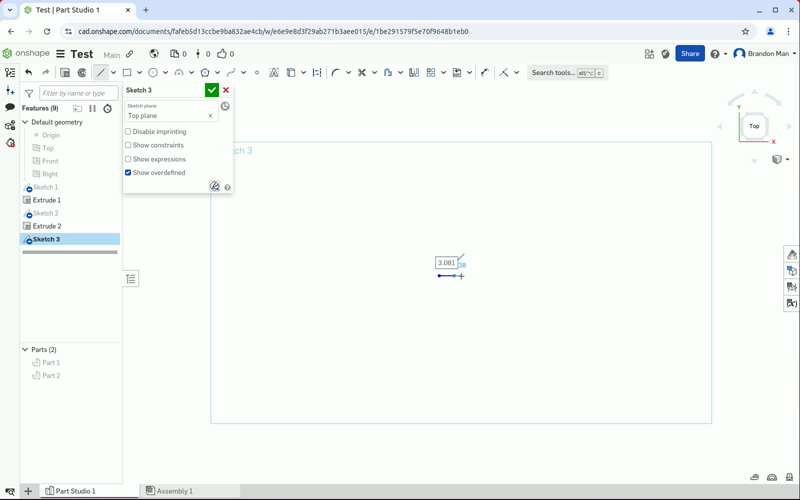
scroll(6)
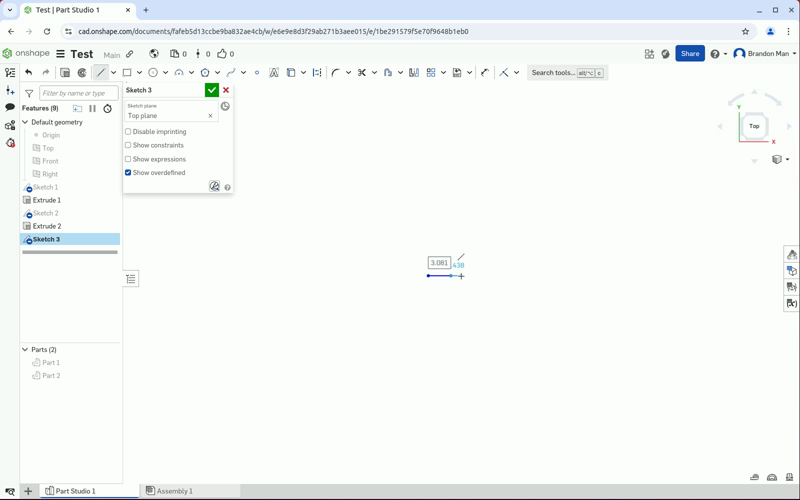
scroll(6)
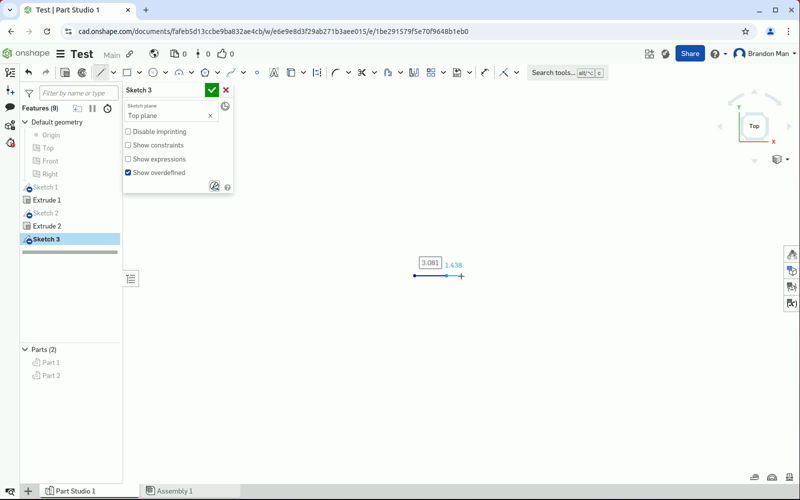
scroll(6)
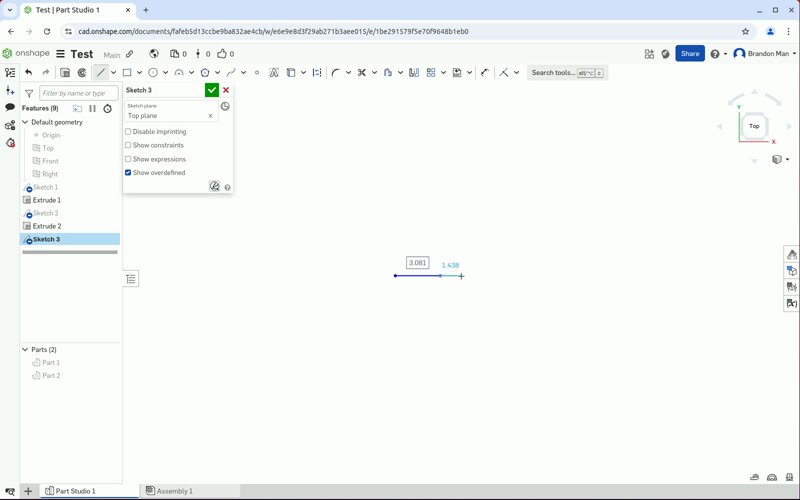
scroll(6)
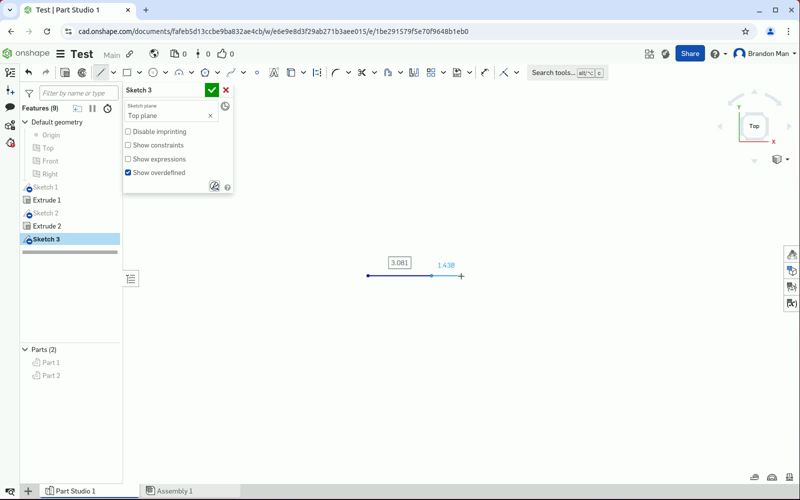
scroll(6)
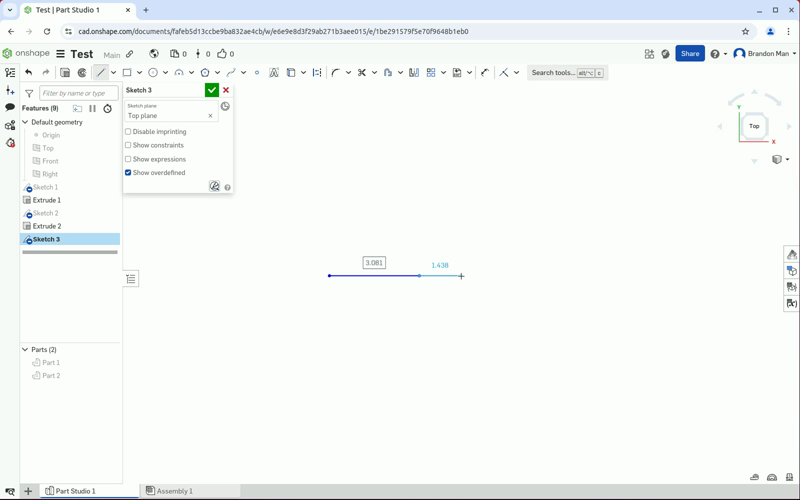
scroll(6)
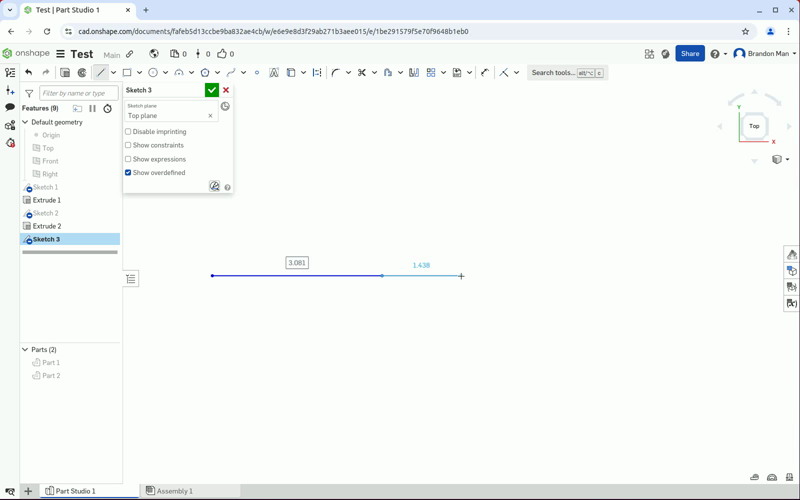
click(461, 275)
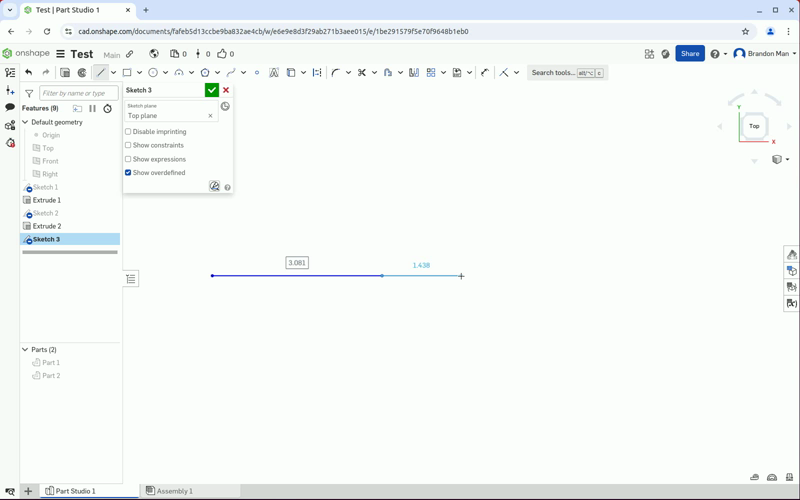
scroll(-6)
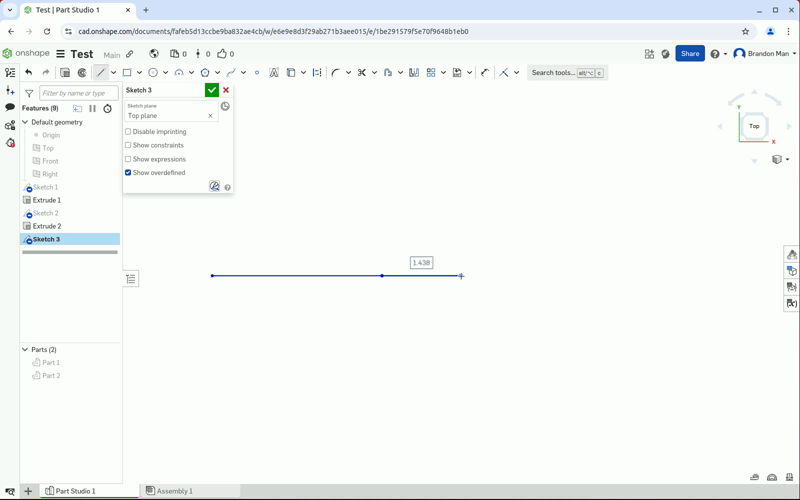
scroll(-6)
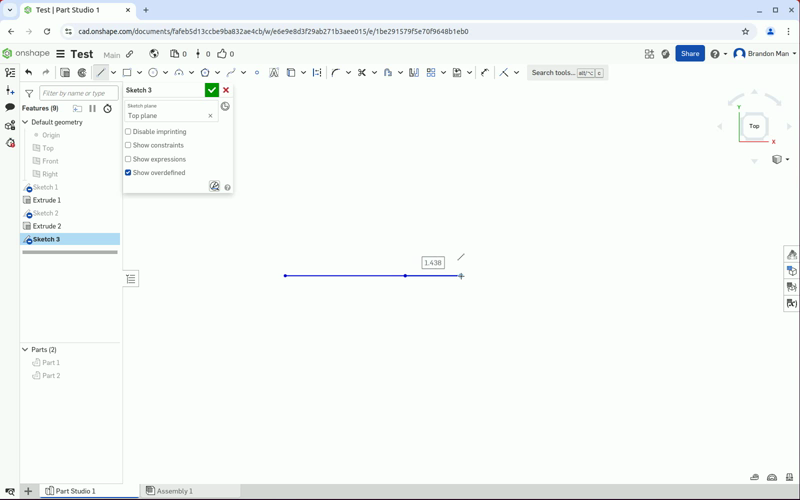
scroll(-6)
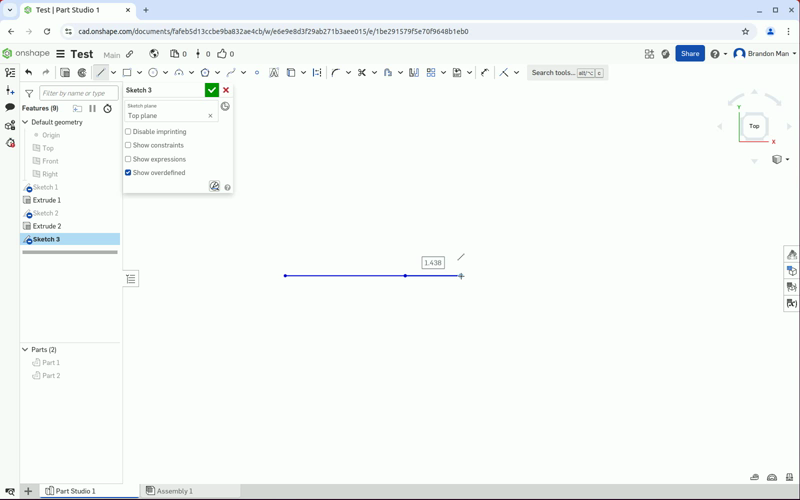
scroll(-6)
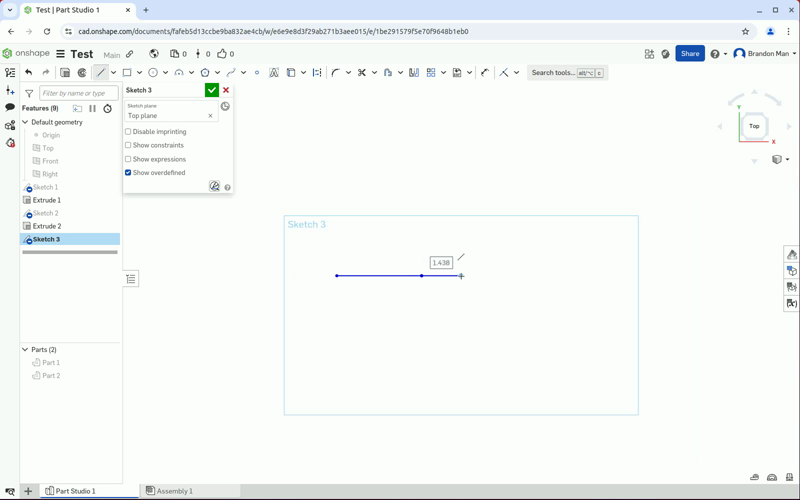
scroll(-6)
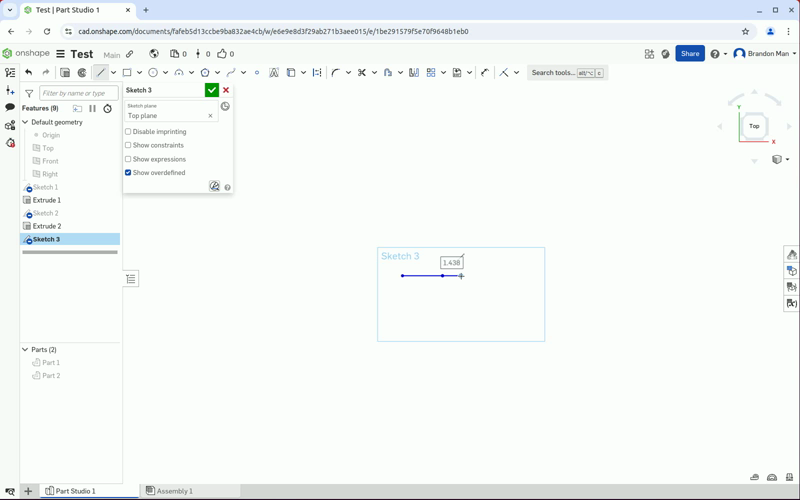
scroll(-6)
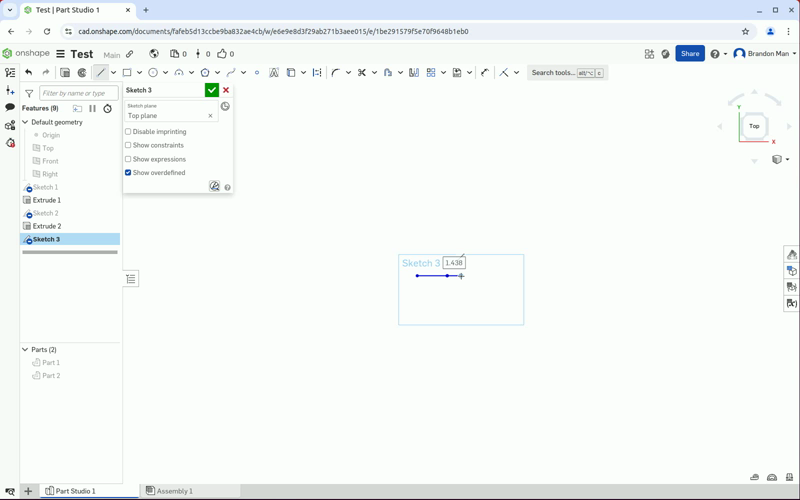
scroll(-6)
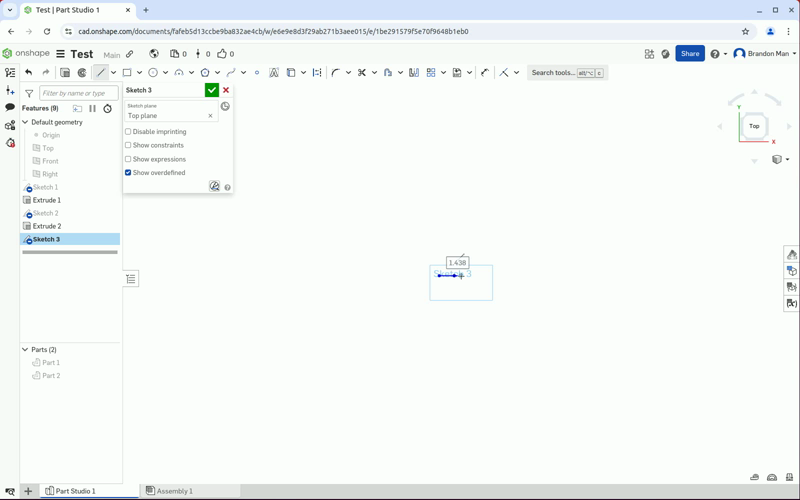
key_up(shift)
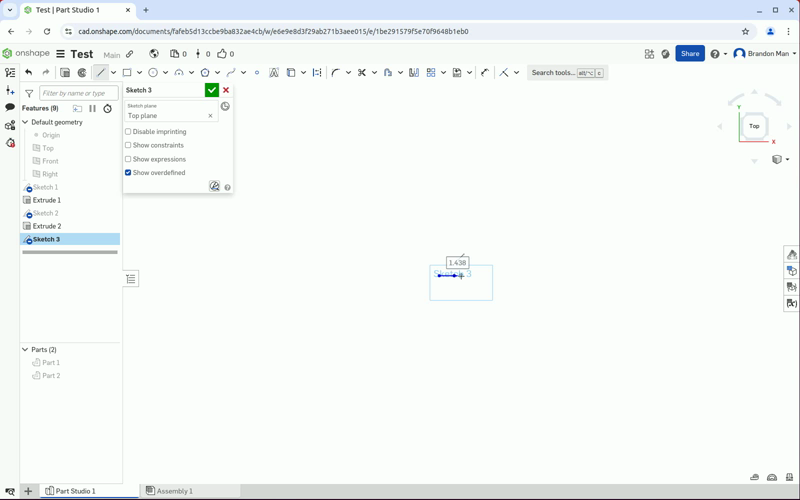
key_down(shift)
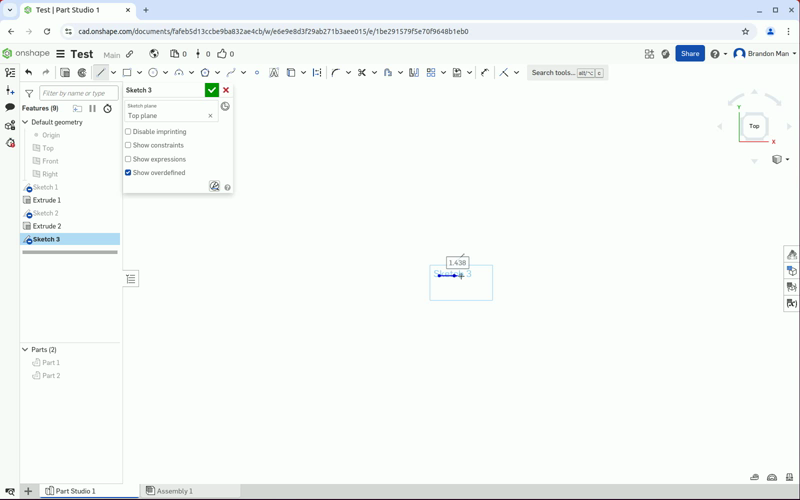
mouse_move(491, 275)
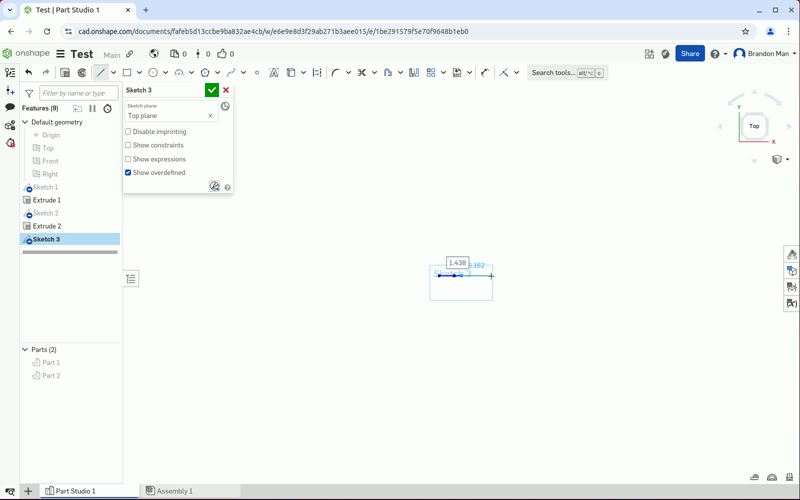
mouse_move(467, 275)
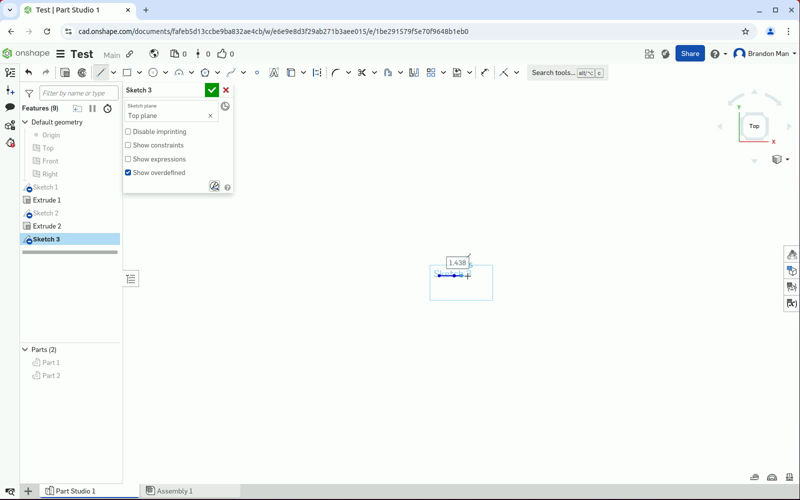
scroll(6)
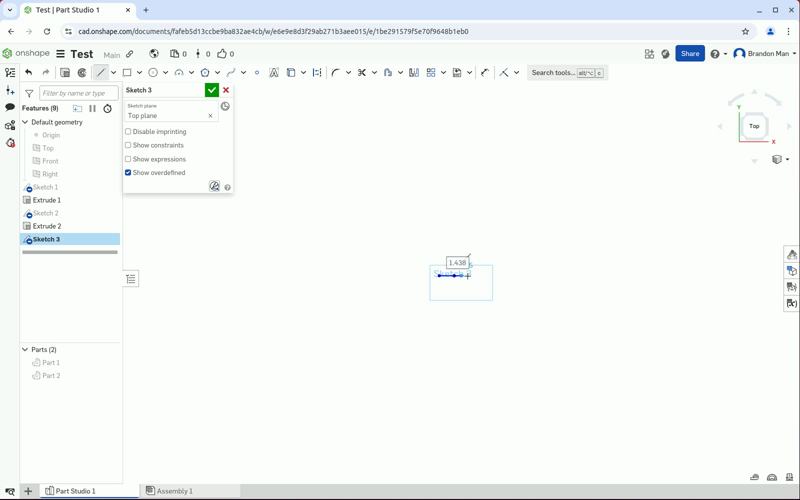
scroll(6)
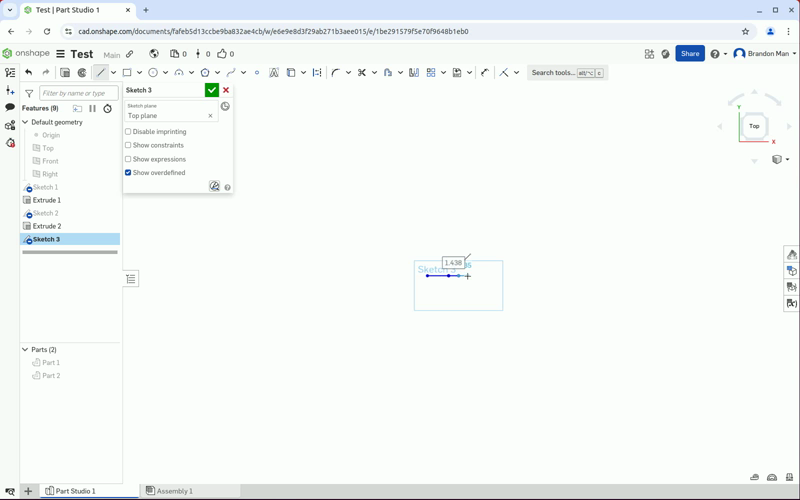
scroll(6)
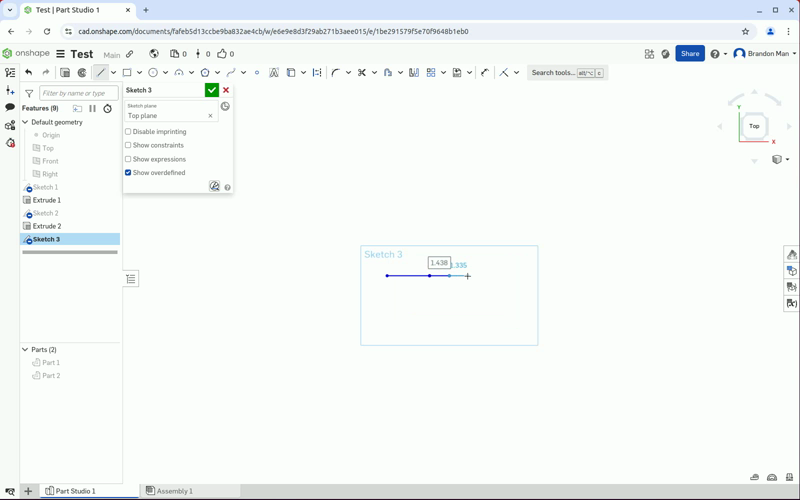
scroll(6)
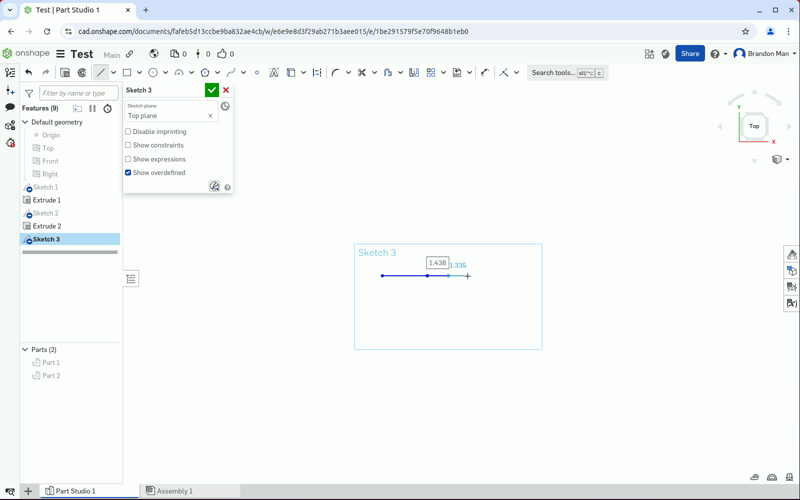
scroll(6)
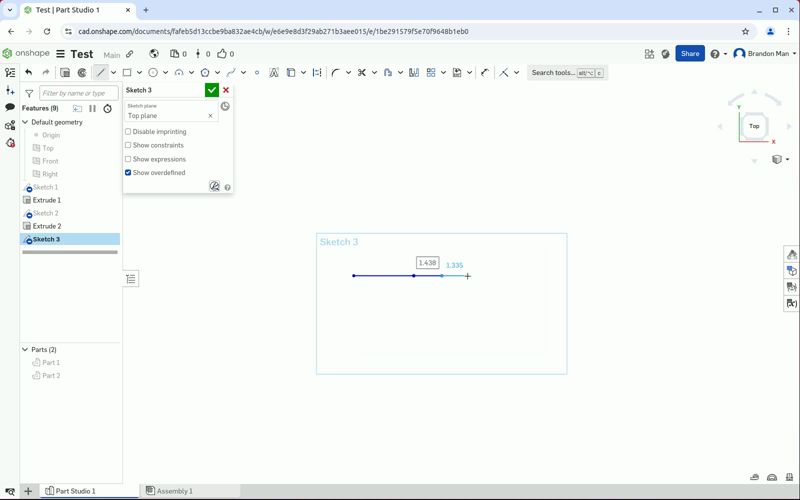
scroll(6)
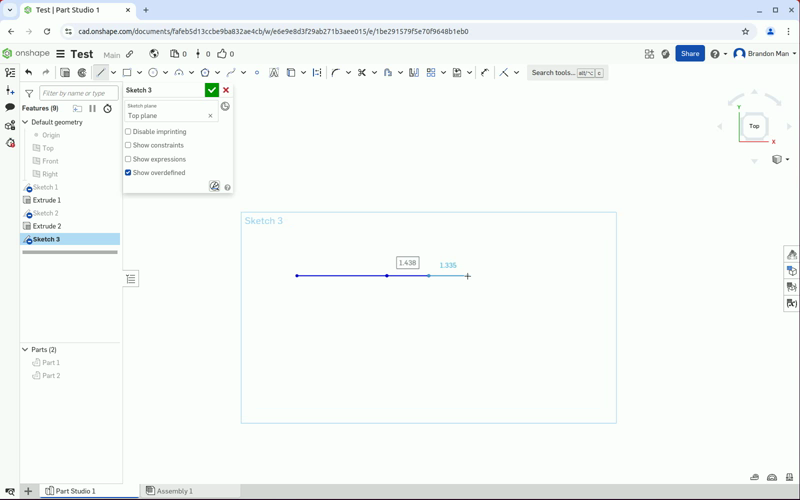
scroll(6)
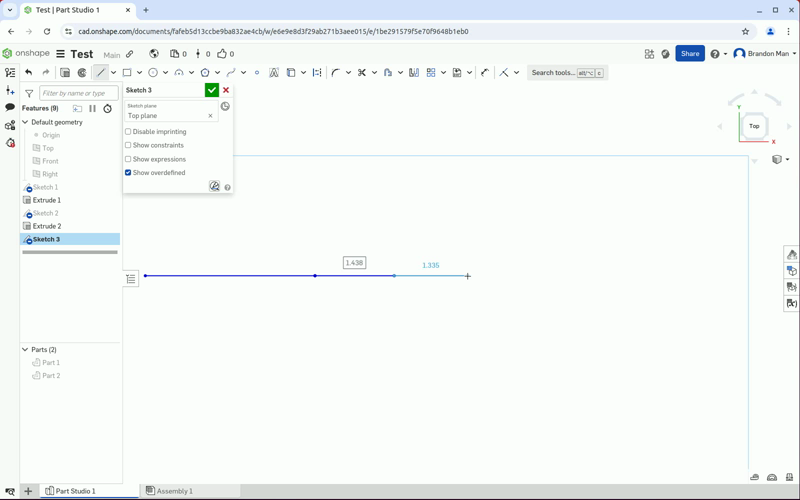
click(467, 275)
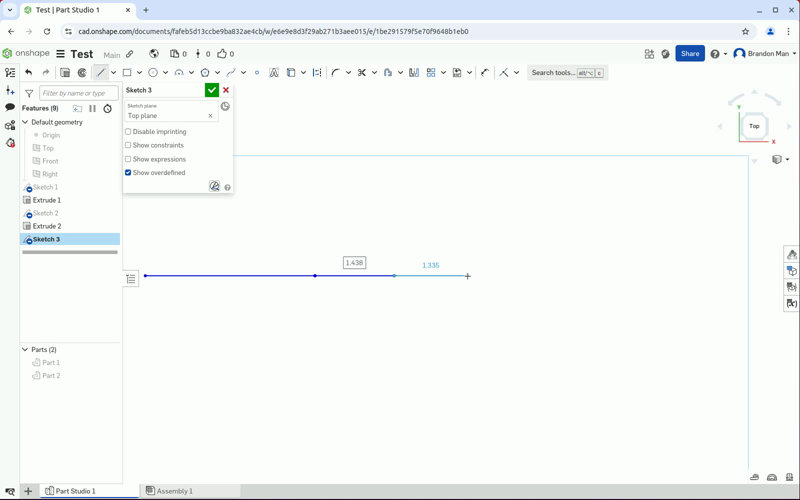
scroll(-6)
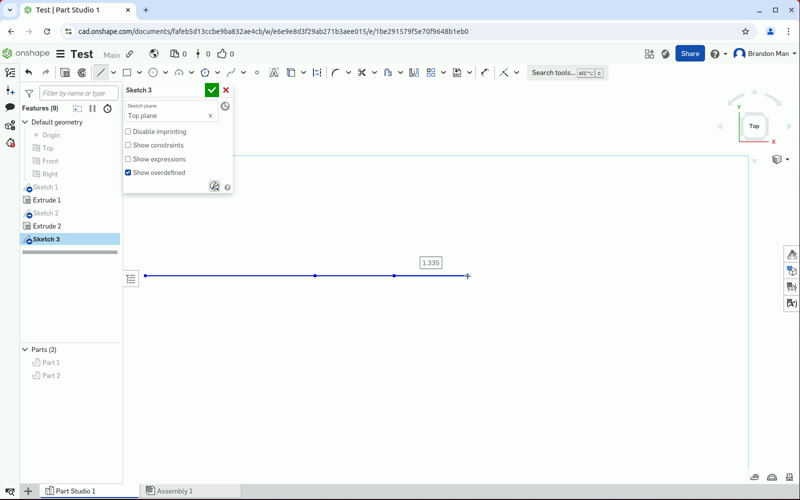
scroll(-6)
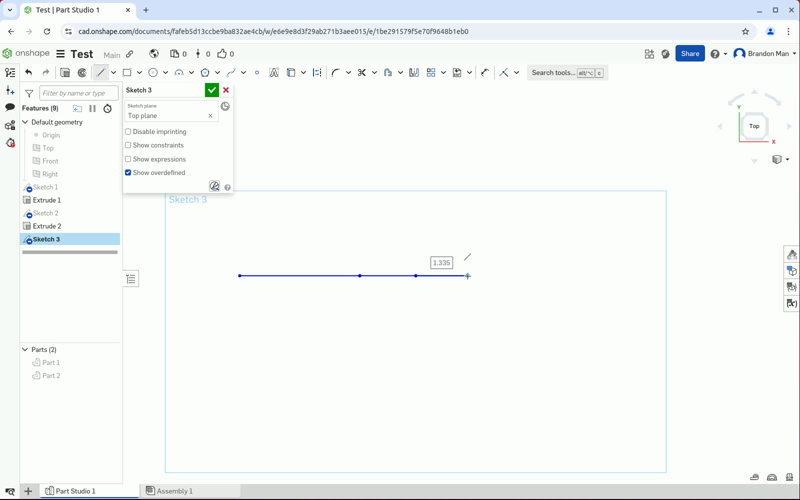
scroll(-6)
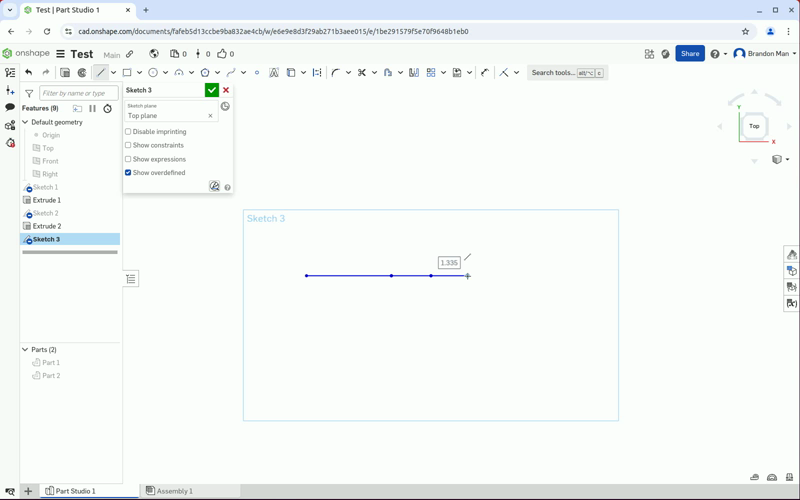
scroll(-6)
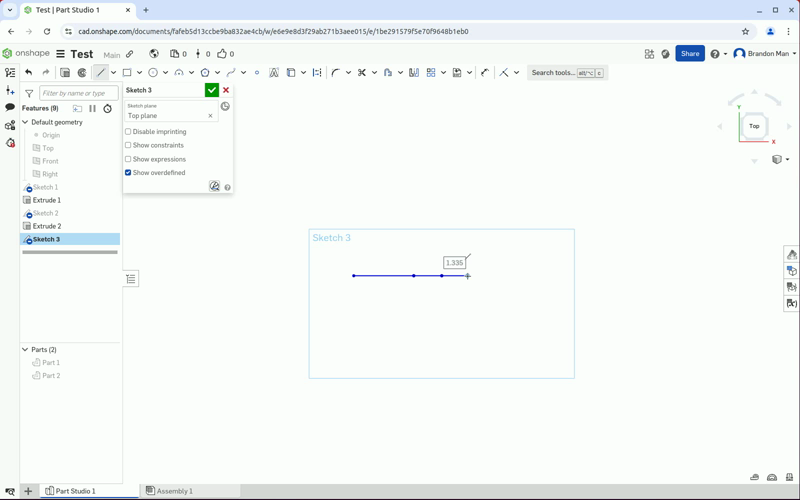
scroll(-6)
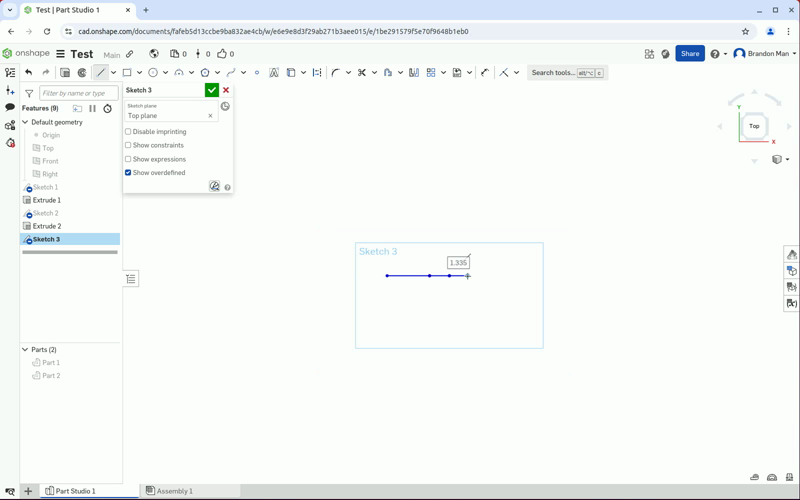
scroll(-6)
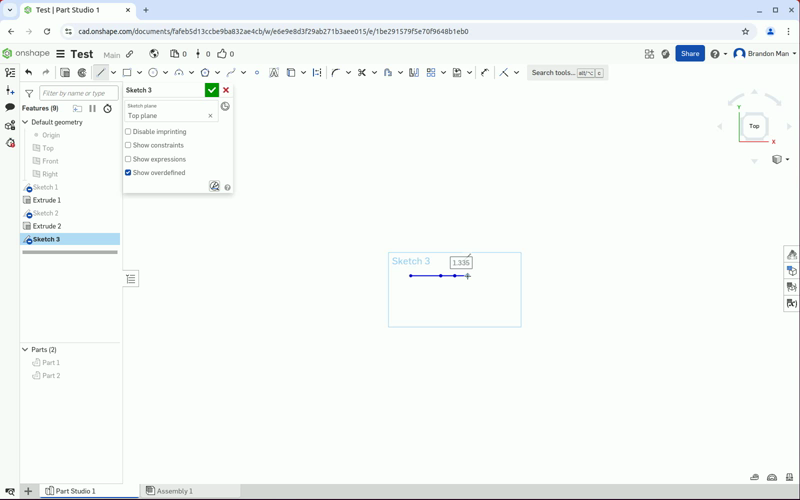
scroll(-6)
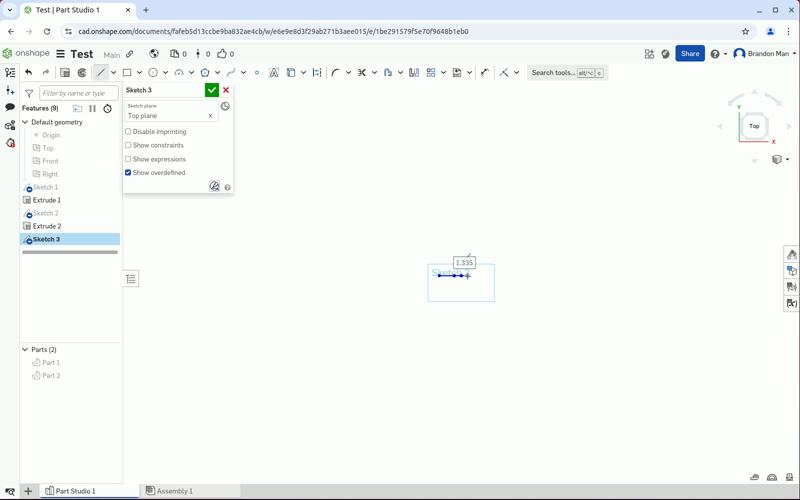
key_up(shift)
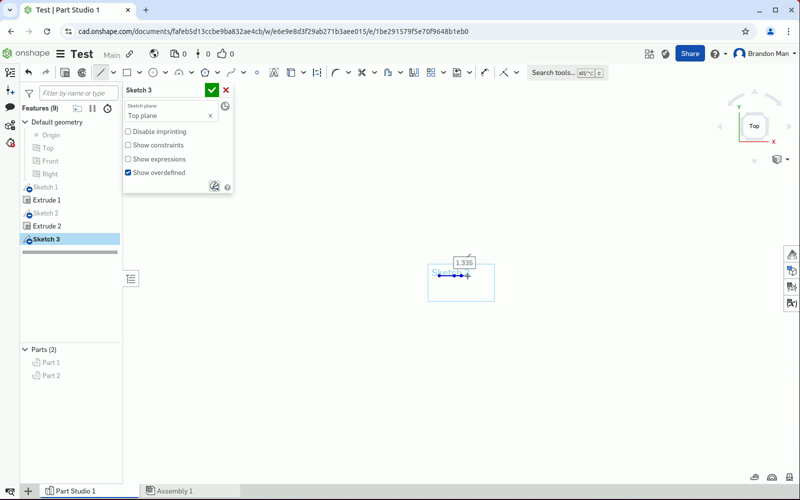
key_down(shift)
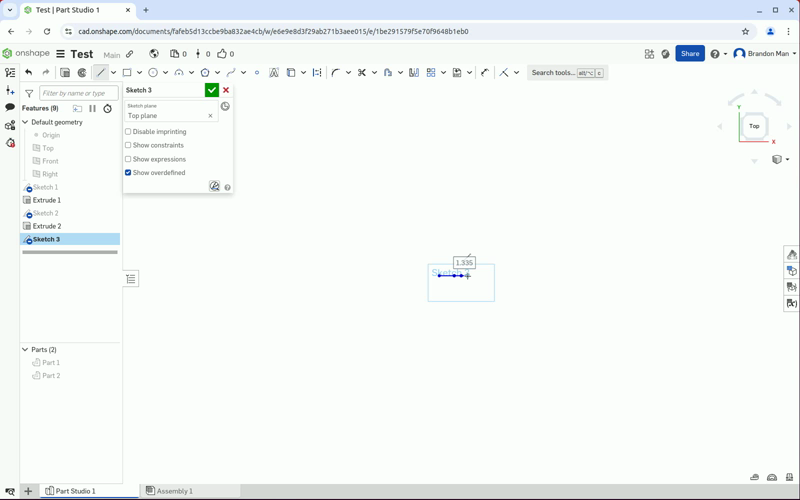
mouse_move(498, 275)
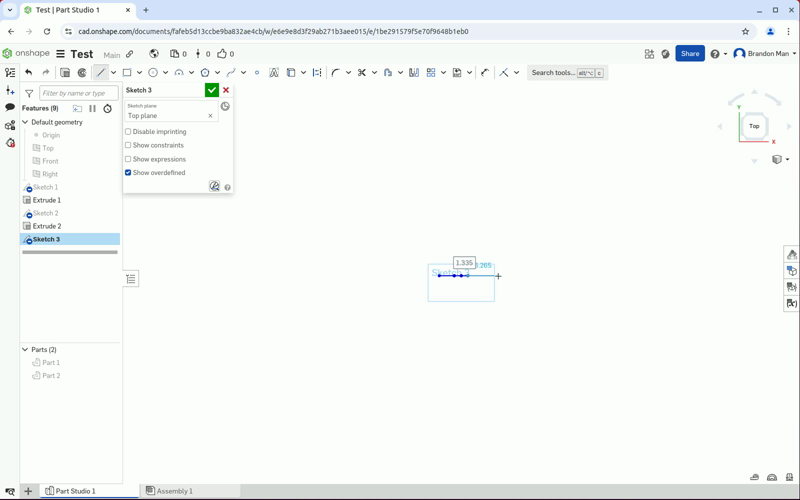
mouse_move(482, 275)
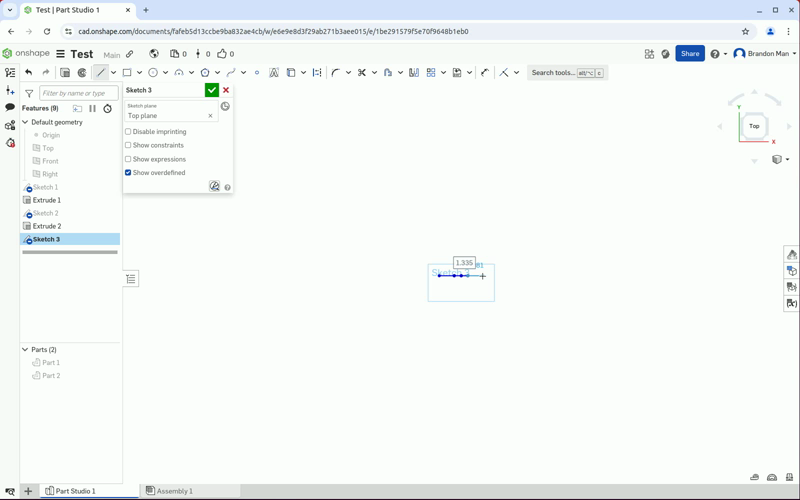
click(482, 275)
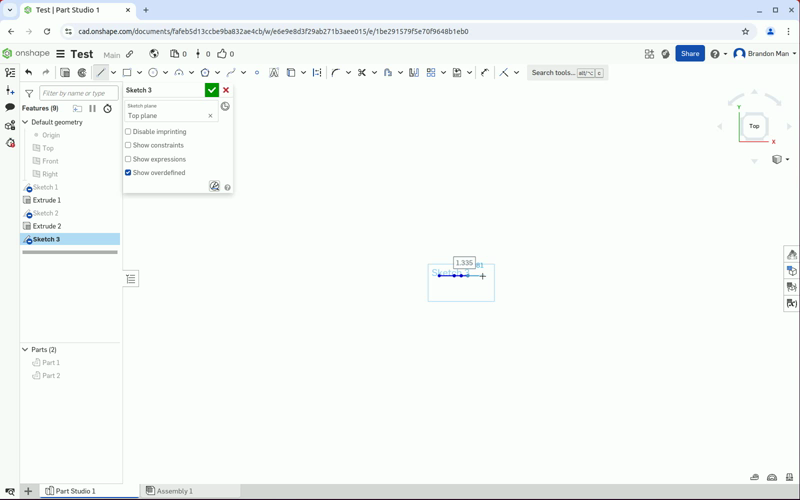
key_up(shift)
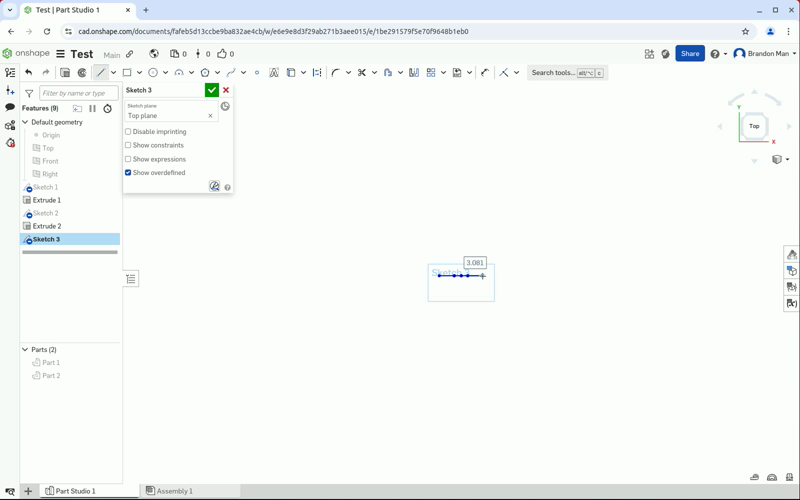
key_down(shift)
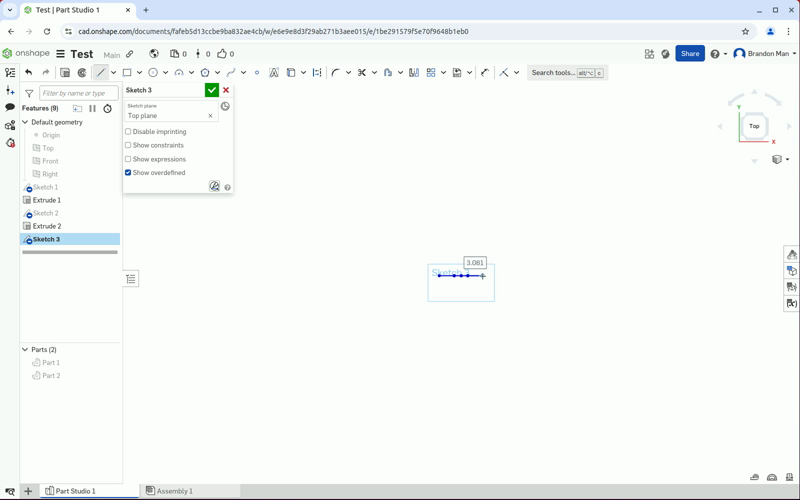
mouse_move(512, 275)
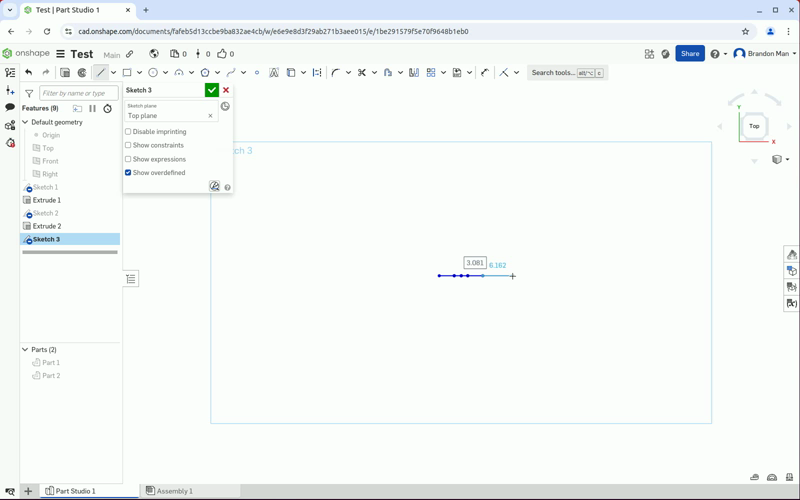
mouse_move(482, 232)
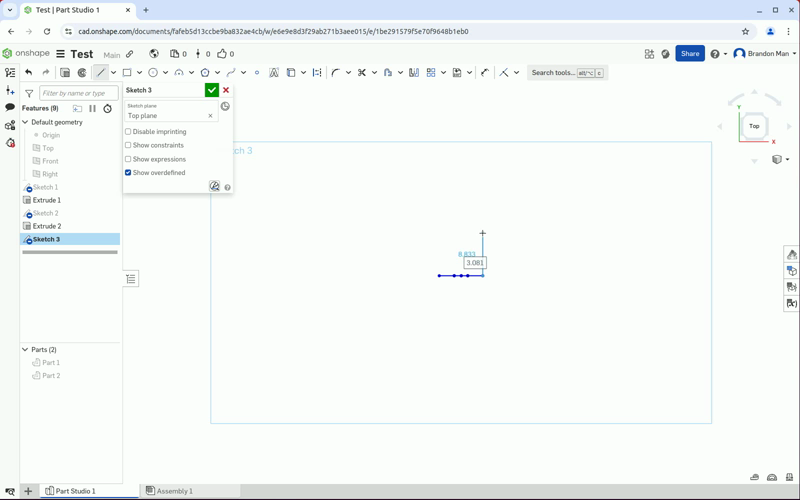
click(482, 232)
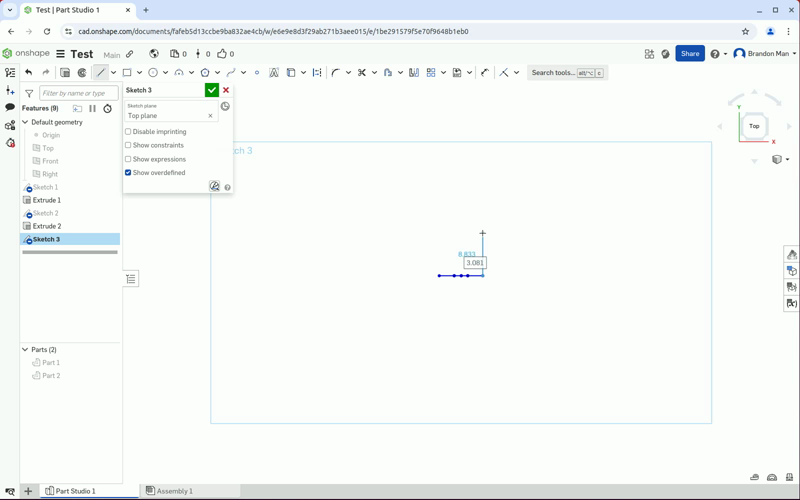
key_up(shift)
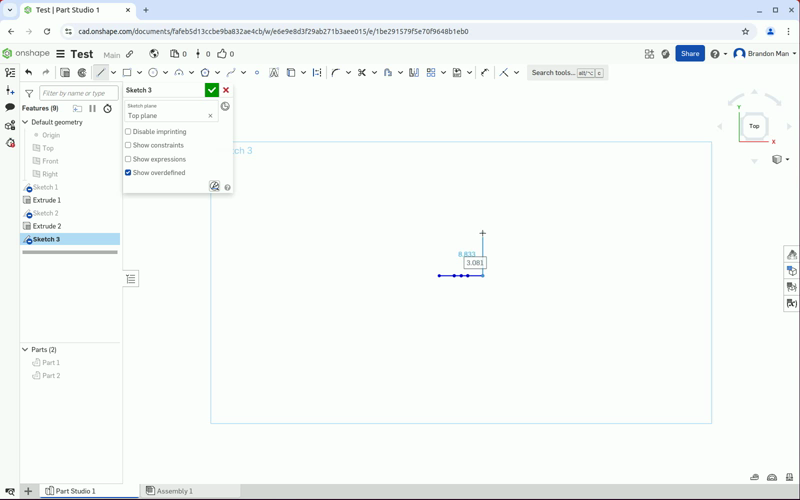
key_down(shift)
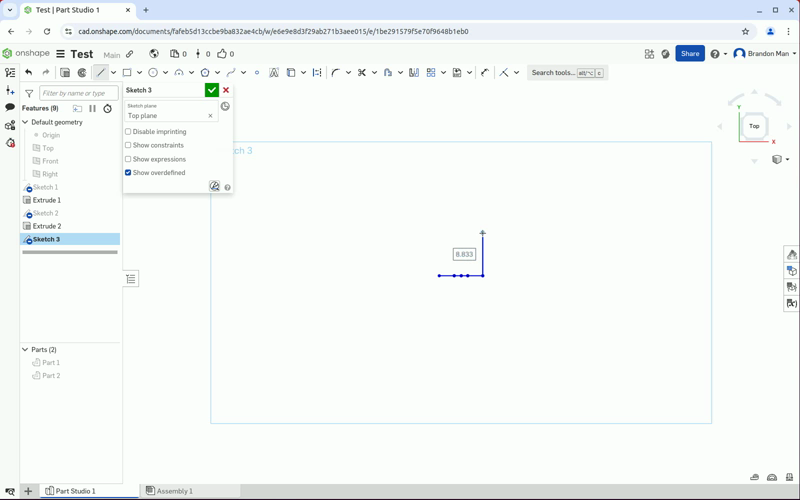
mouse_move(512, 232)
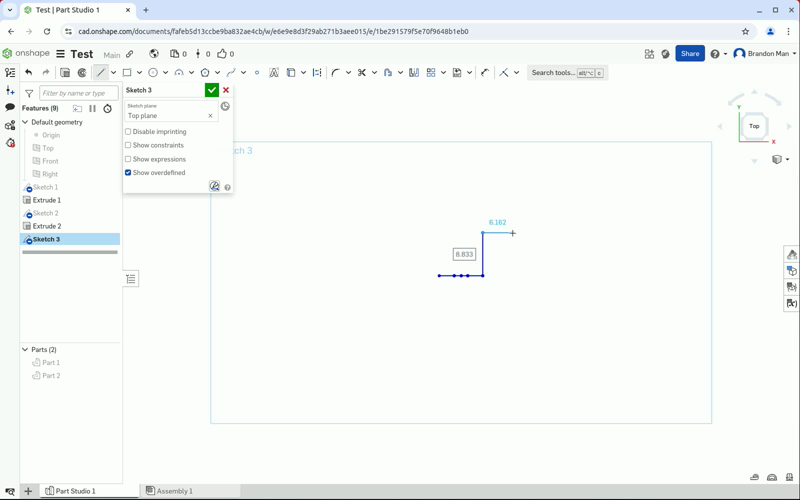
mouse_move(439, 232)
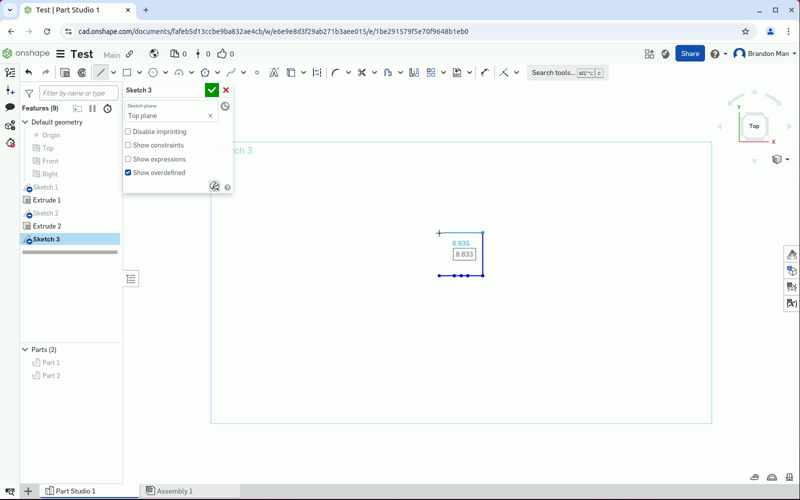
click(439, 232)
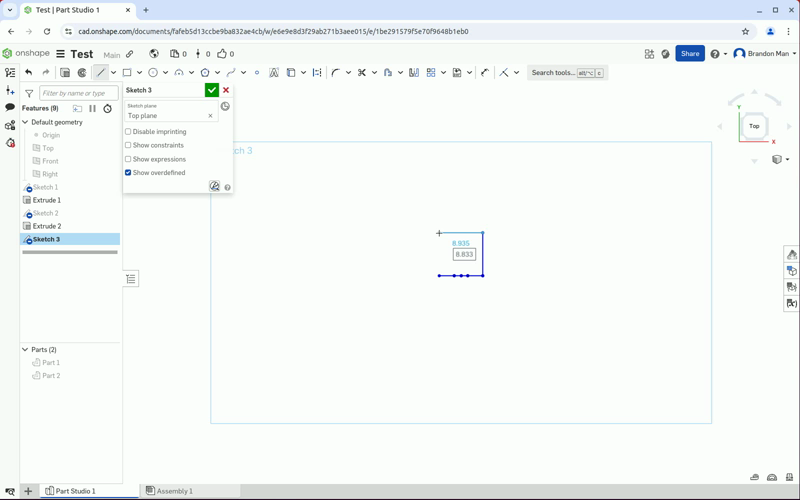
key_up(shift)
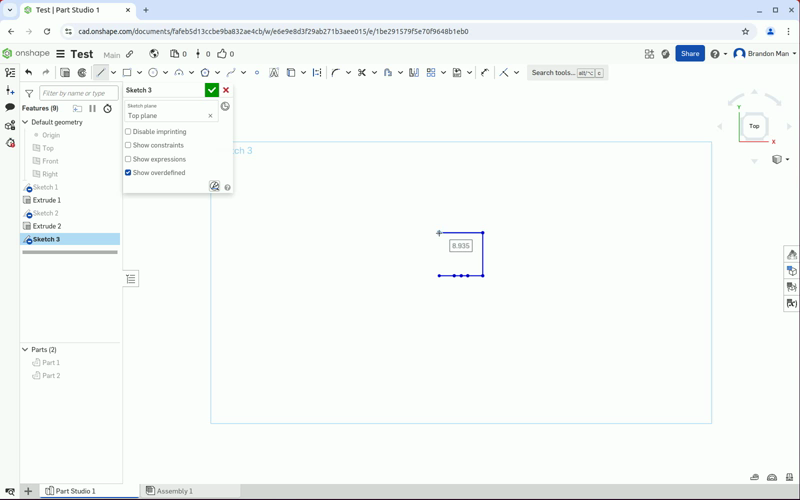
mouse_move(469, 232)
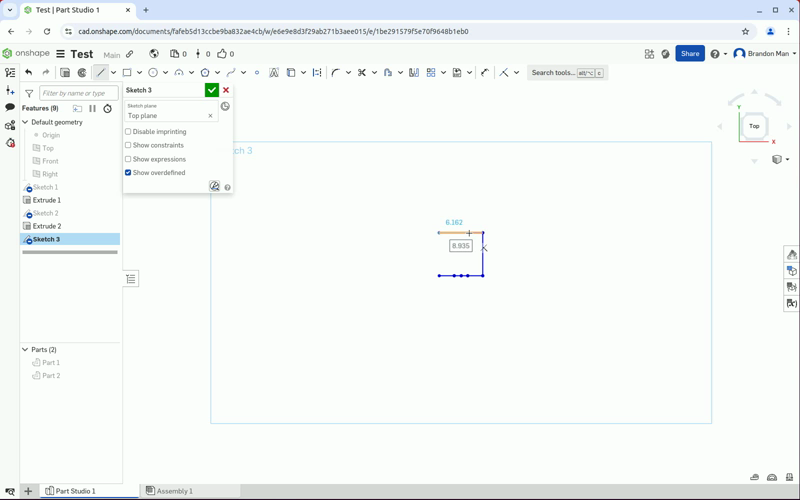
key_down(shift)
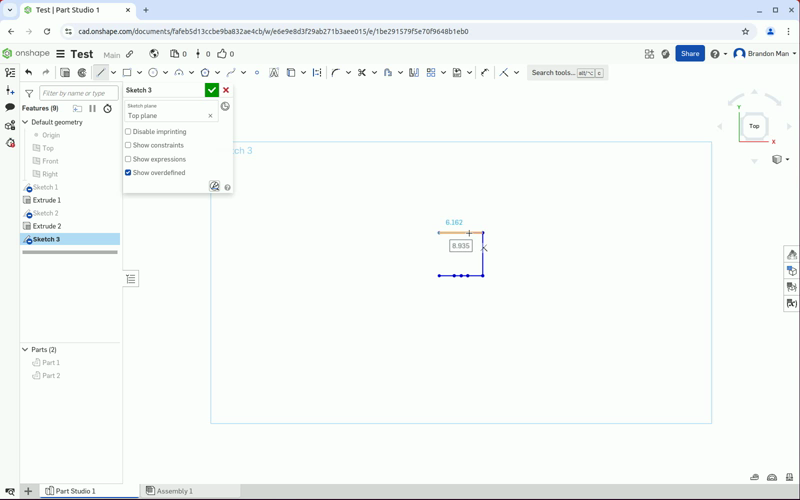
mouse_move(439, 275)
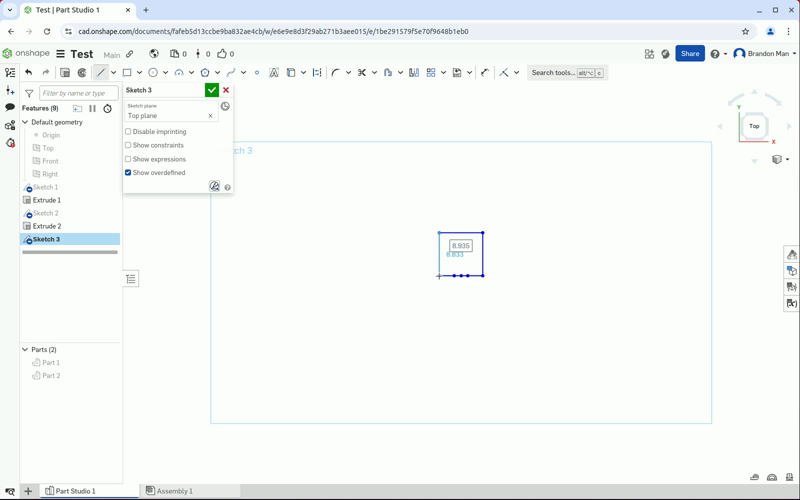
key_up(shift)
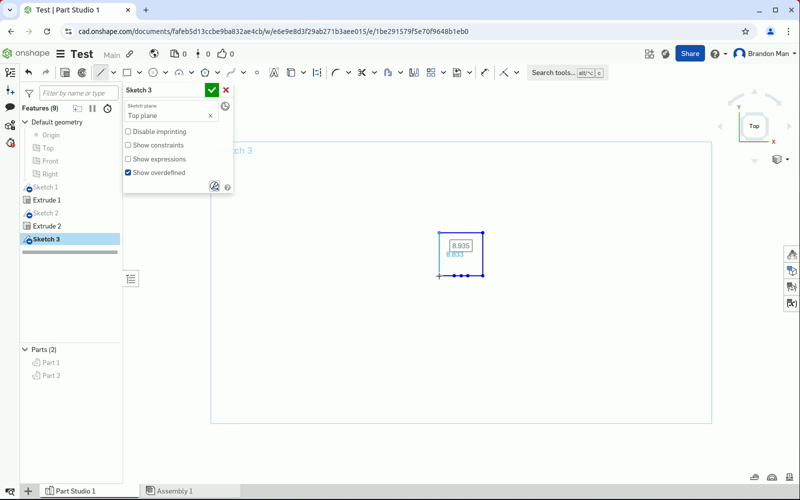
click(439, 275)
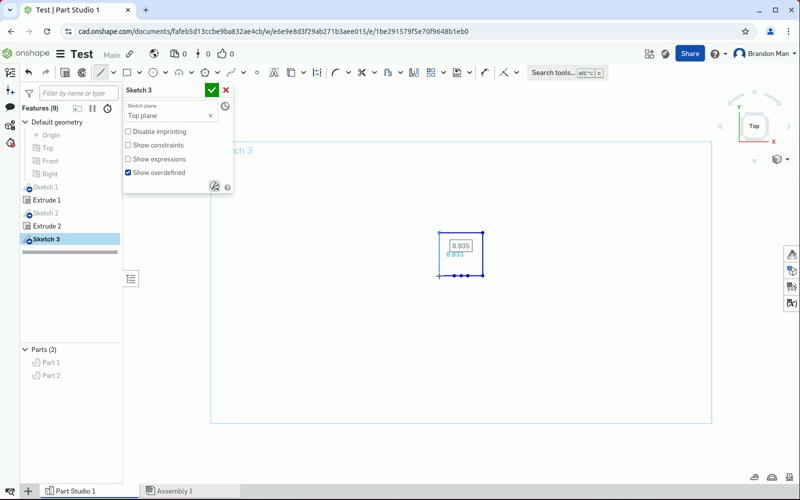
key(esc)
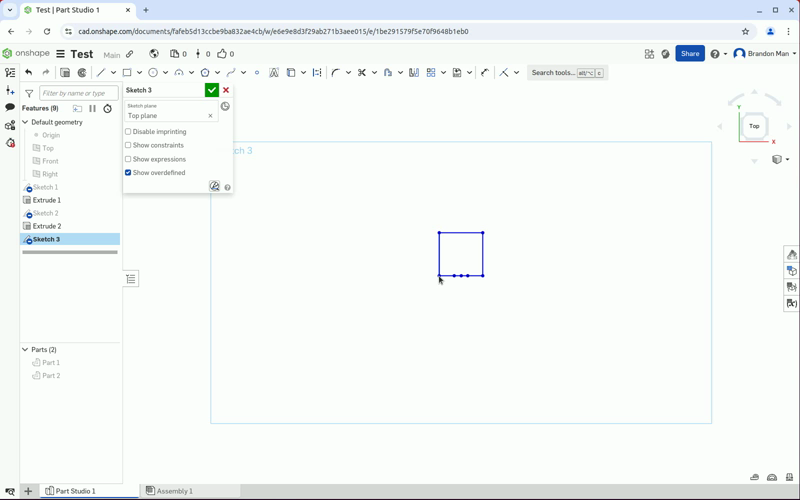
mouse_move(467, 244)
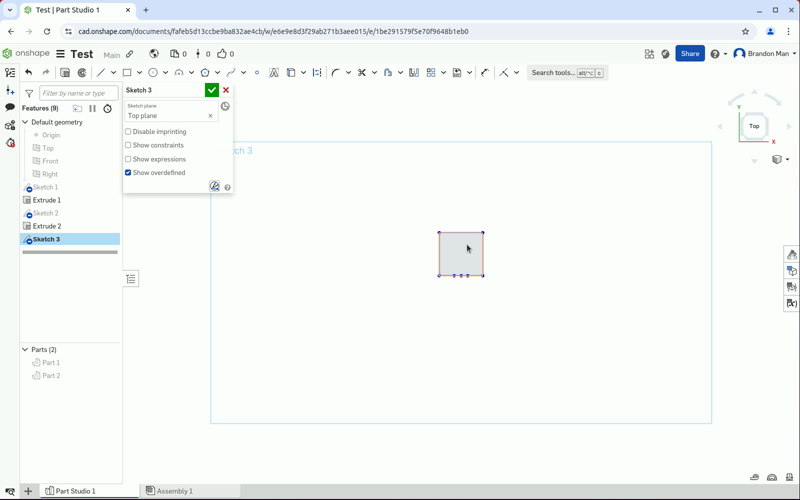
click(467, 244)
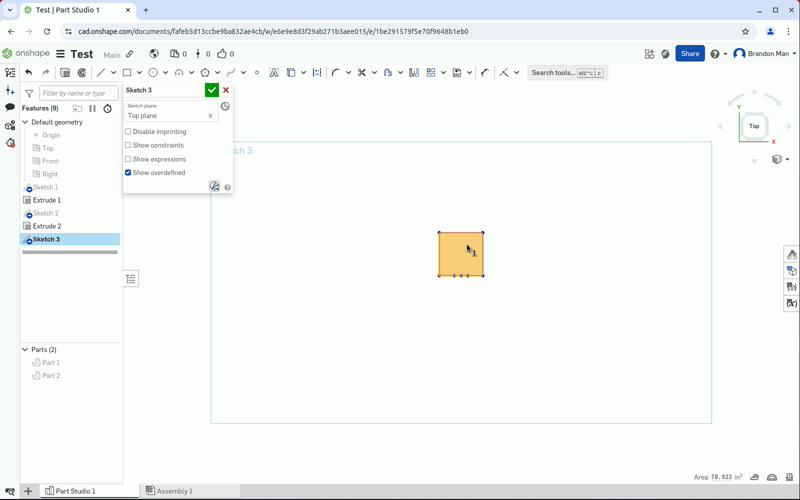
mouse_move(73, 352)
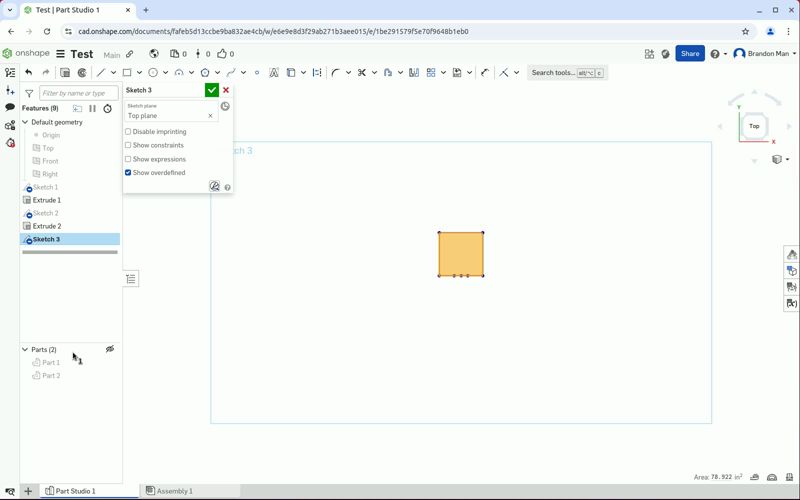
key(shift+y)
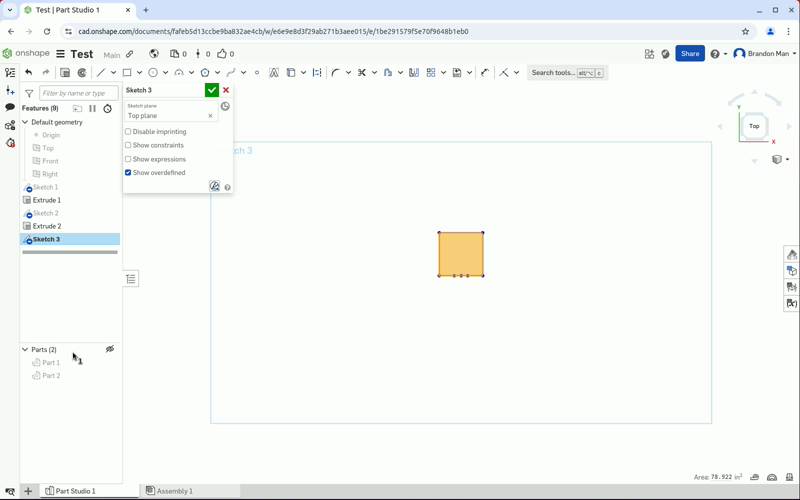
key(shift+e)
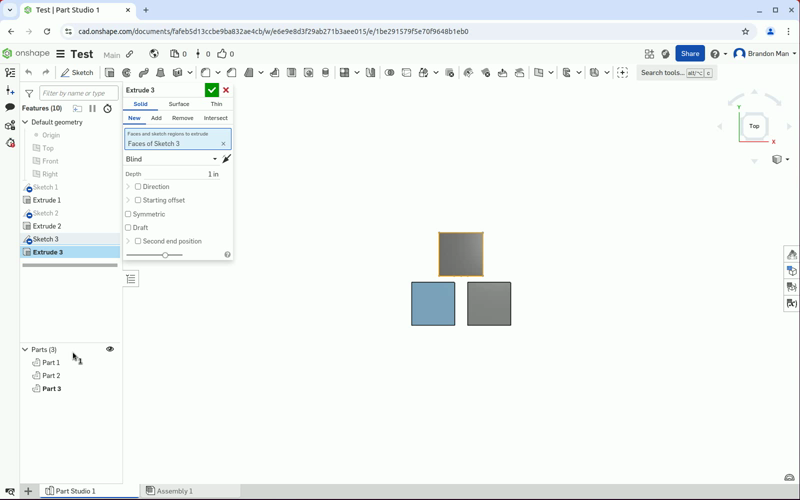
mouse_move(143, 106)
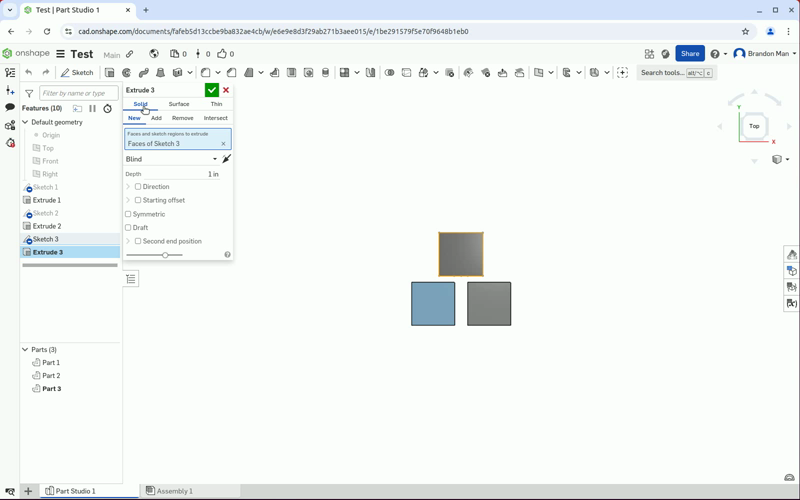
click(143, 106)
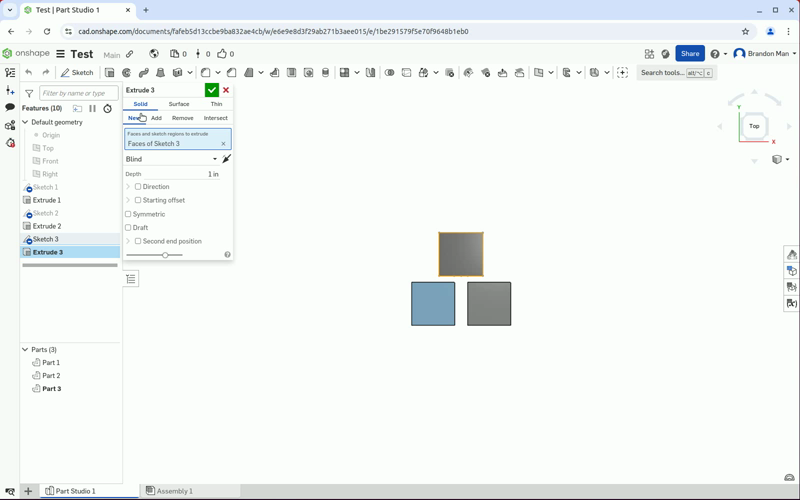
mouse_move(137, 120)
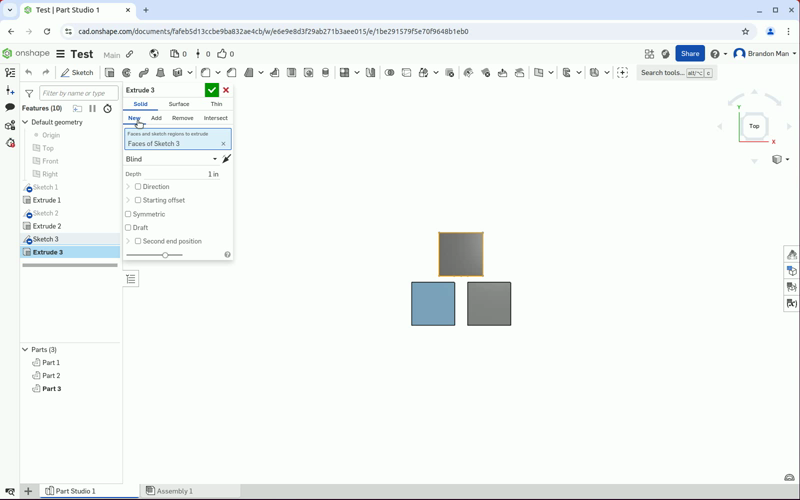
click(137, 120)
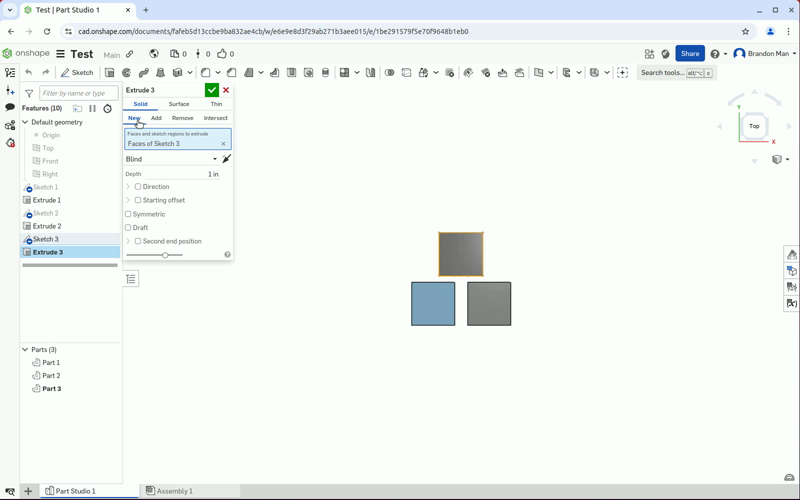
key(tab, 4)
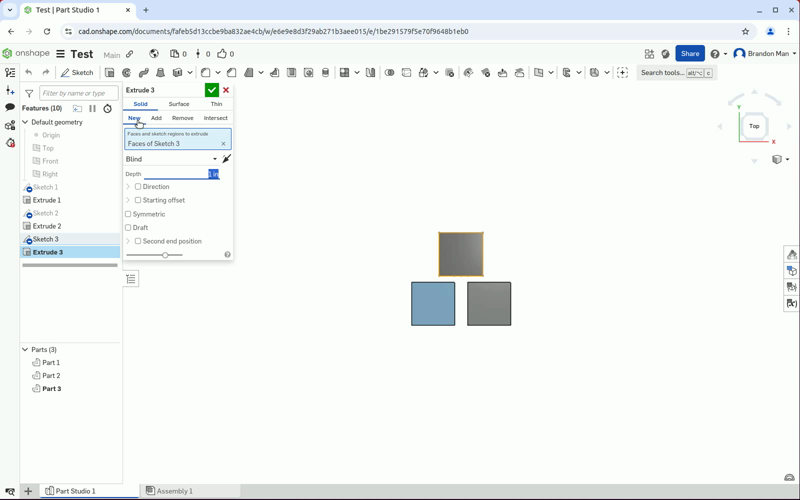
text(2.889)
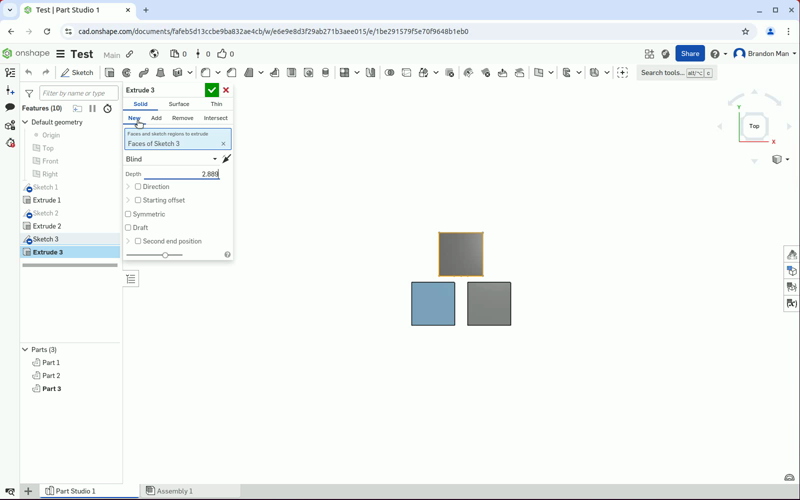
key(enter)
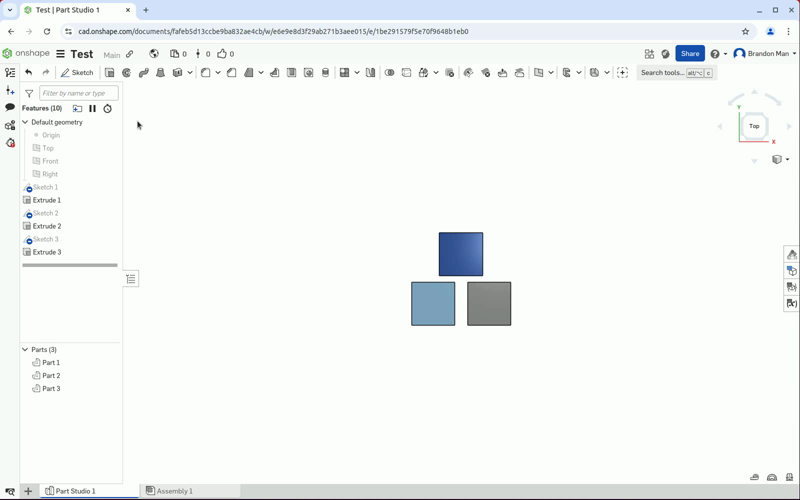
key(shift+h)
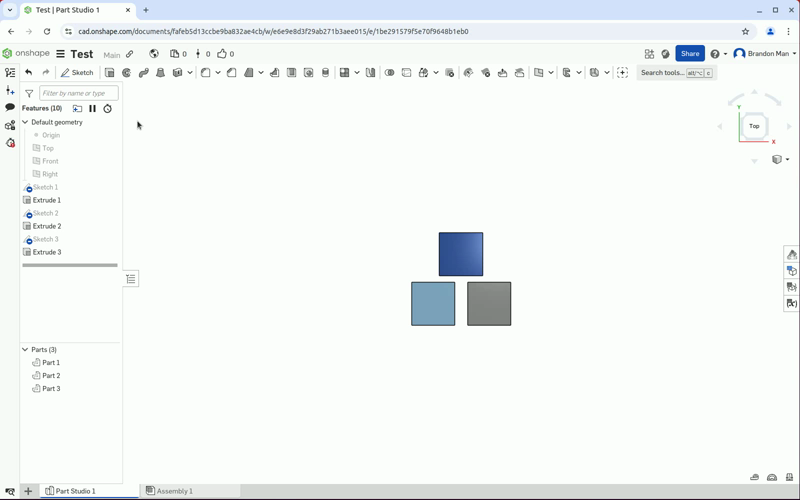
key(shift+h)
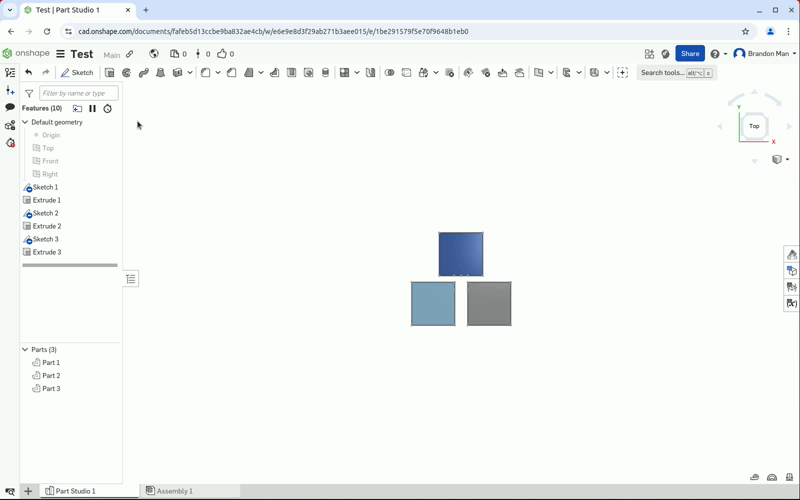
key(shift+7)
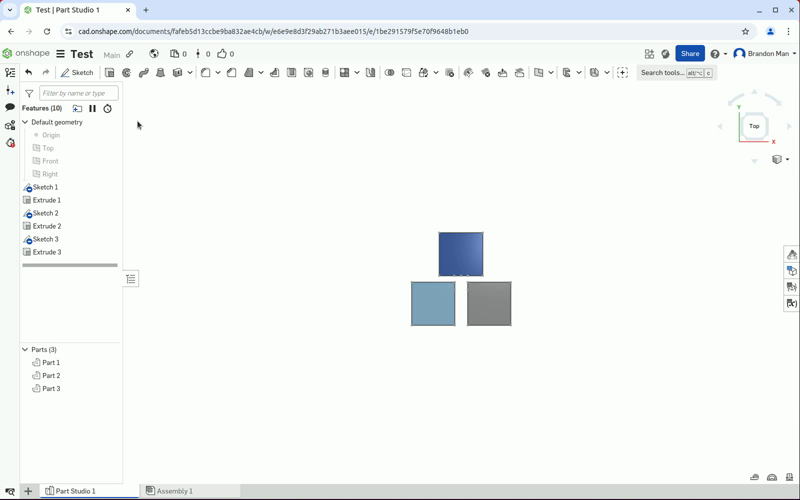
key(up, 3)
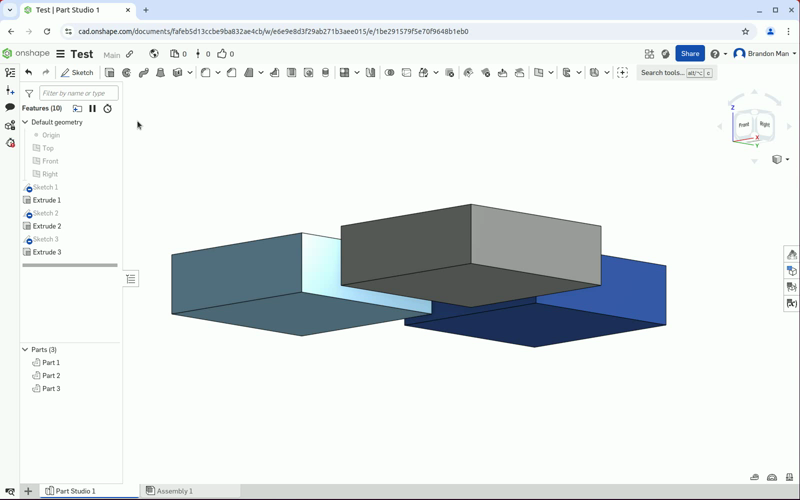
key(left, 3)
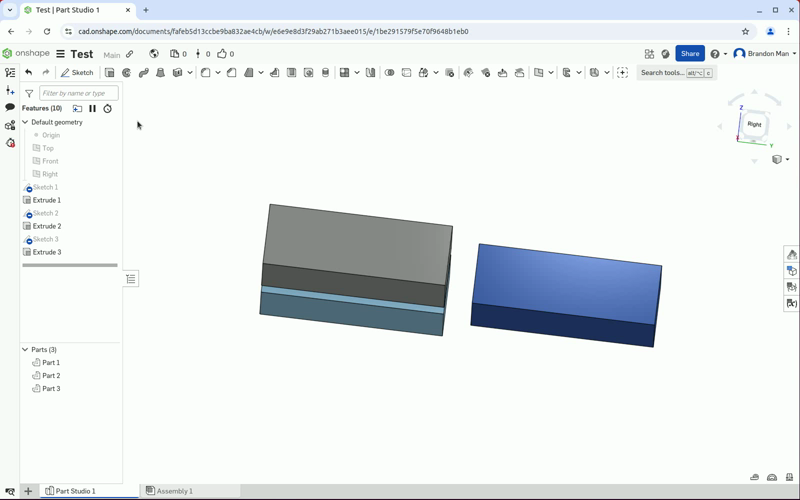
key(right, 3)
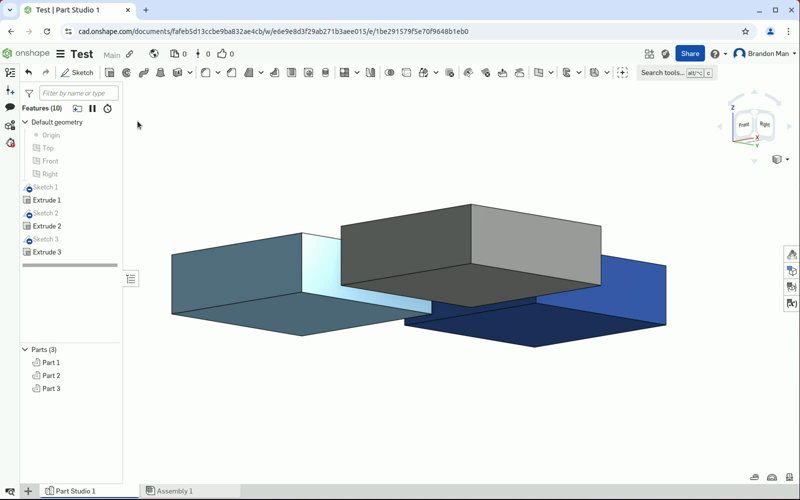
key(down, 3)
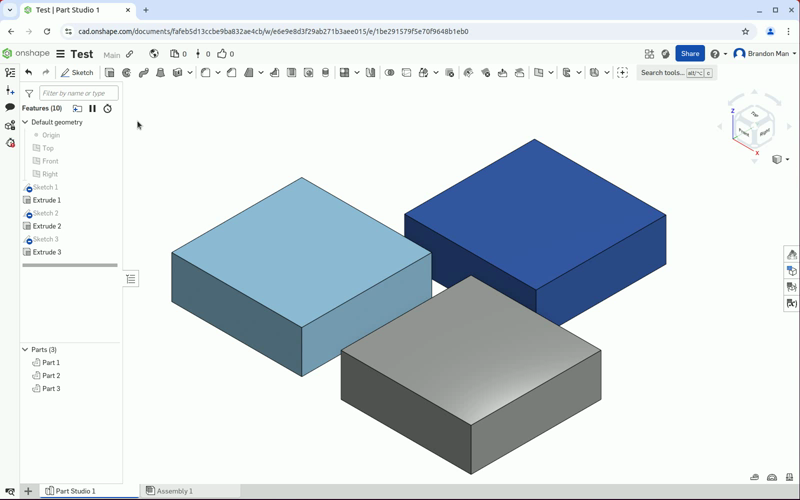
mouse_move(73, 189)
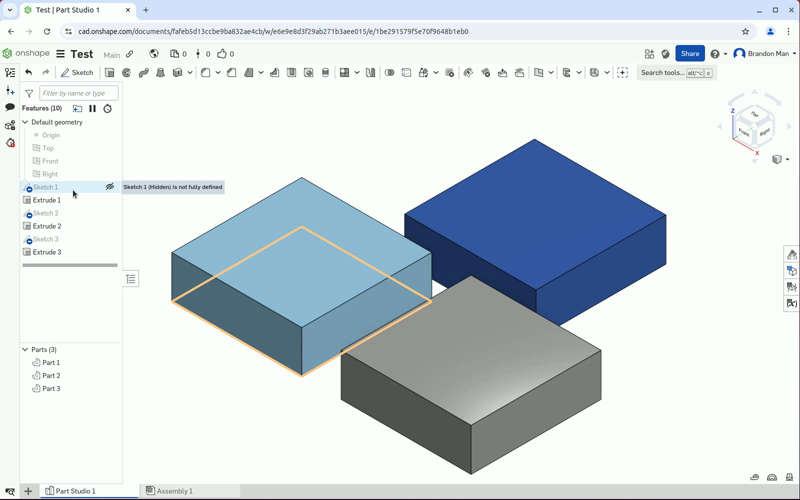
click(73, 189)